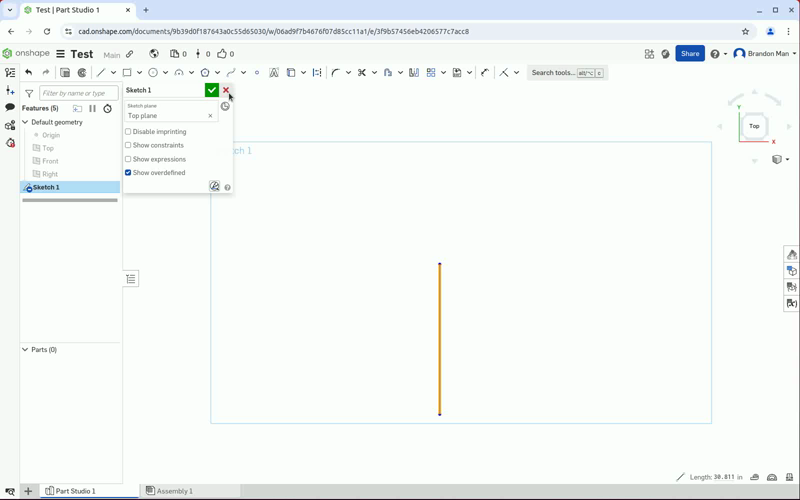
key(shift+h)
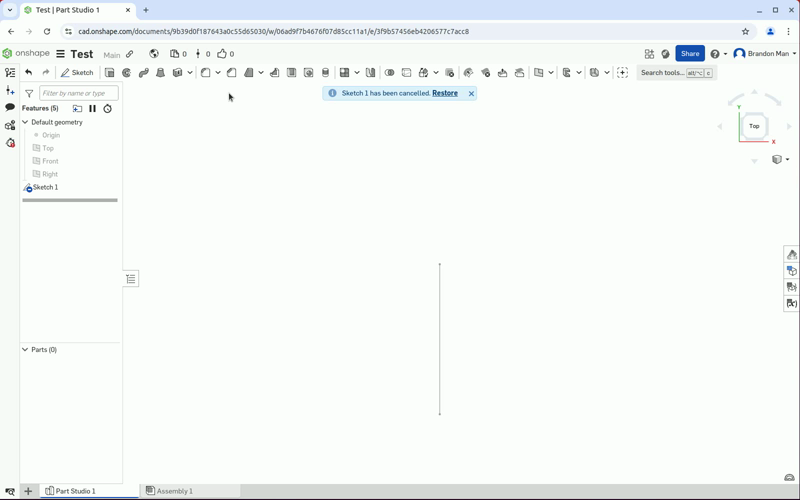
mouse_move(73, 352)
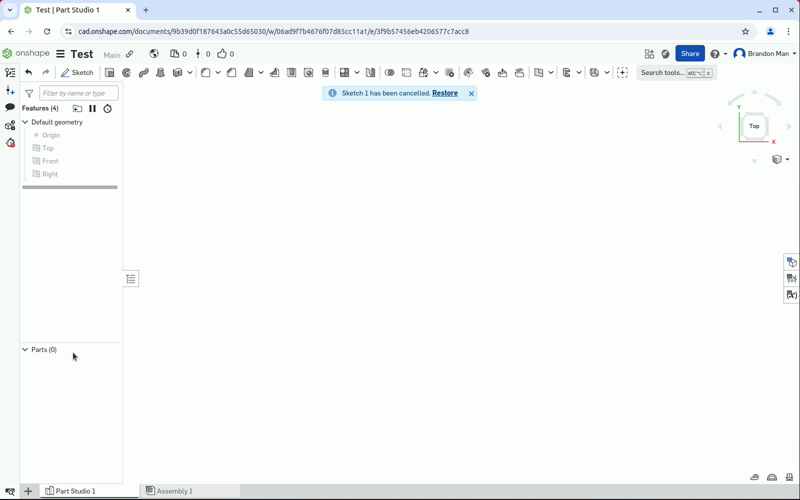
key(y)
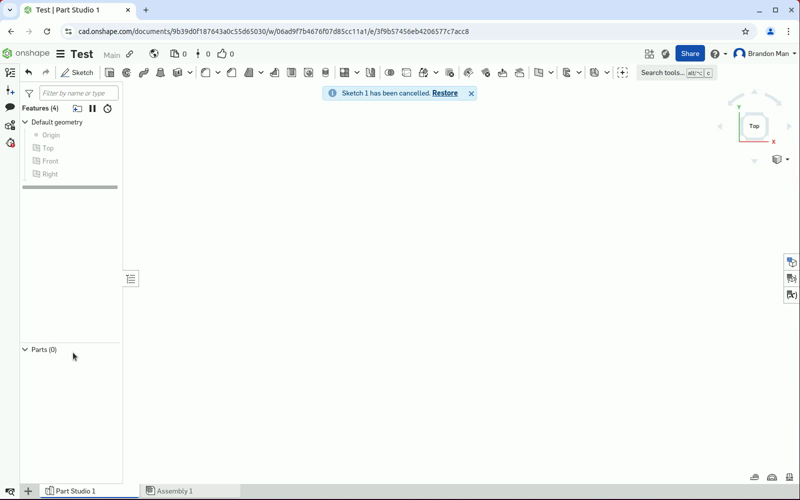
key(shift+p)
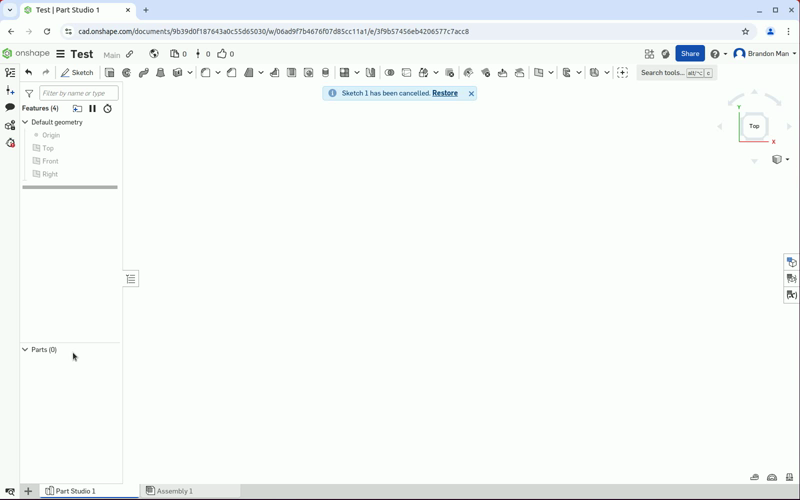
key(space)
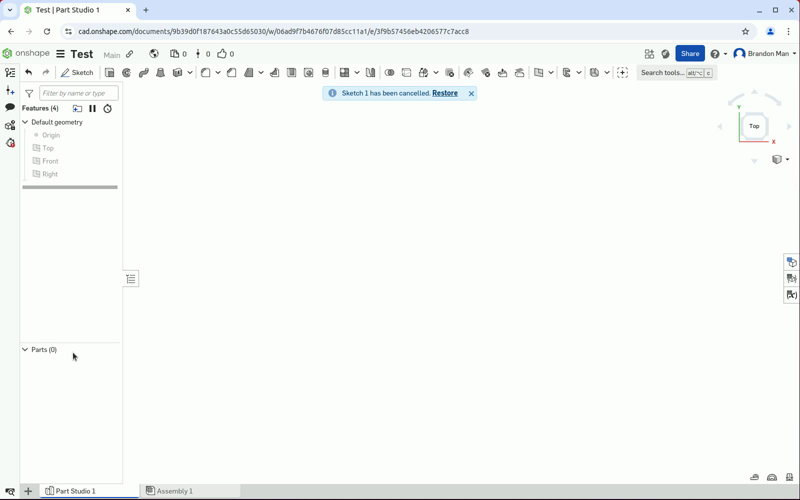
key_down(shift)
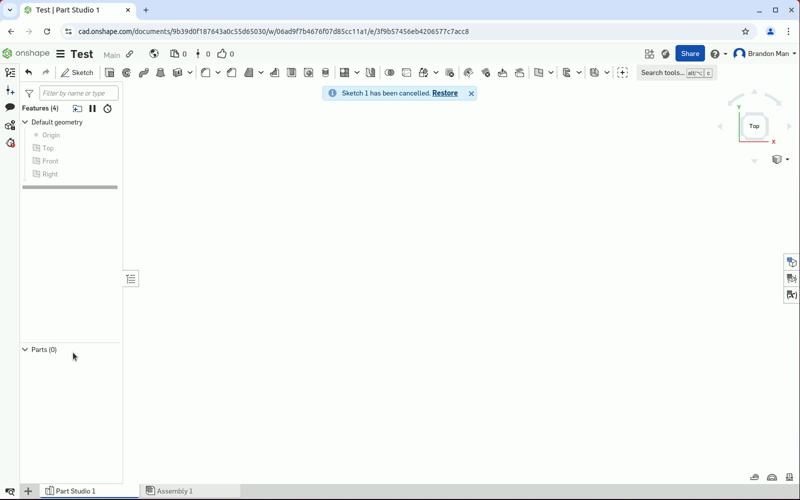
key(up)
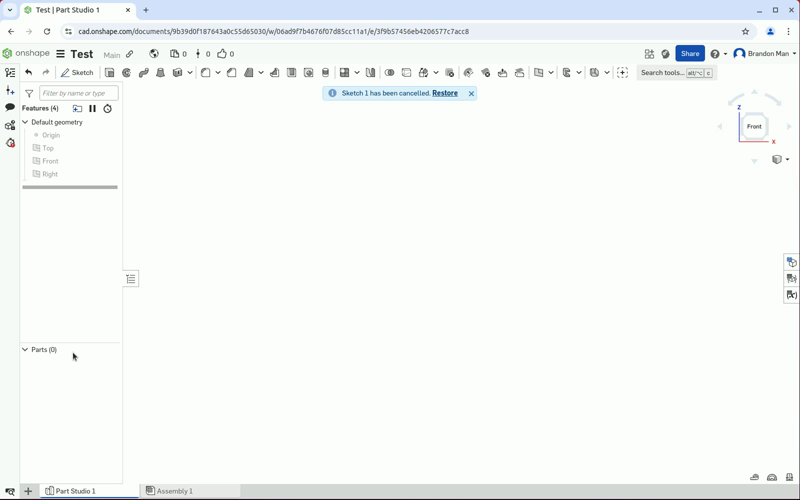
key_up(shift)
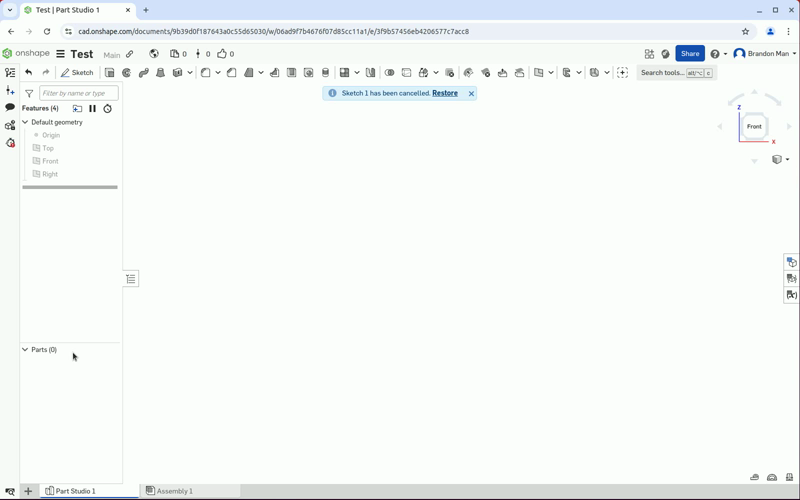
mouse_move(73, 352)
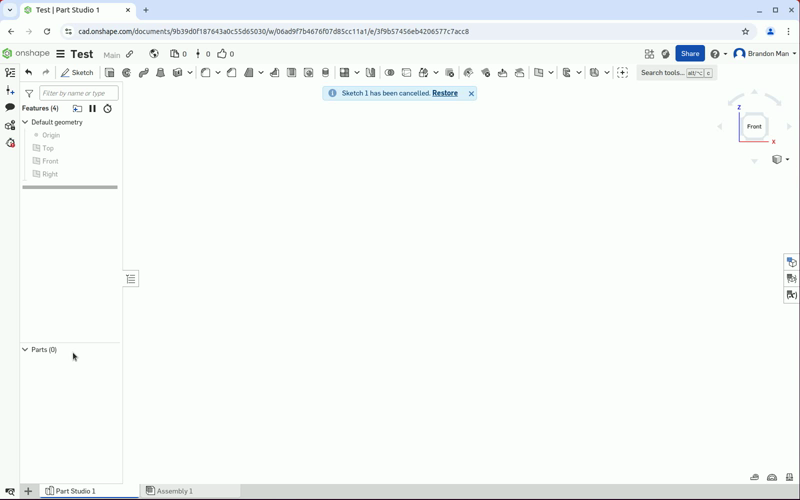
key(shift+y)
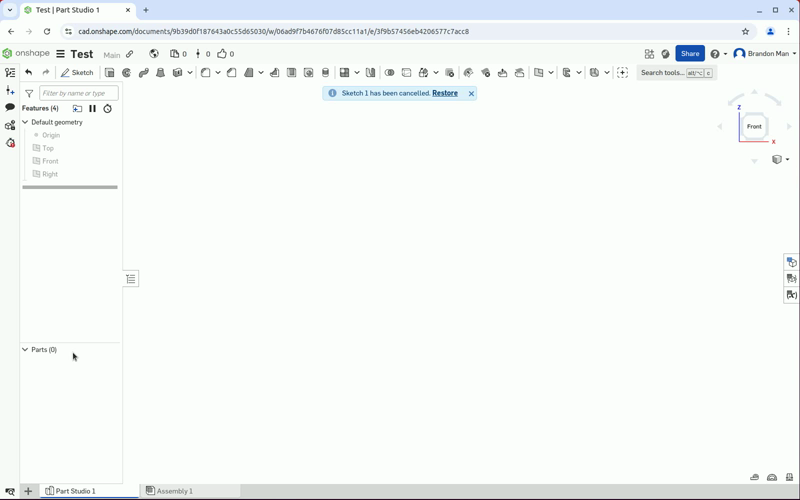
key(shift+s)
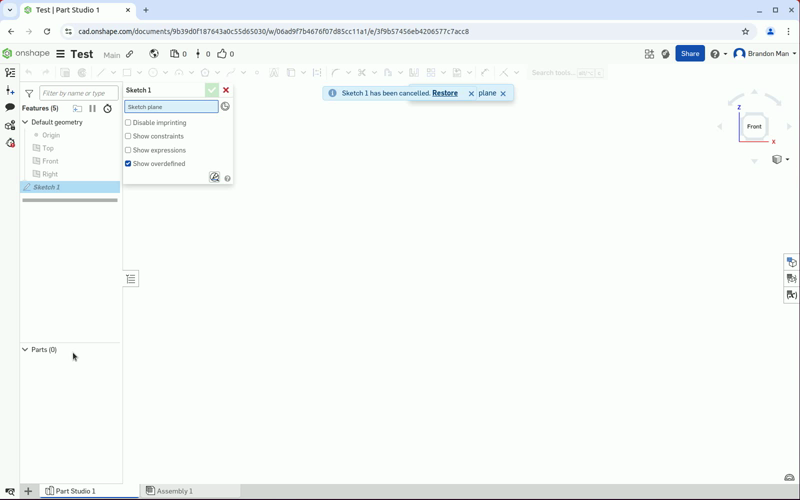
mouse_move(73, 163)
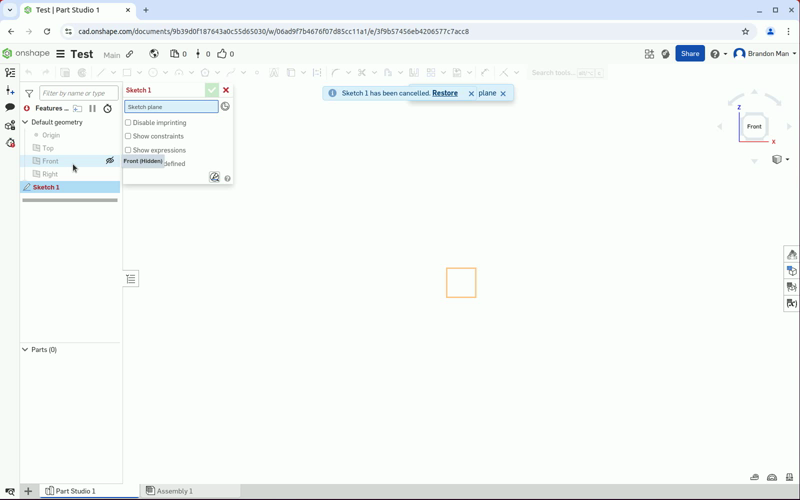
click(73, 163)
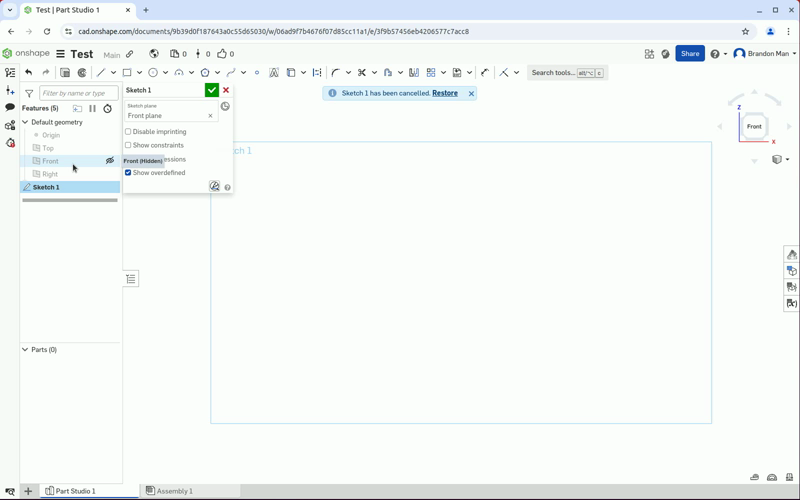
mouse_move(73, 352)
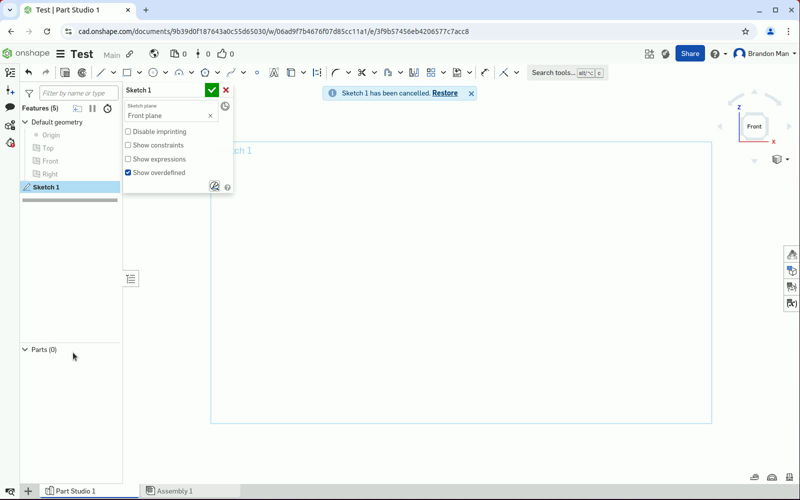
key(y)
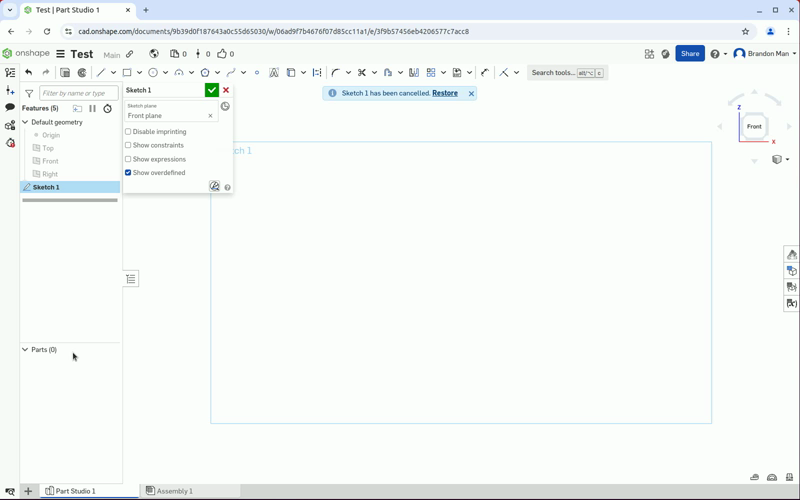
key(l)
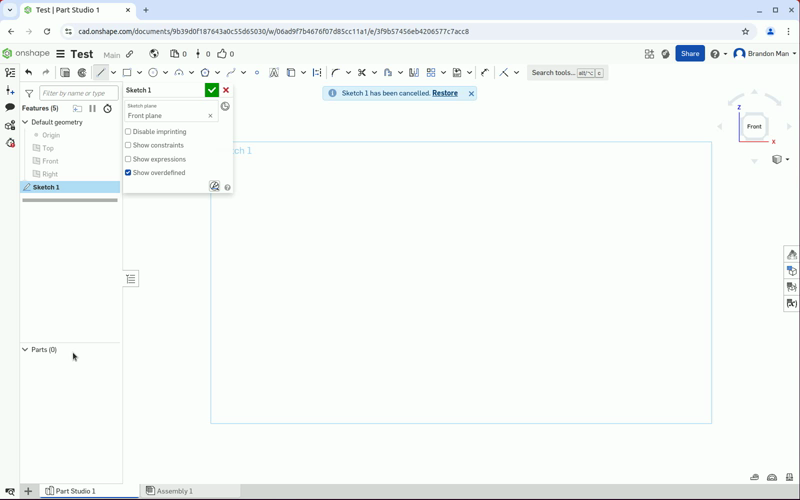
key_down(shift)
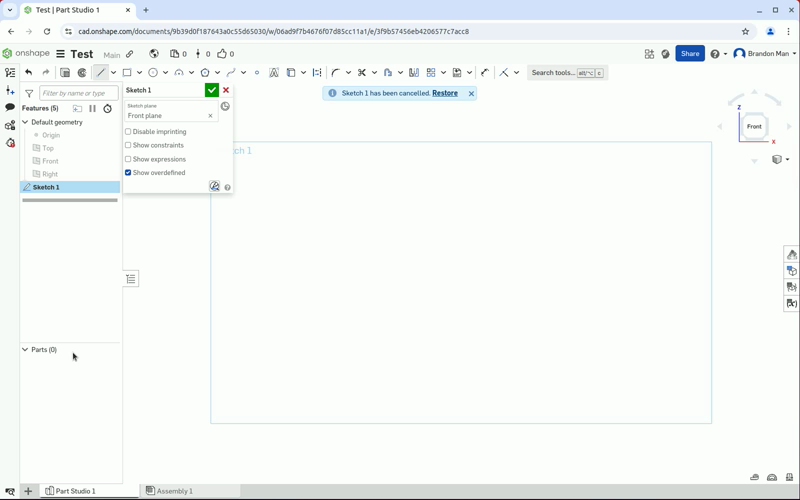
mouse_move(382, 395)
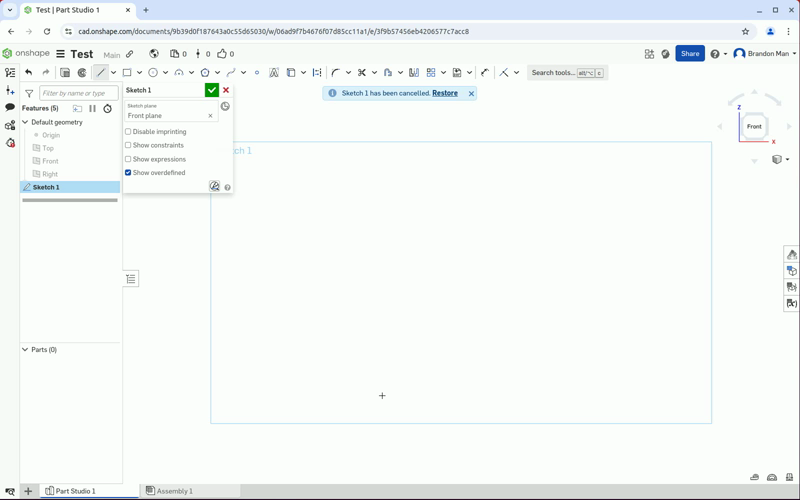
click(382, 395)
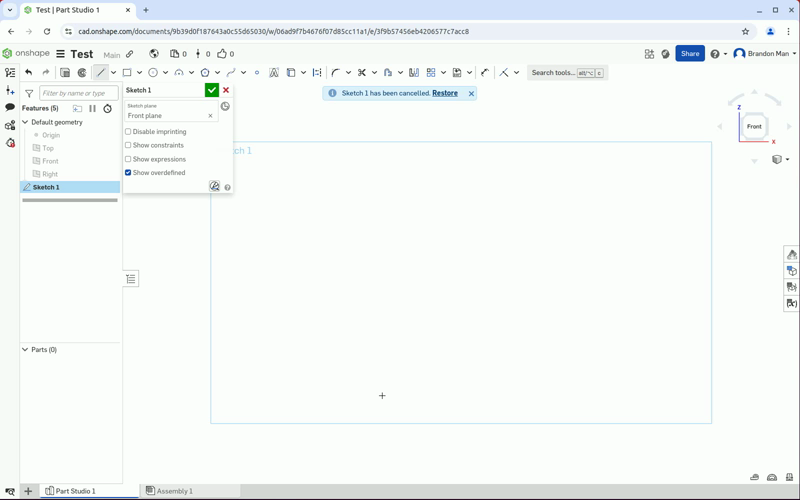
key_up(shift)
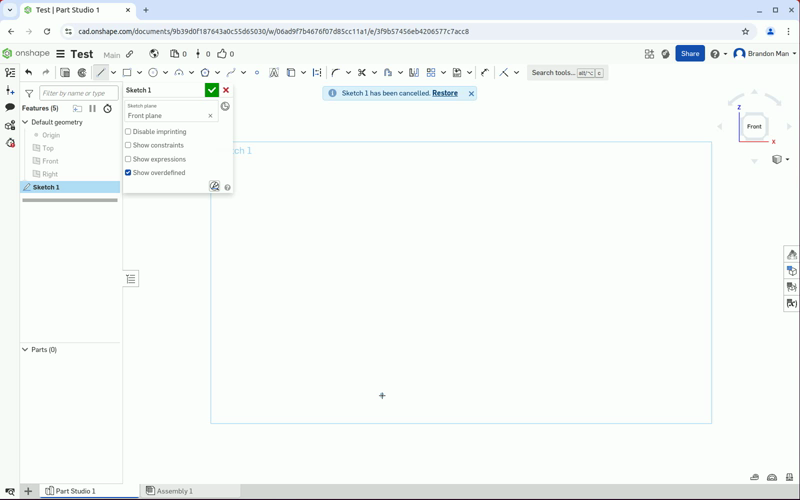
key_down(shift)
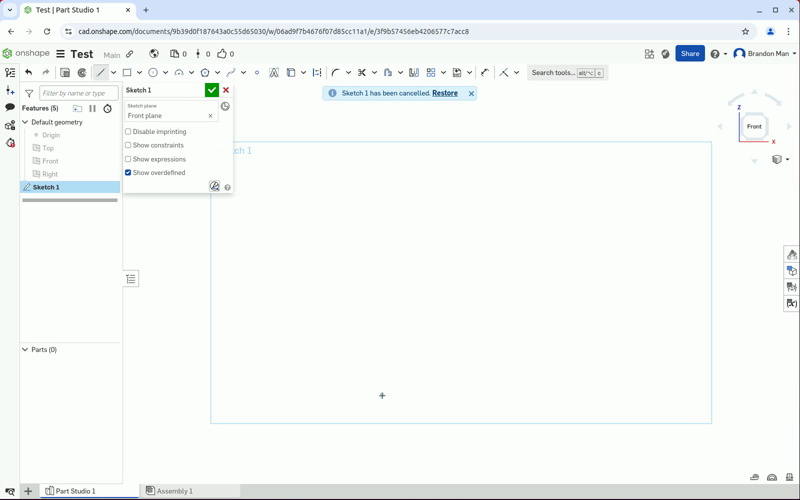
mouse_move(540, 395)
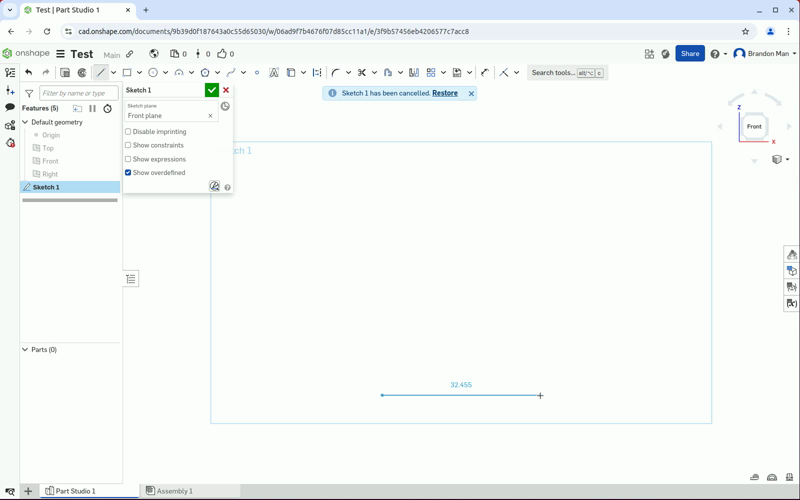
click(540, 395)
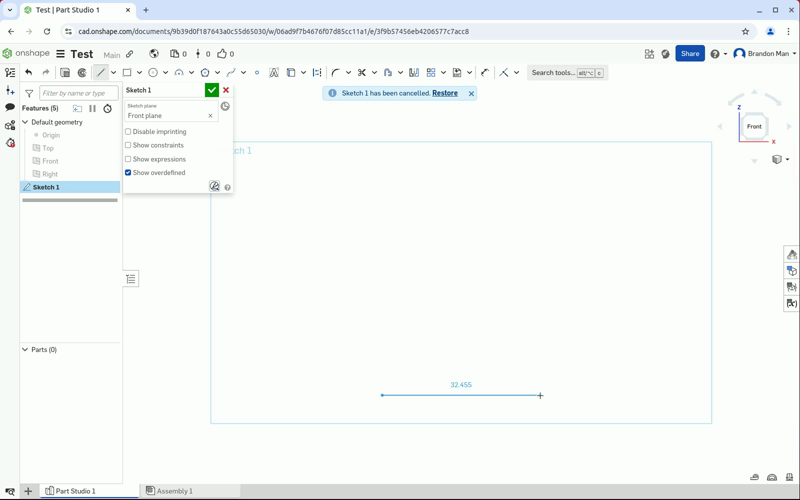
key_up(shift)
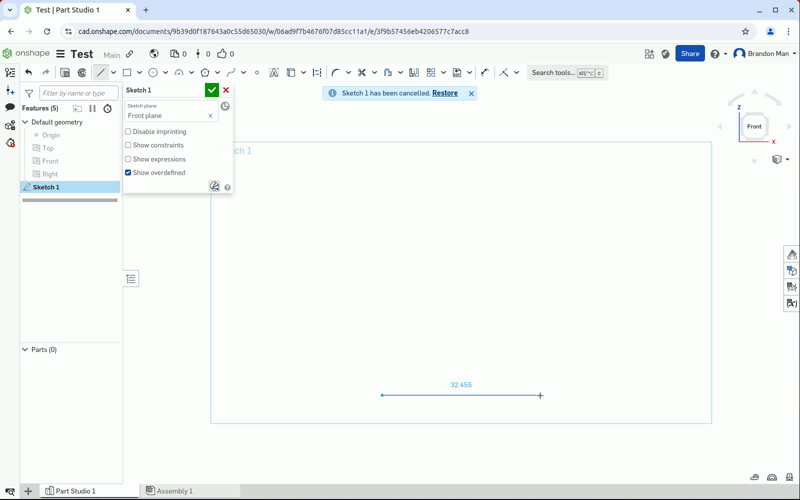
key_down(shift)
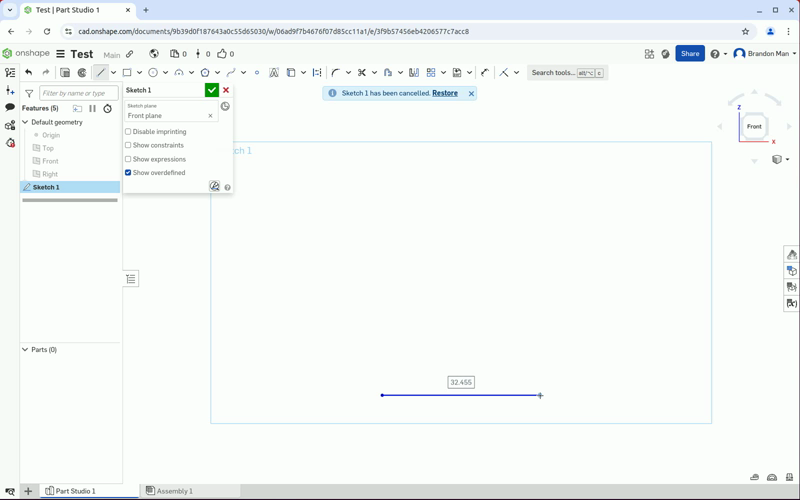
mouse_move(540, 227)
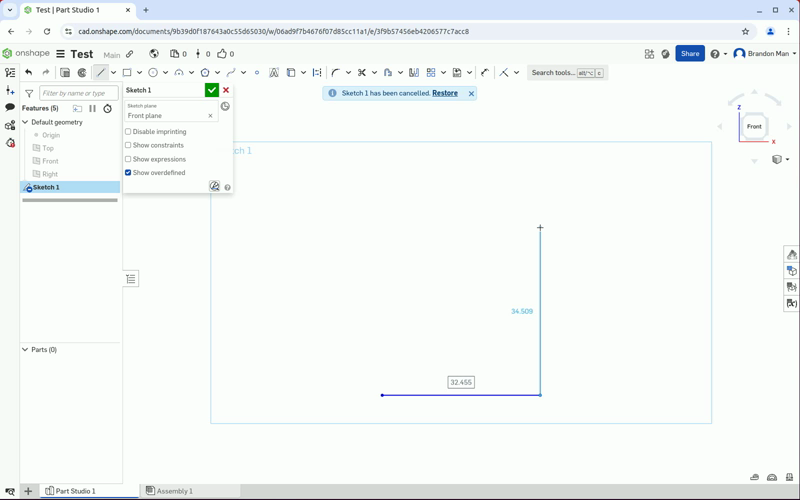
click(540, 227)
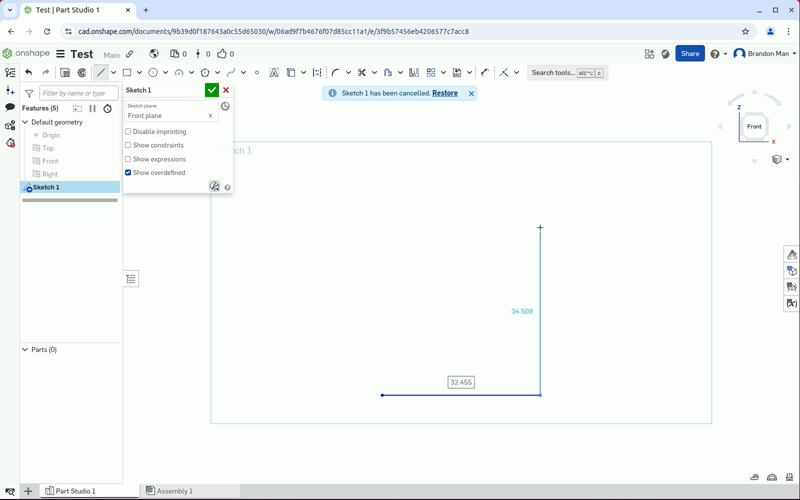
key_up(shift)
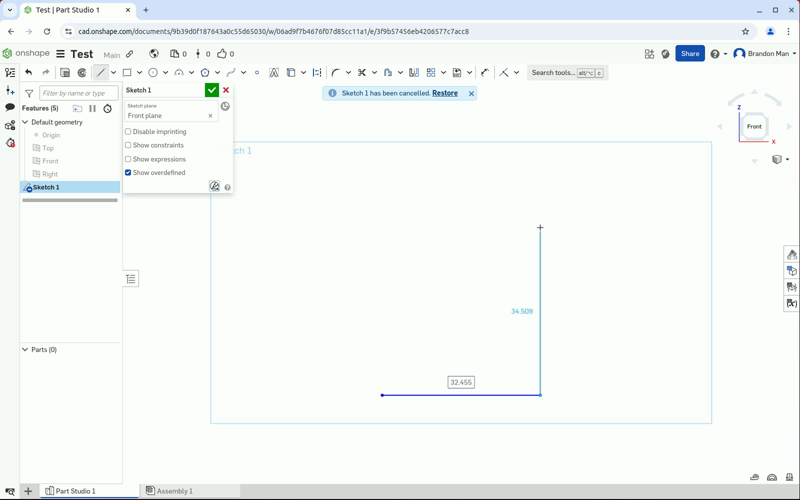
key_down(shift)
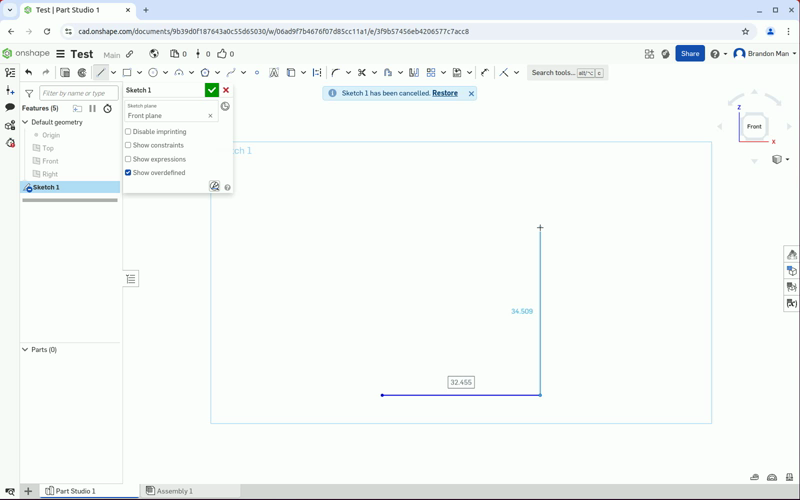
mouse_move(382, 227)
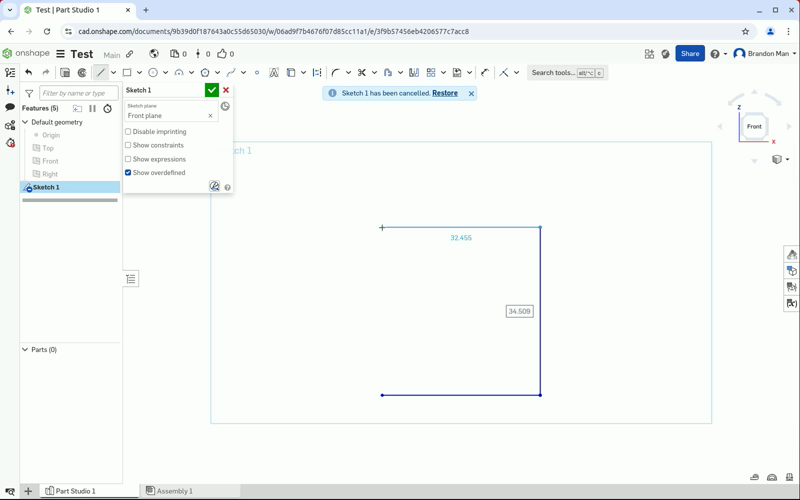
click(382, 227)
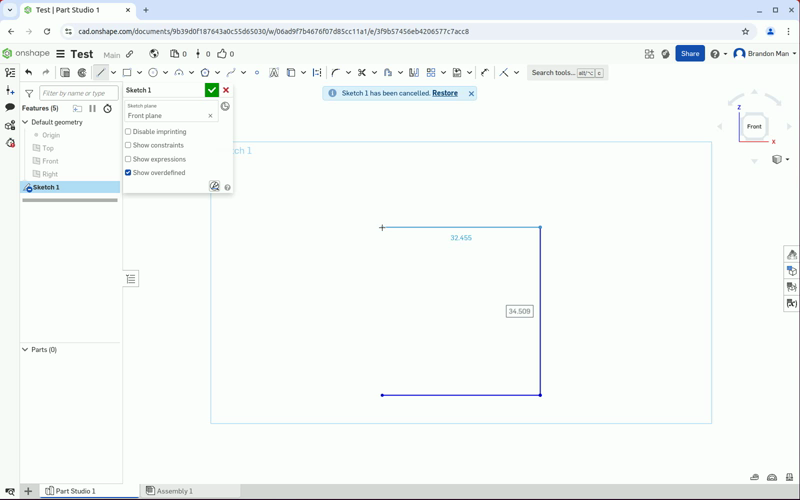
key_up(shift)
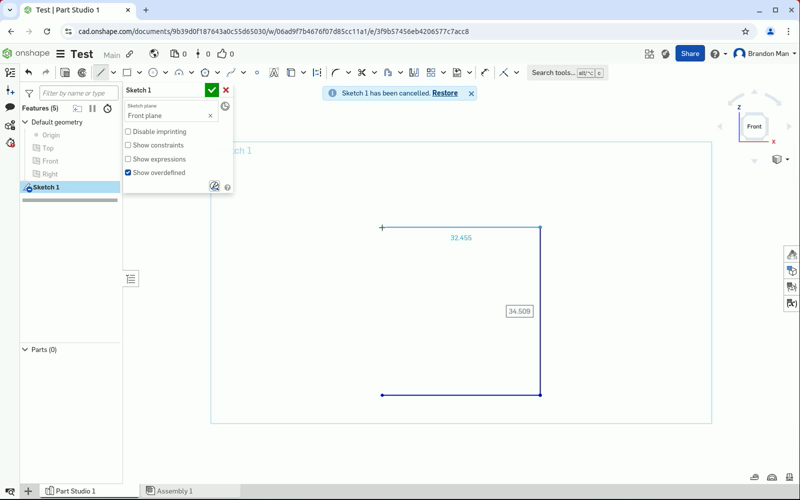
key_down(shift)
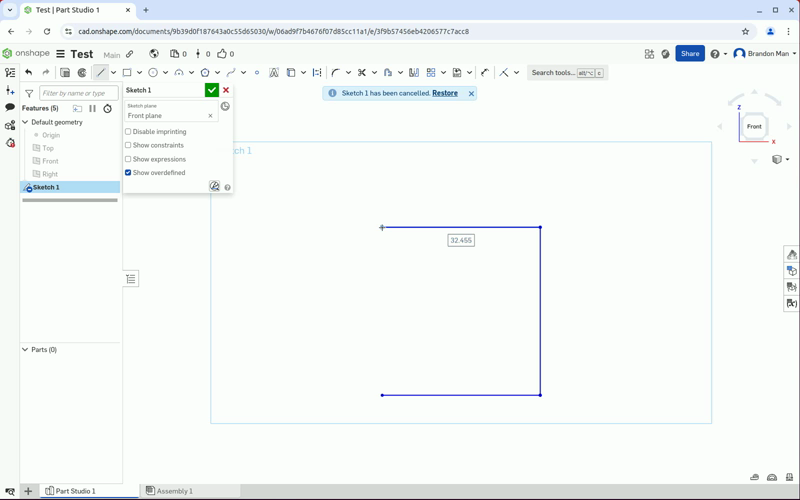
mouse_move(382, 395)
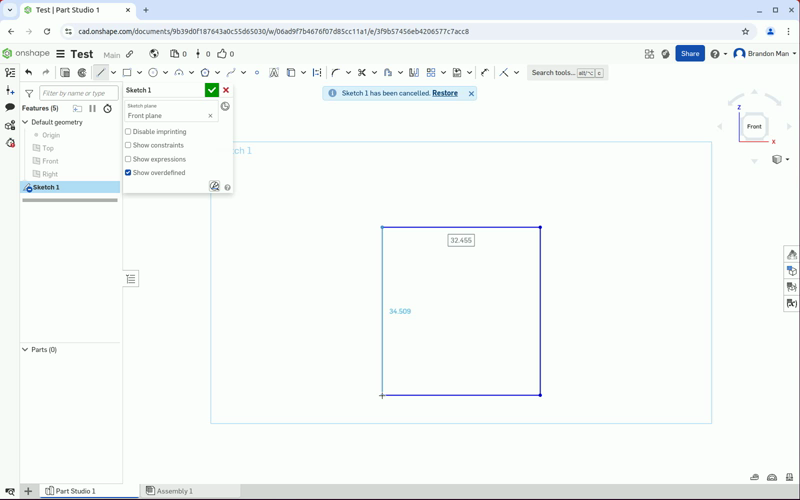
key_up(shift)
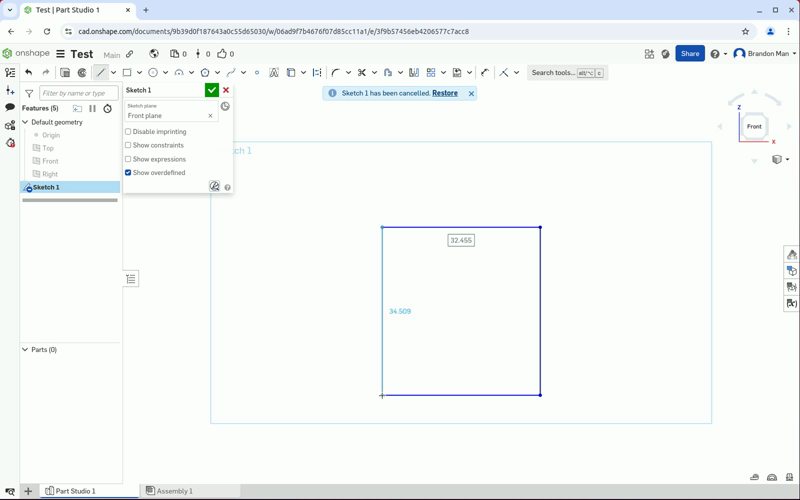
click(382, 395)
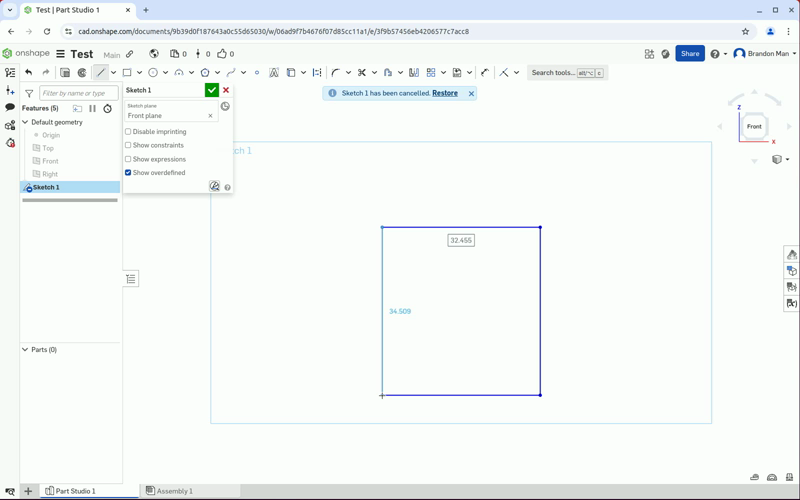
key(esc)
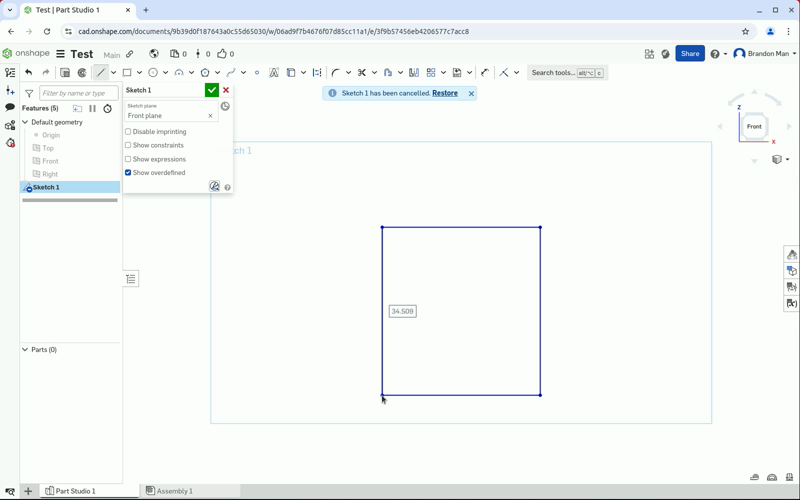
mouse_move(469, 274)
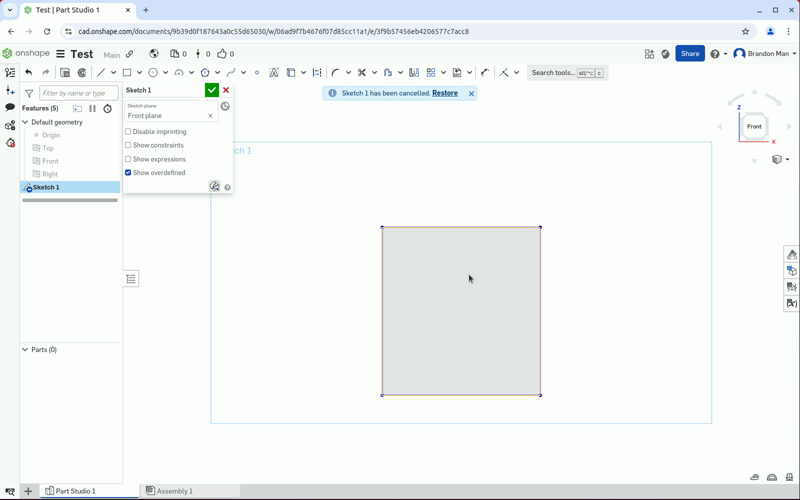
click(469, 274)
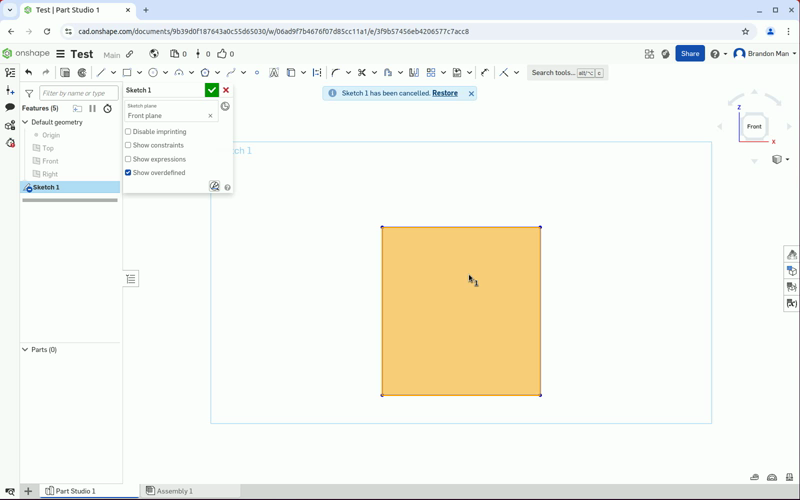
mouse_move(73, 352)
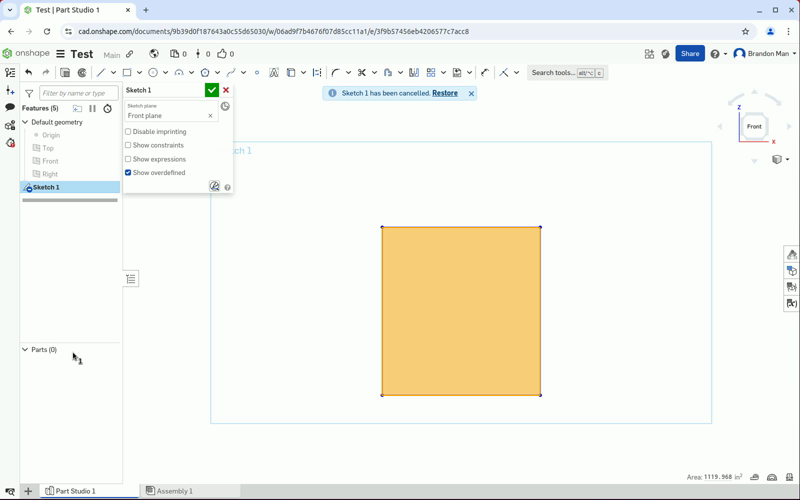
key(shift+y)
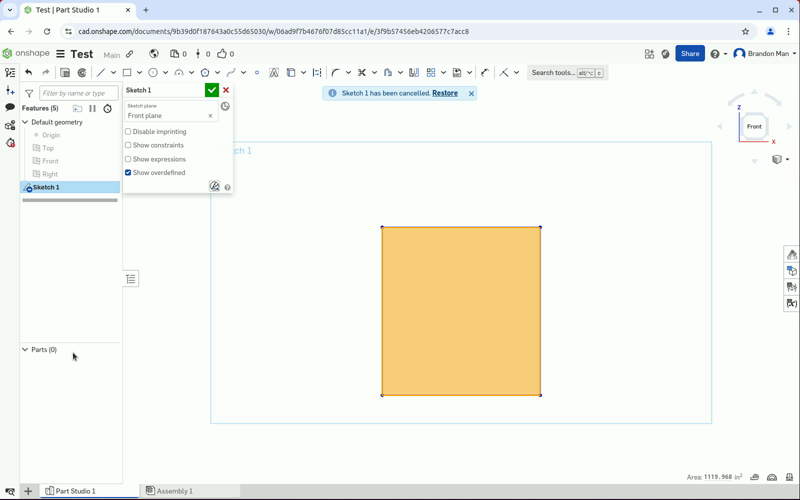
key(shift+e)
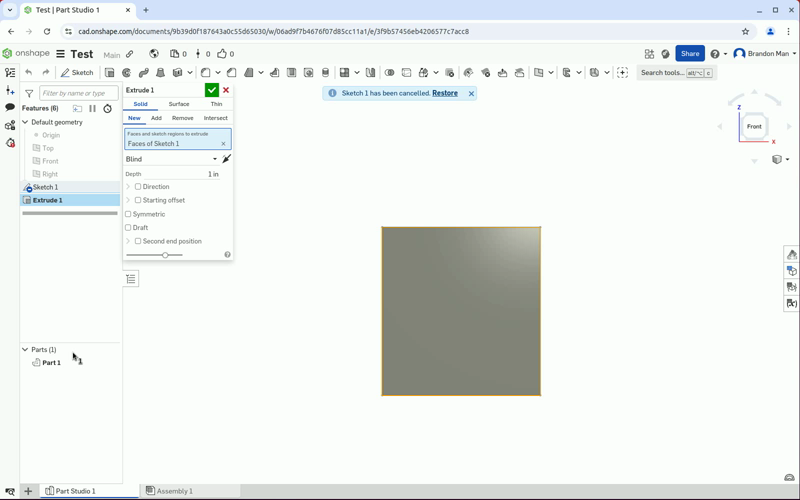
mouse_move(143, 106)
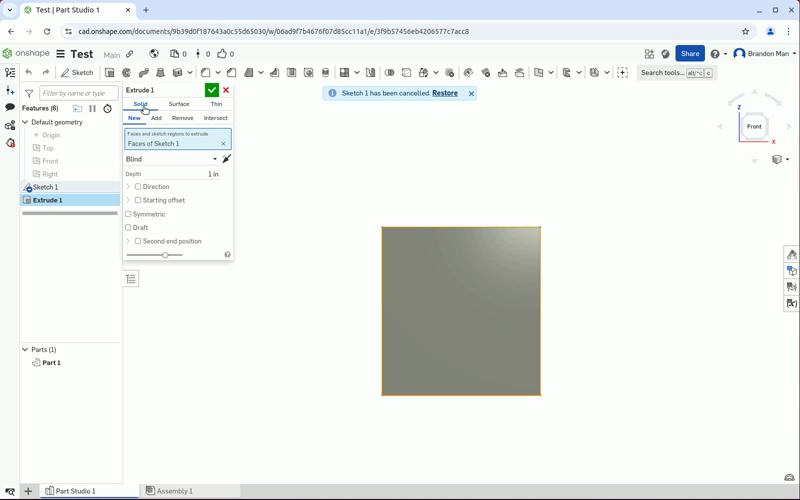
click(143, 106)
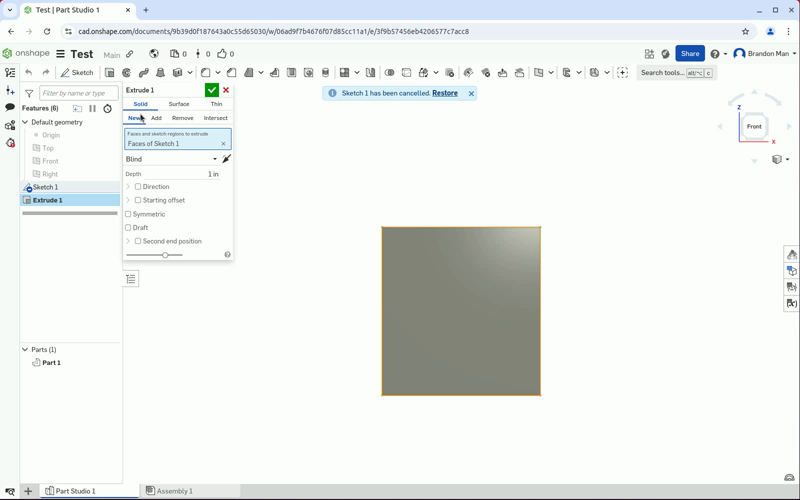
mouse_move(137, 120)
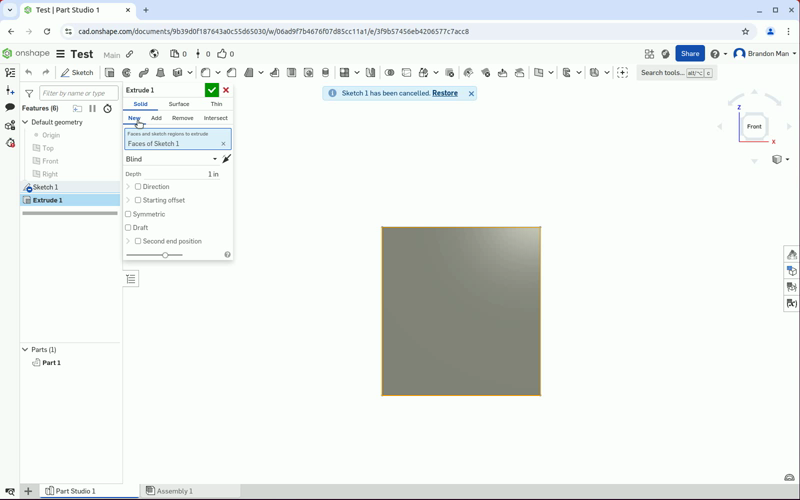
click(137, 120)
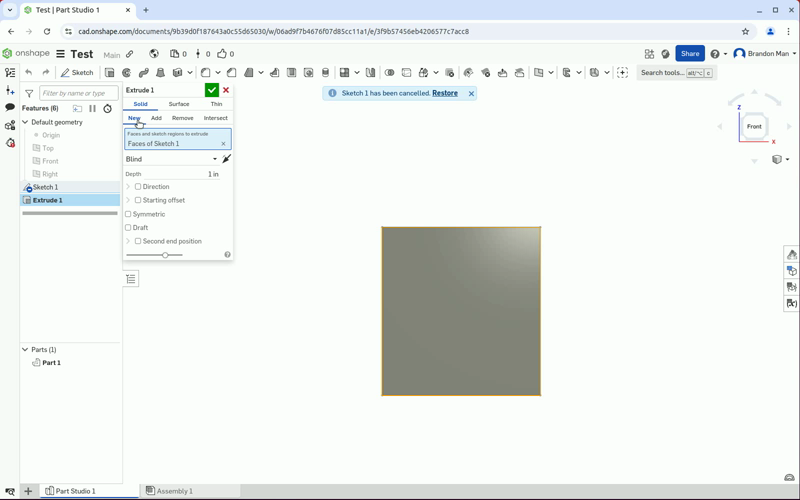
key(tab, 4)
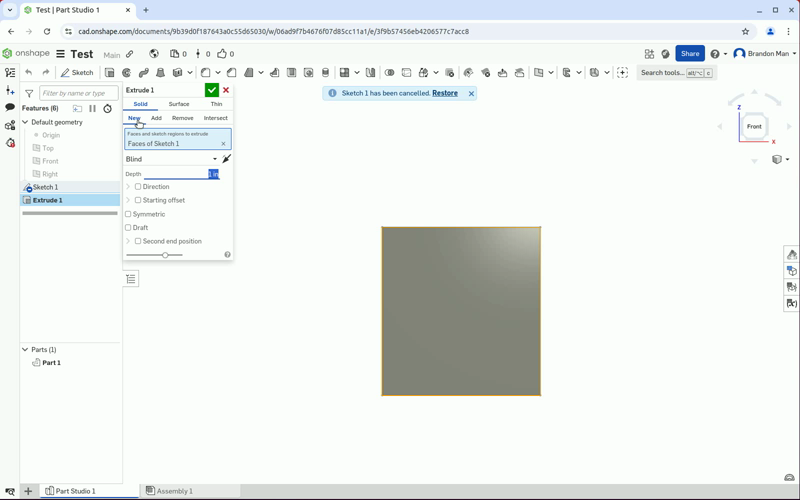
text(18.294)
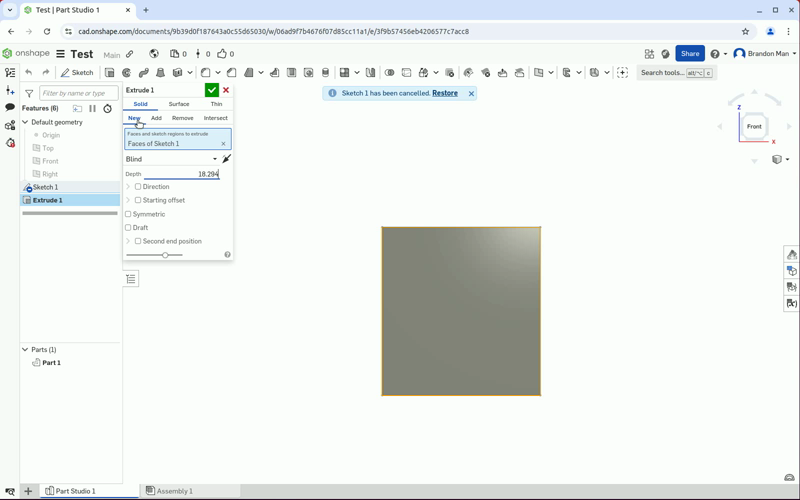
key(enter)
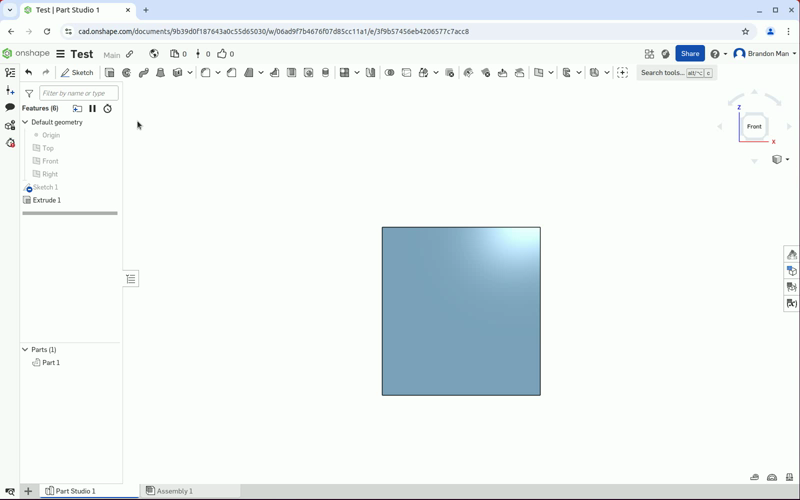
key(shift+h)
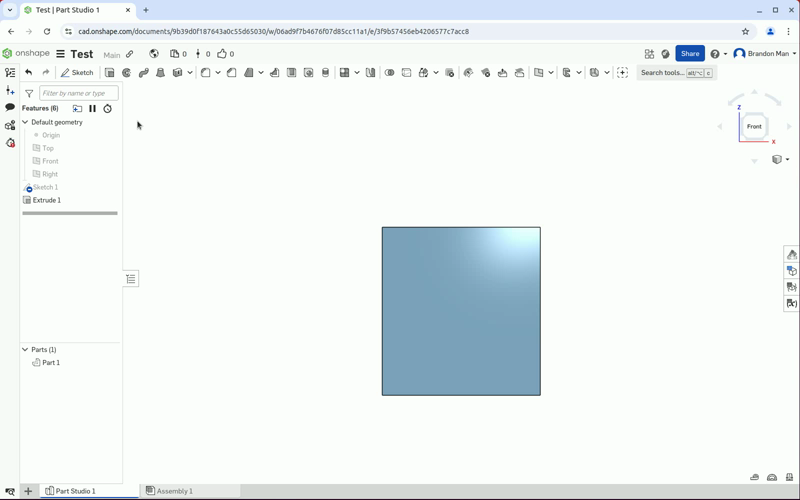
key(shift+h)
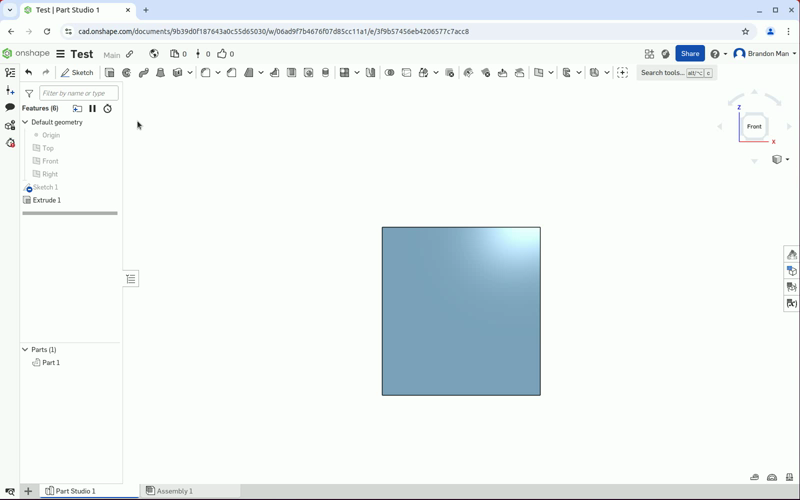
mouse_move(73, 189)
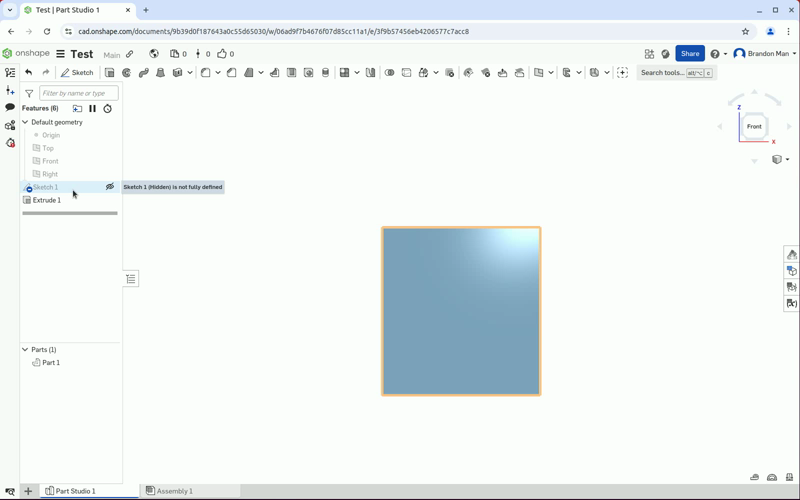
click(73, 189)
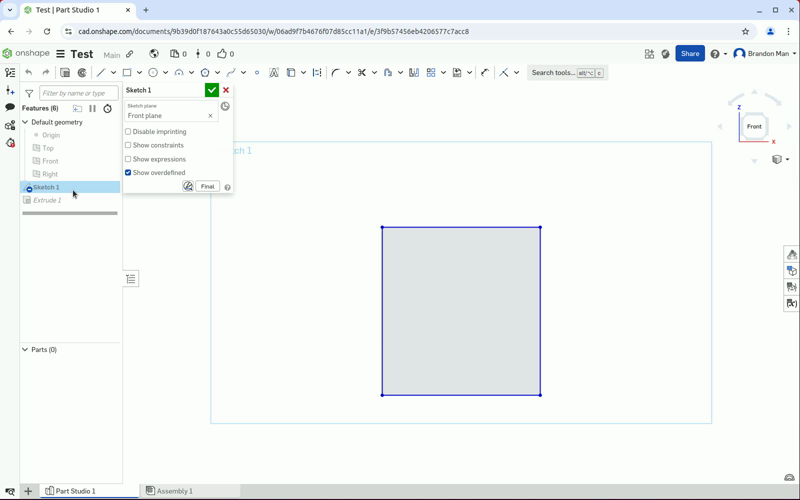
mouse_move(229, 92)
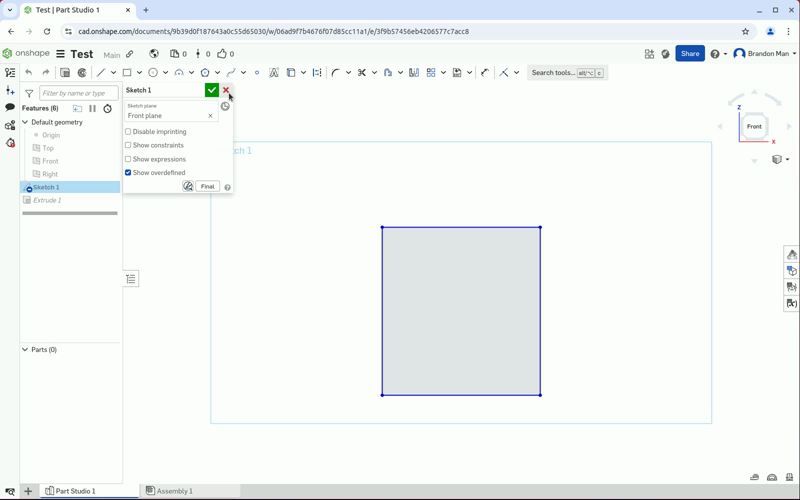
click(229, 92)
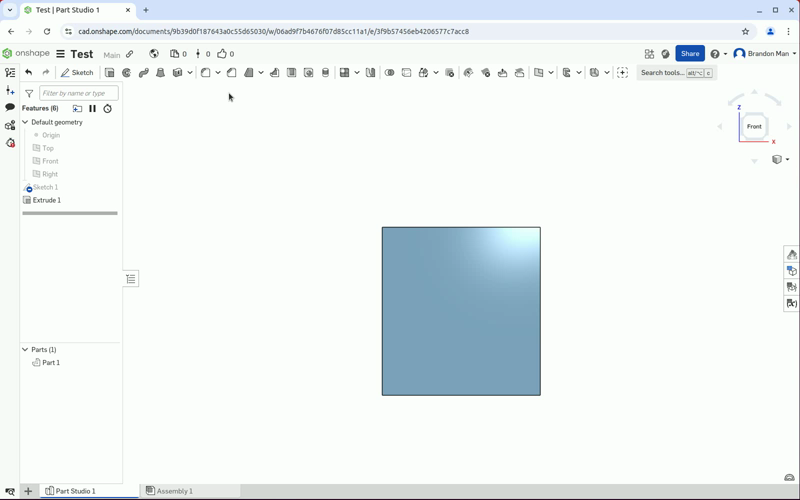
mouse_move(73, 352)
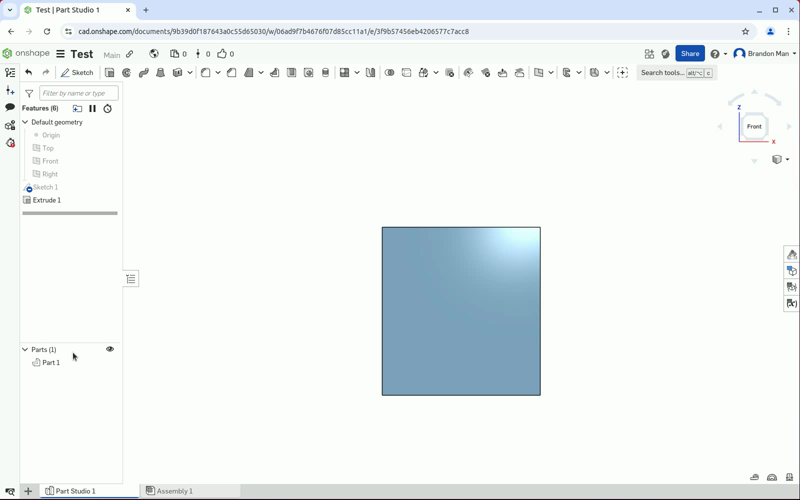
key(y)
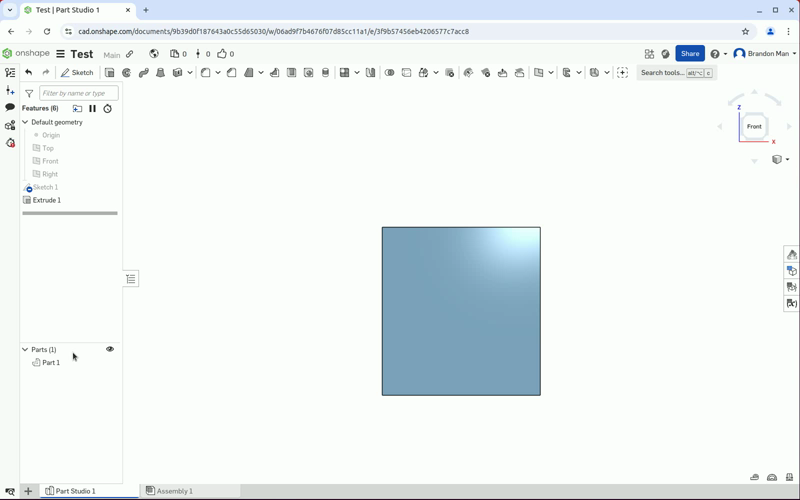
key(shift+p)
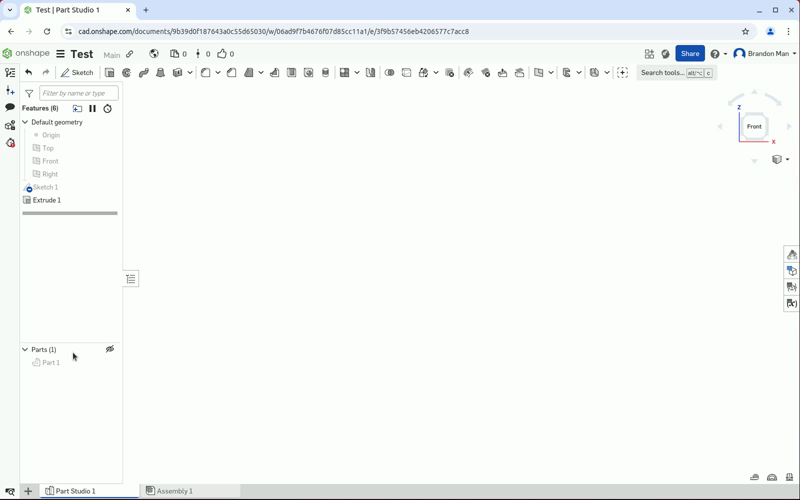
key(space)
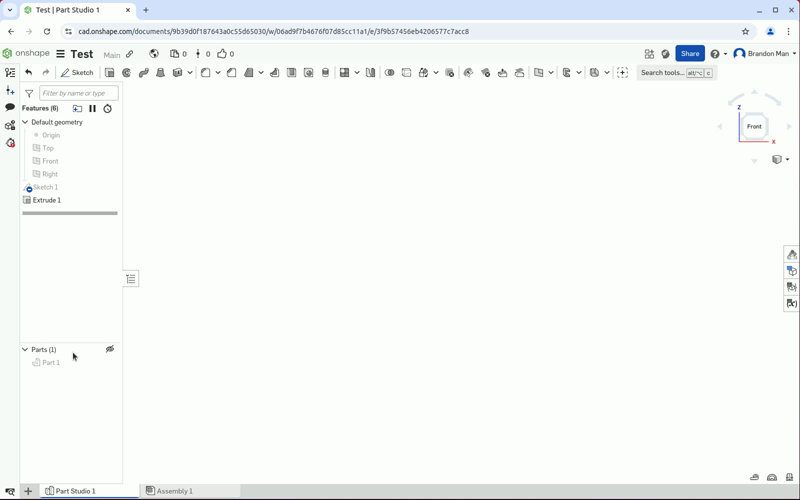
key_down(shift)
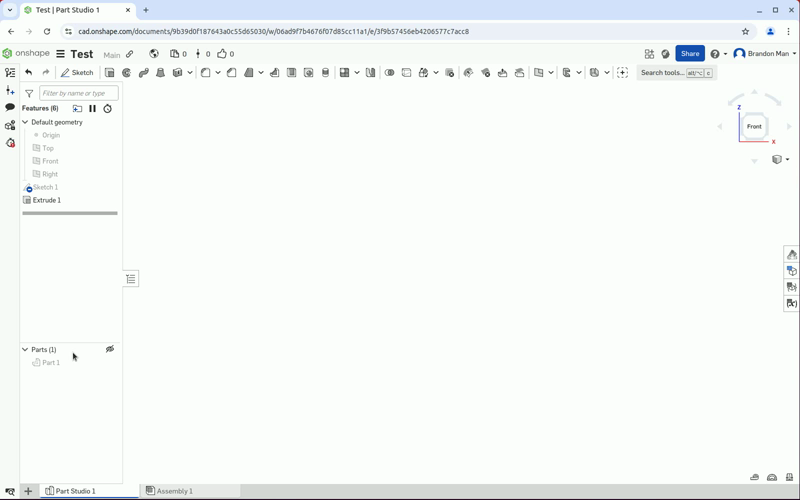
key(down)
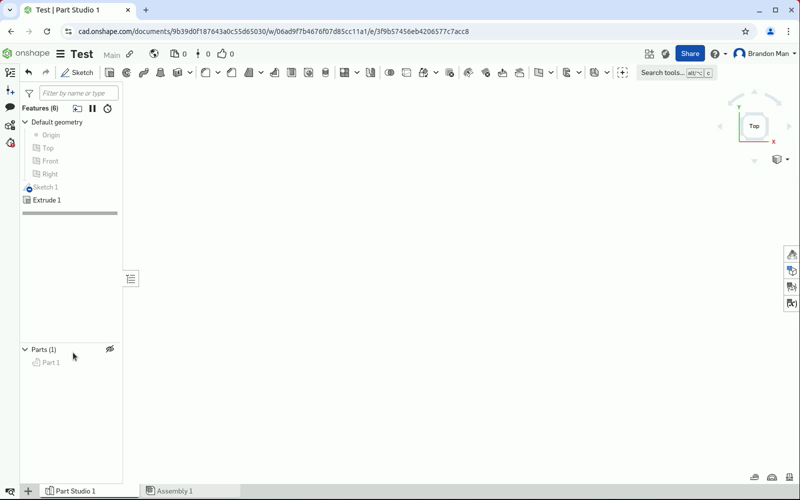
key_up(shift)
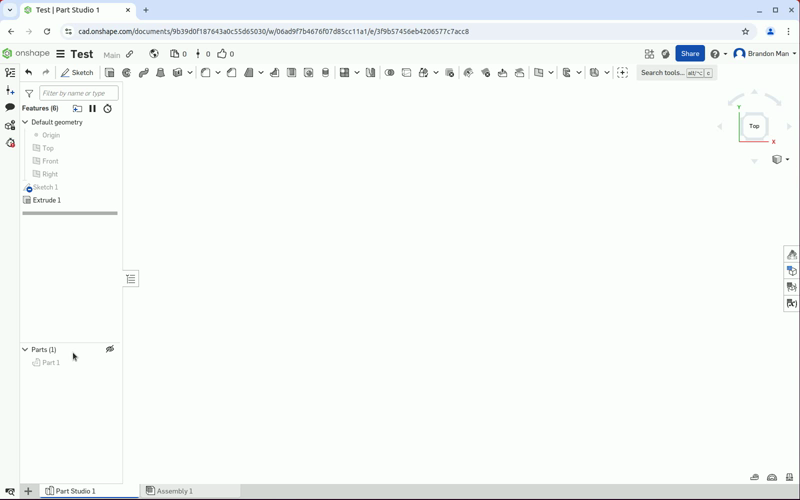
mouse_move(73, 352)
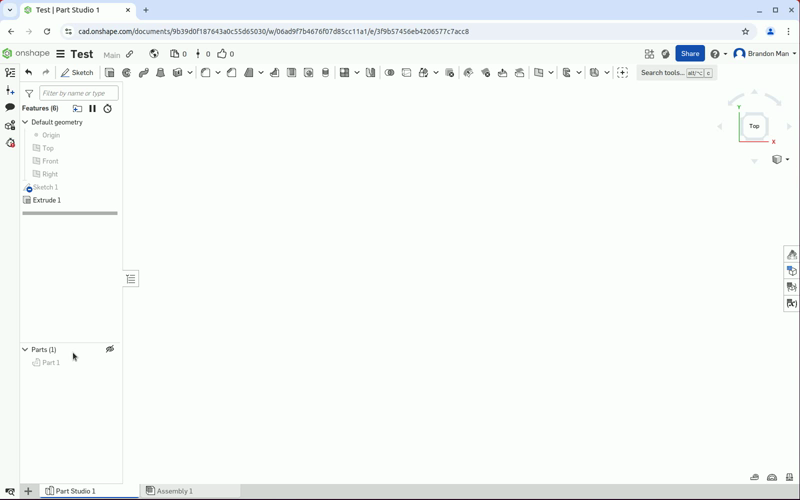
key(shift+y)
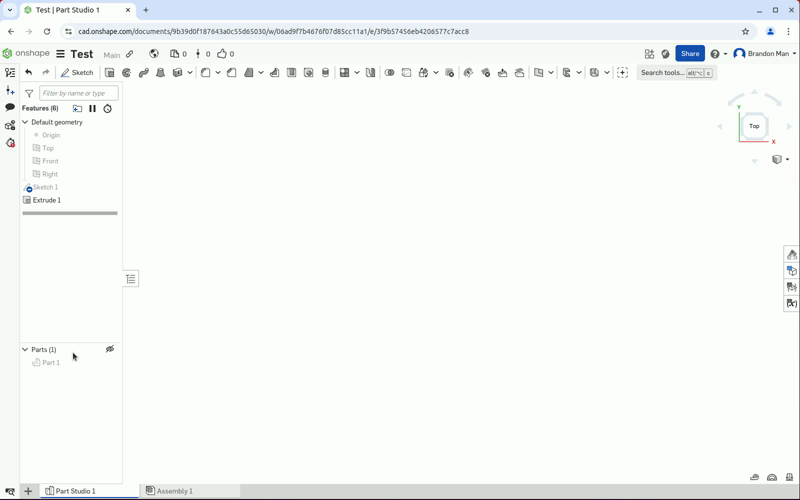
key(shift+s)
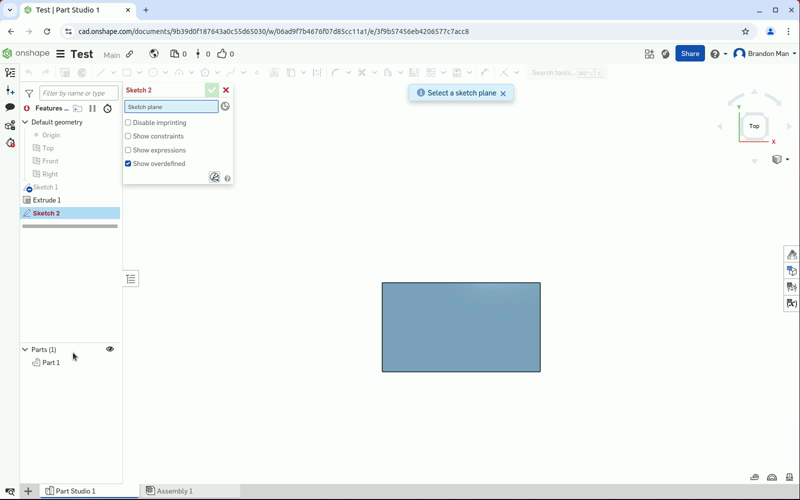
mouse_move(73, 150)
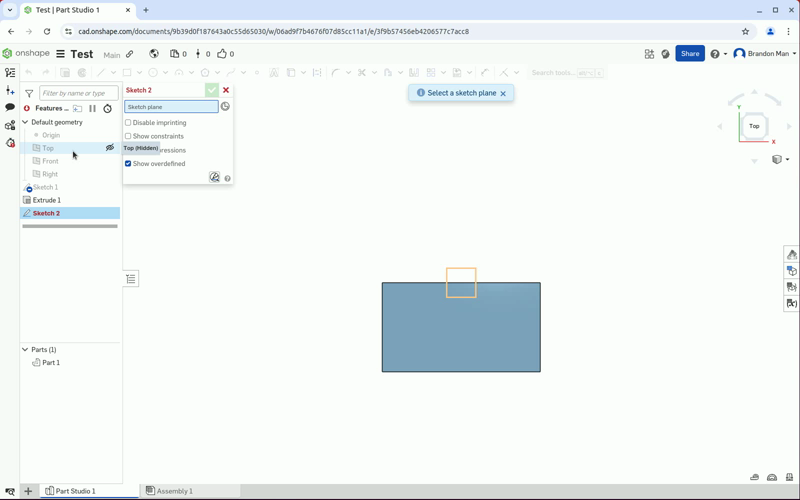
click(73, 150)
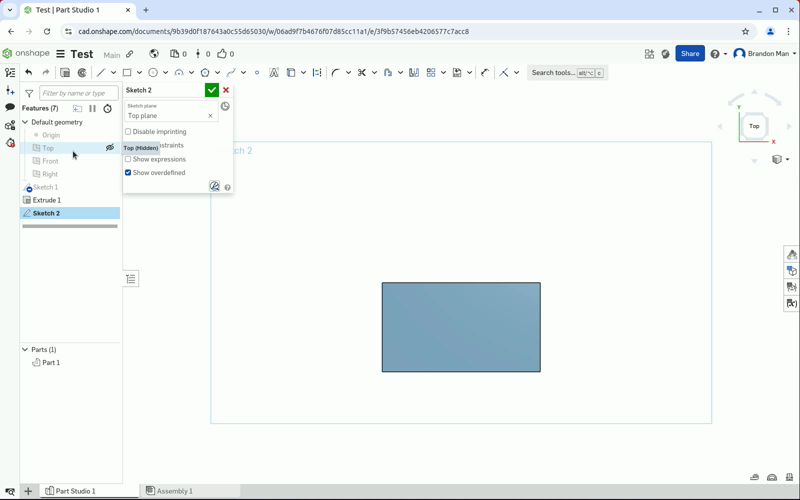
mouse_move(73, 352)
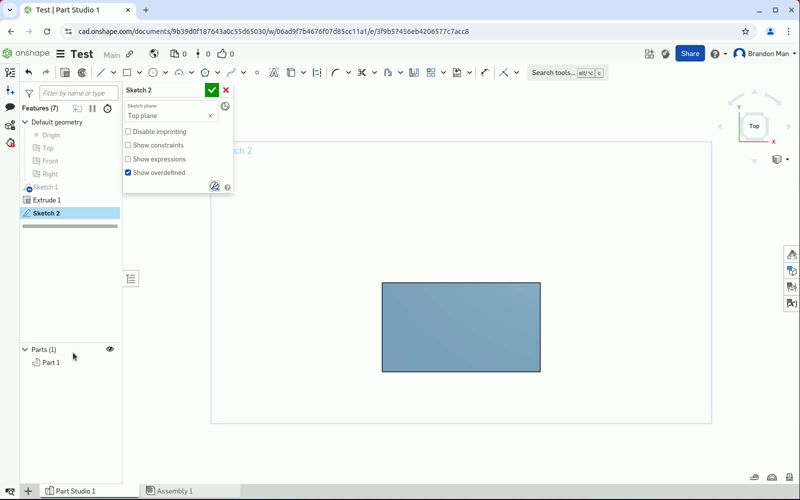
key(y)
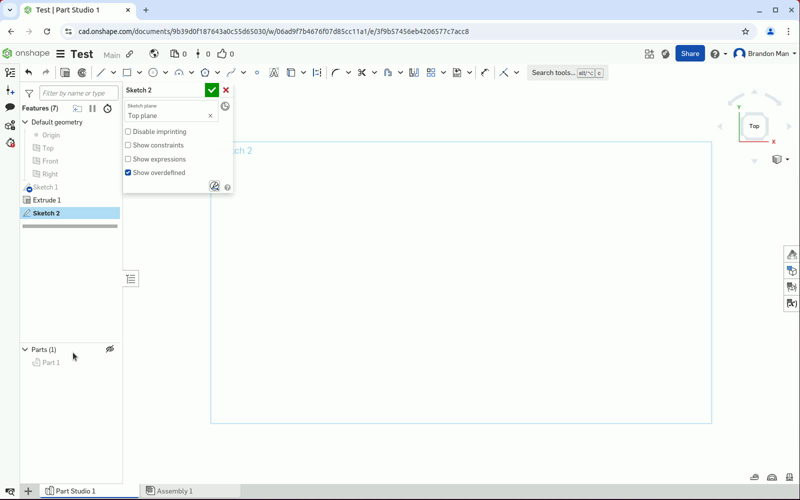
key(l)
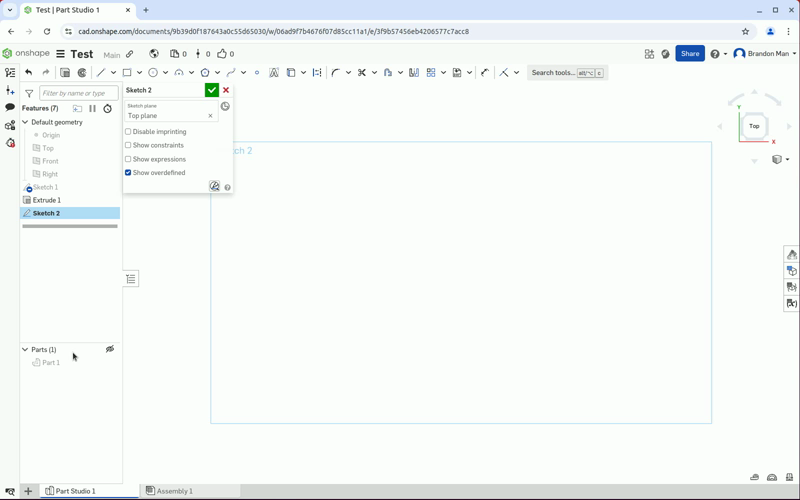
key_down(shift)
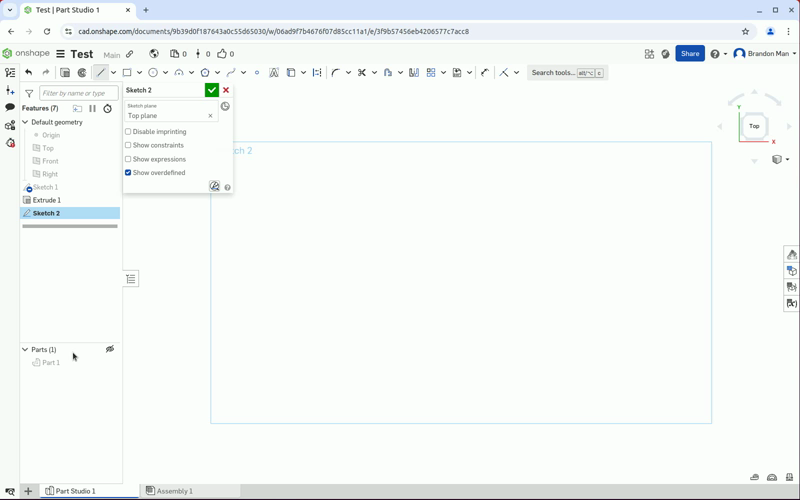
mouse_move(365, 387)
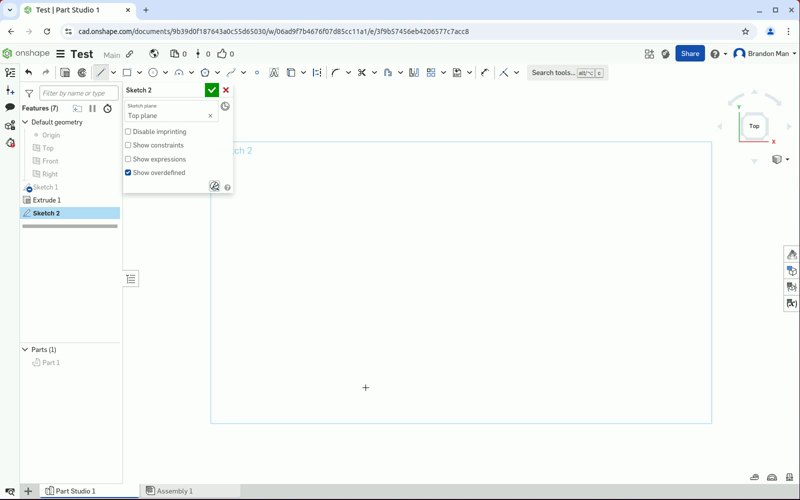
click(365, 387)
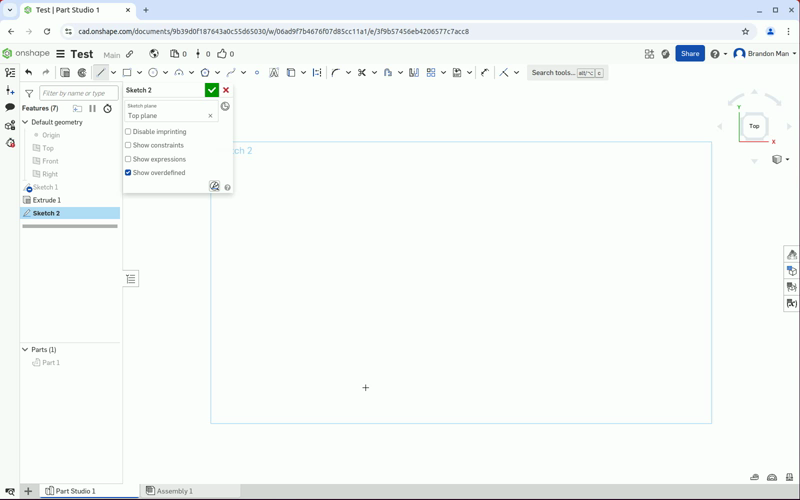
key_up(shift)
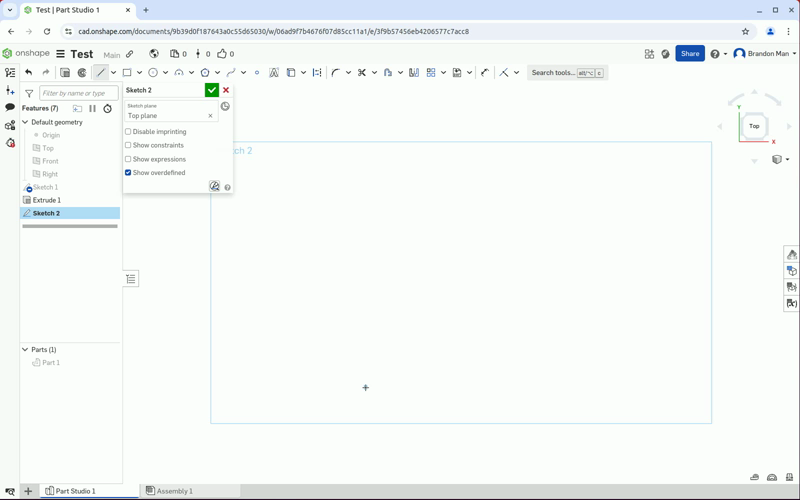
key_down(shift)
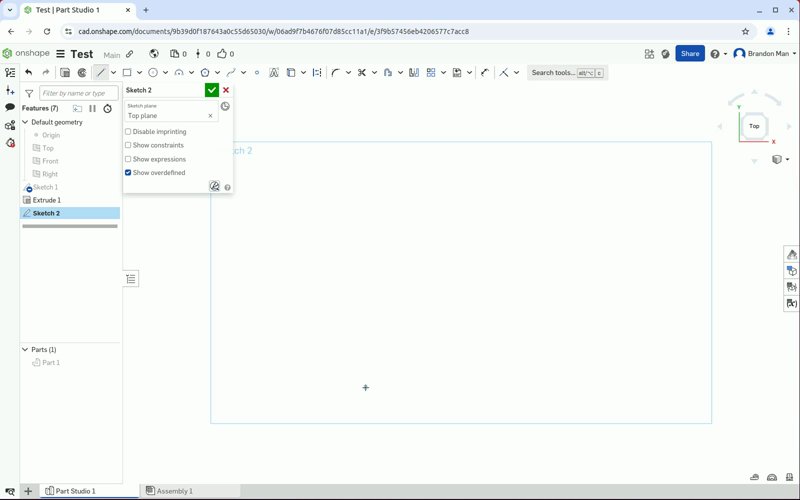
mouse_move(550, 387)
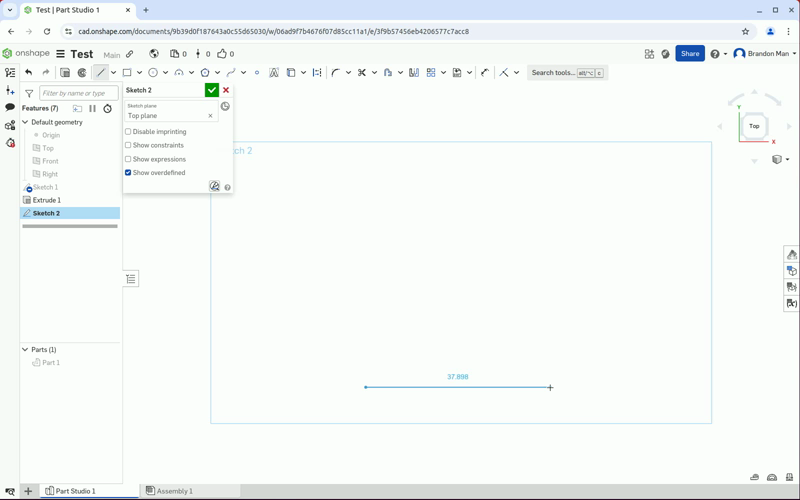
click(550, 387)
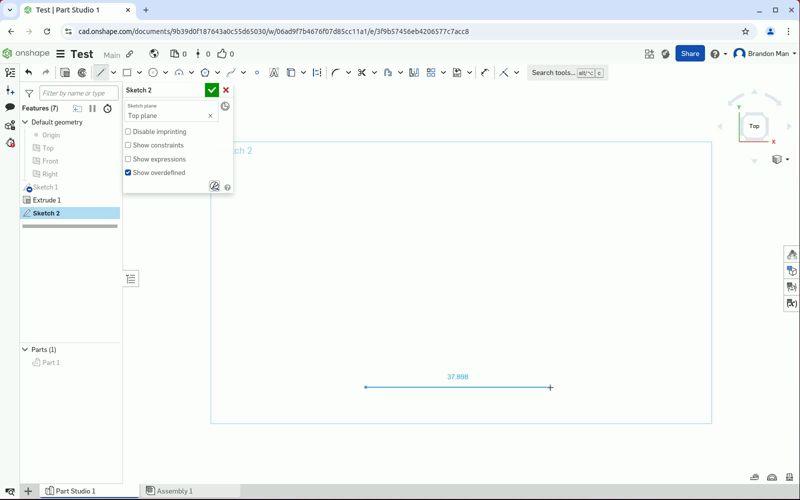
key_up(shift)
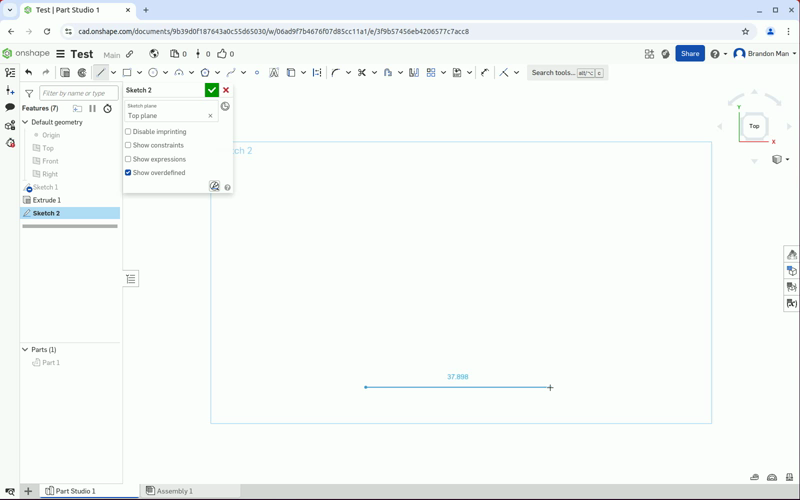
key_down(shift)
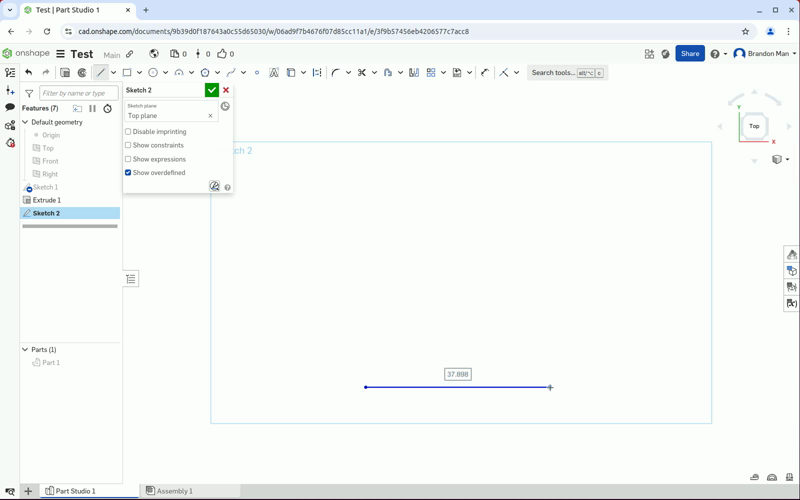
mouse_move(580, 387)
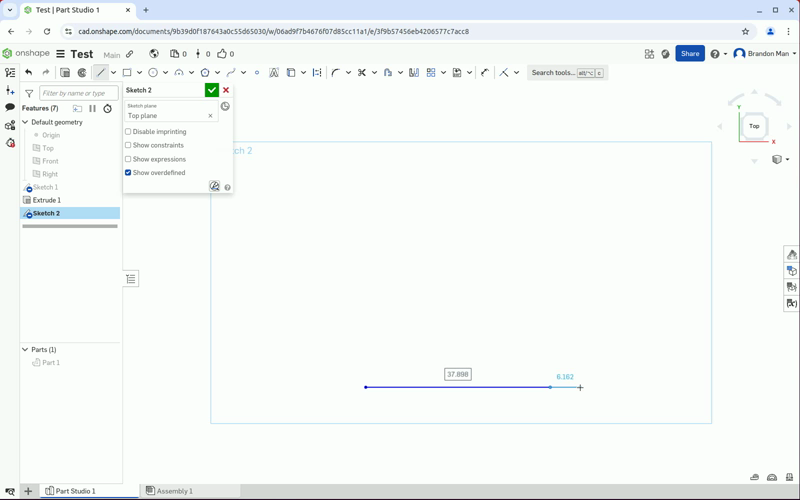
mouse_move(550, 332)
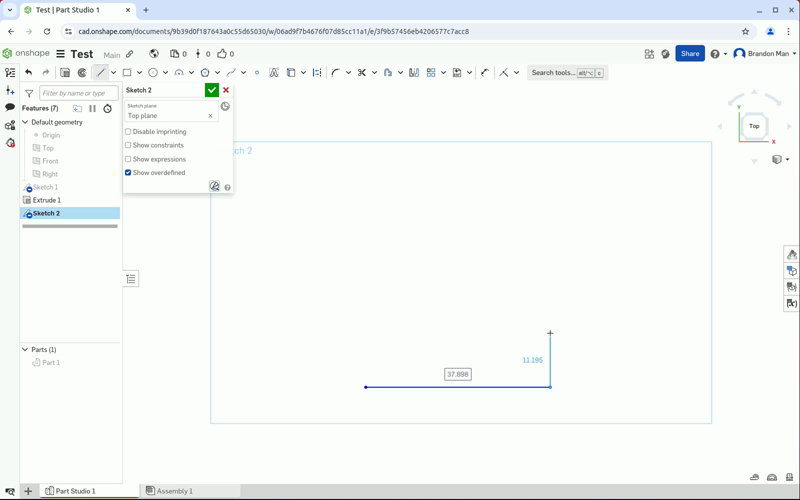
click(550, 332)
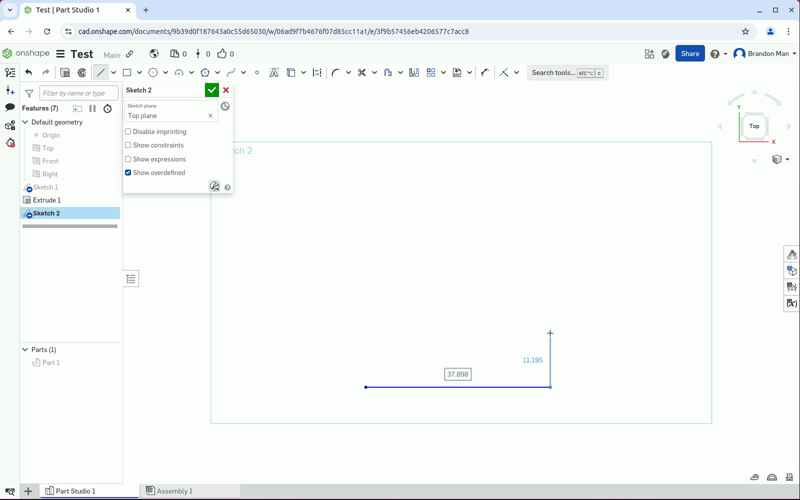
key_up(shift)
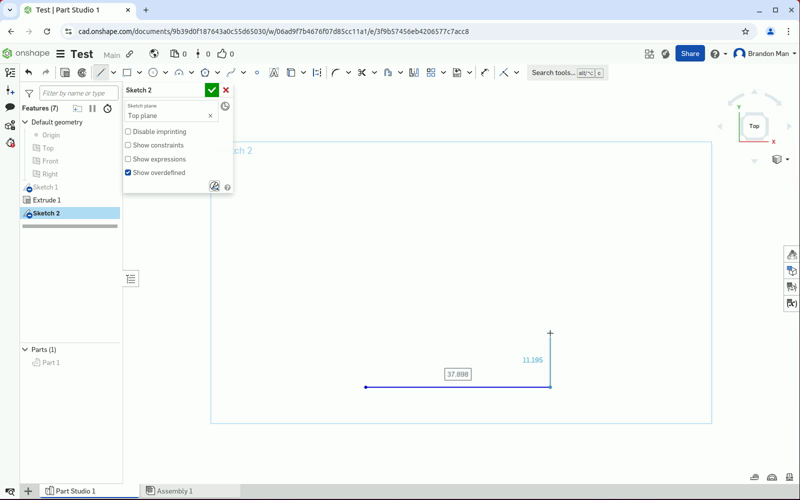
key_down(shift)
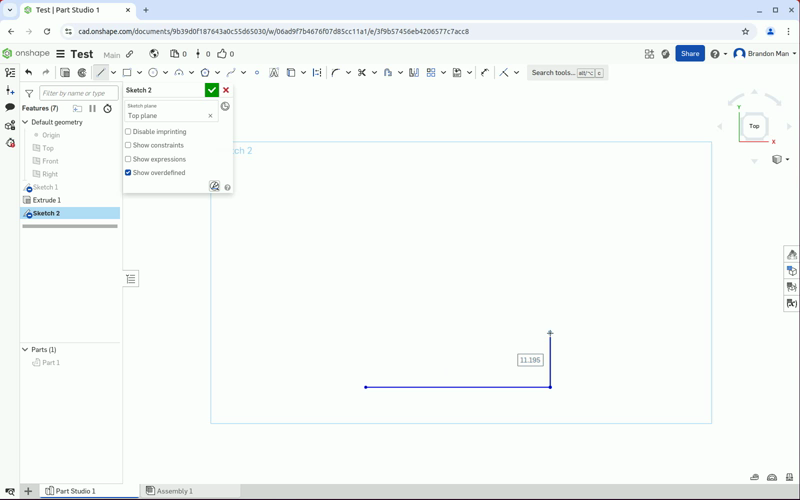
mouse_move(365, 332)
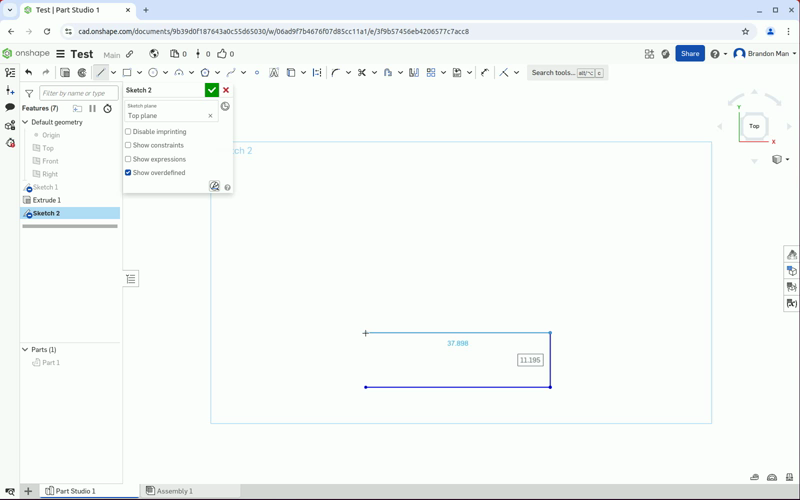
click(365, 332)
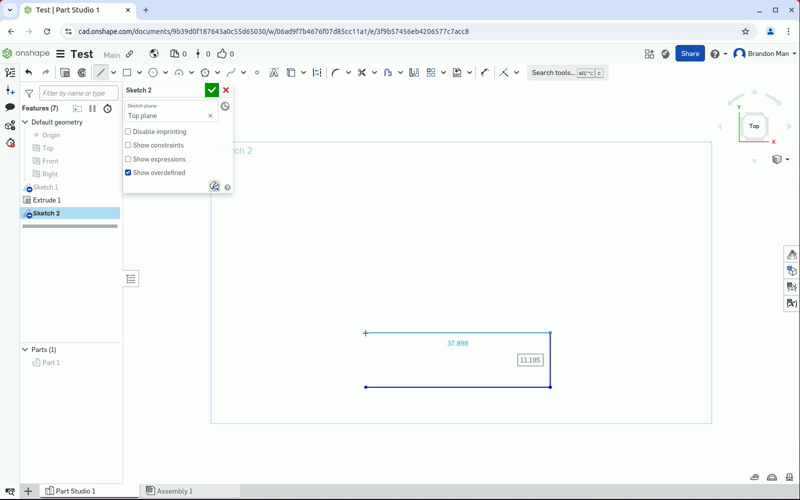
key_up(shift)
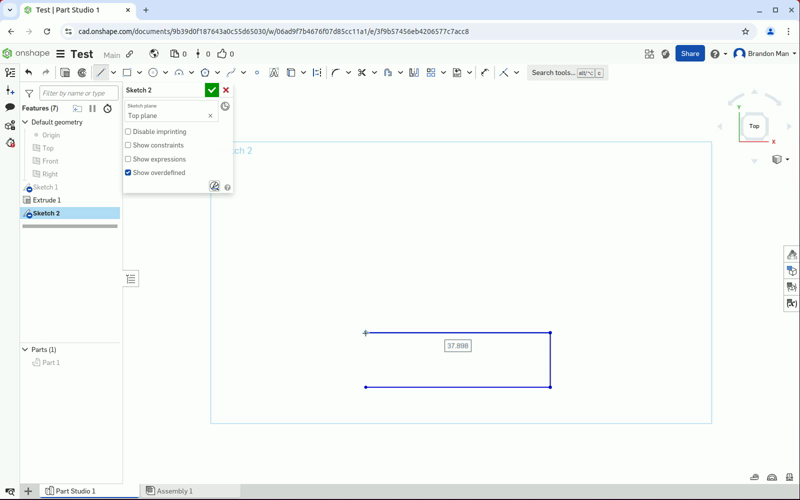
mouse_move(395, 332)
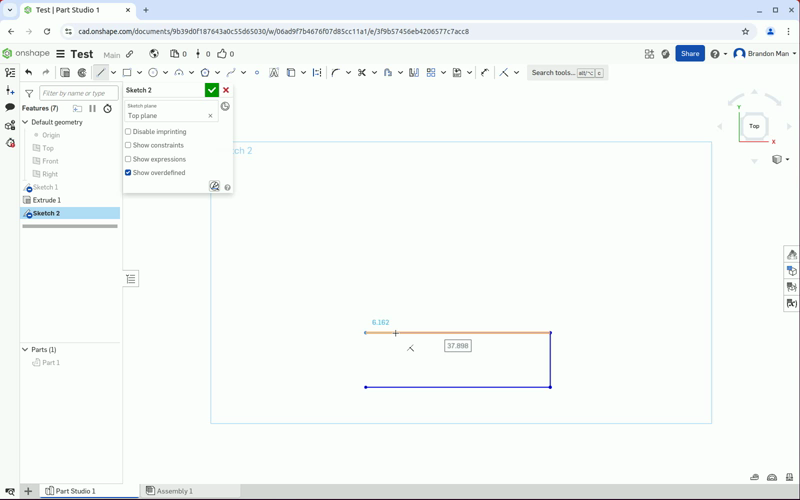
key_down(shift)
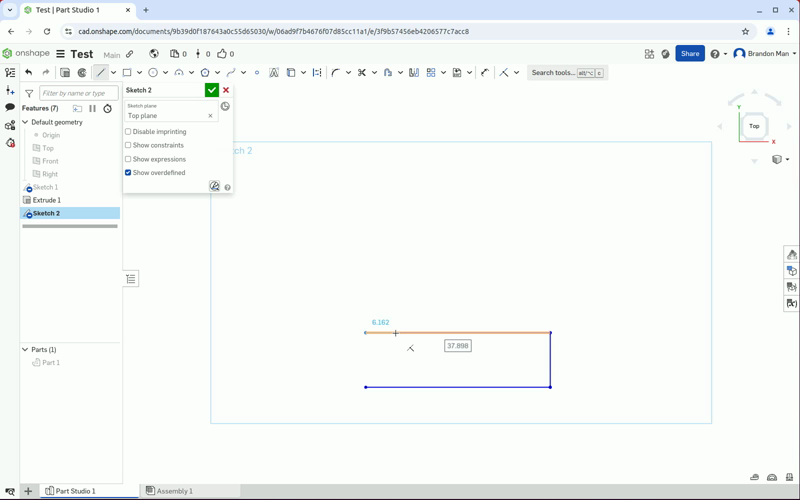
mouse_move(365, 387)
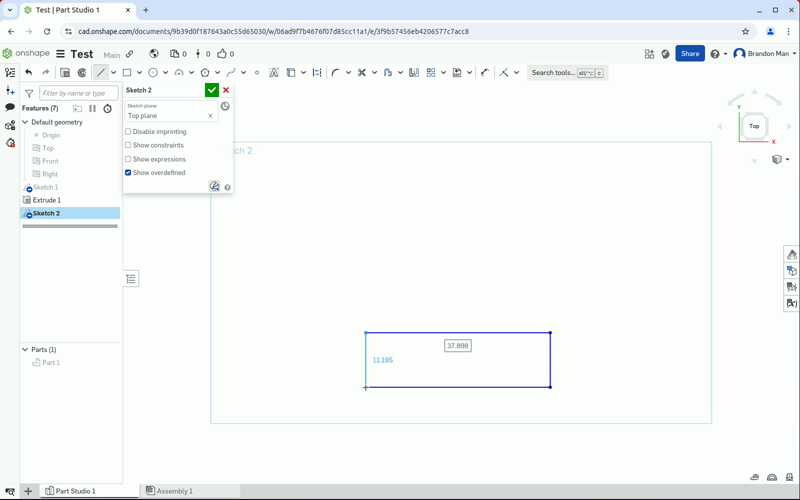
key_up(shift)
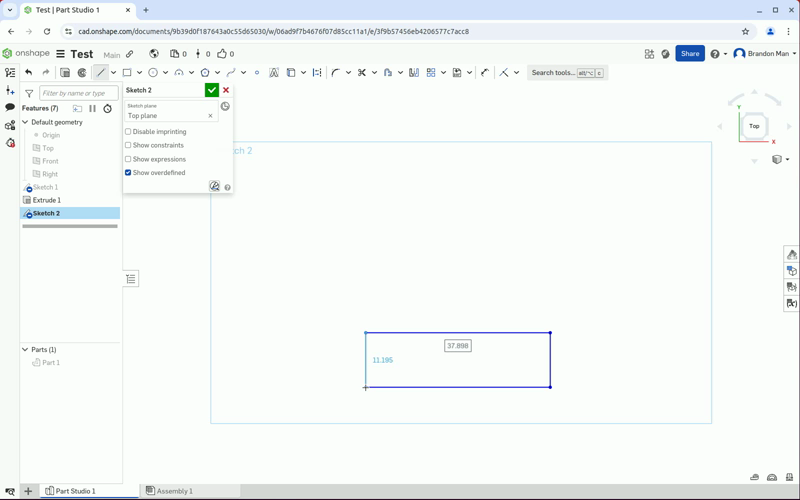
click(365, 387)
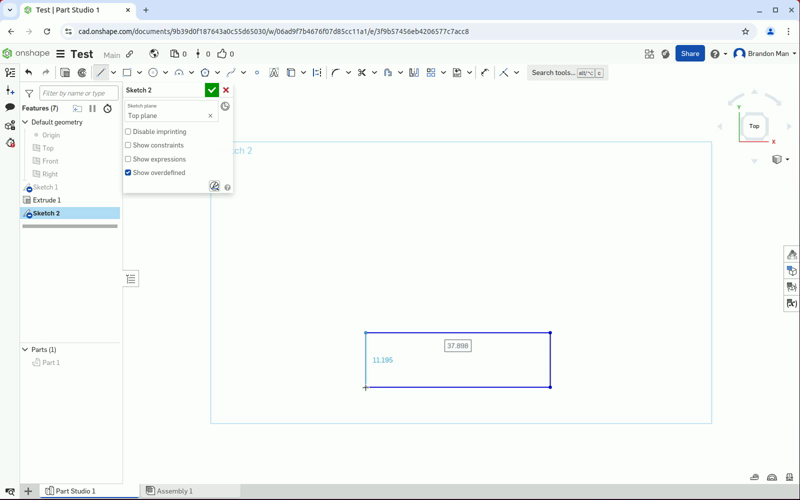
key(esc)
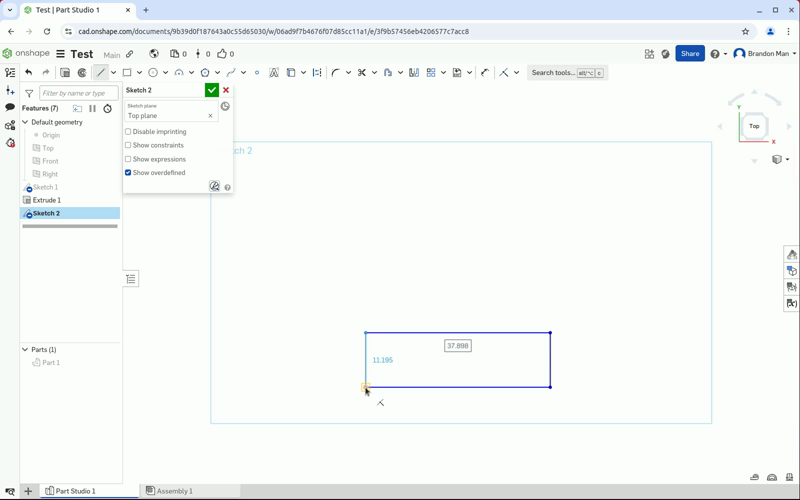
mouse_move(533, 354)
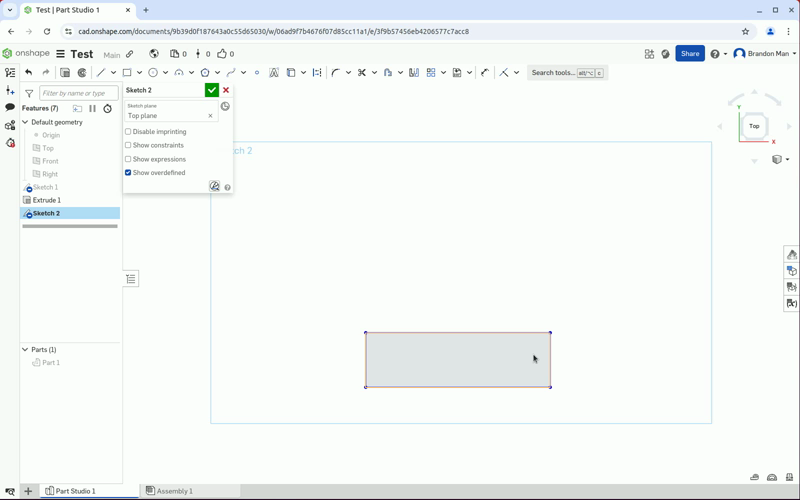
click(533, 354)
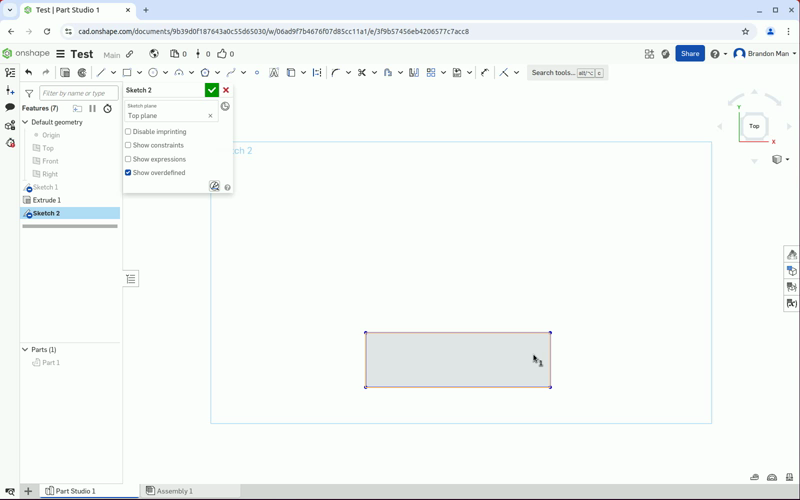
mouse_move(73, 352)
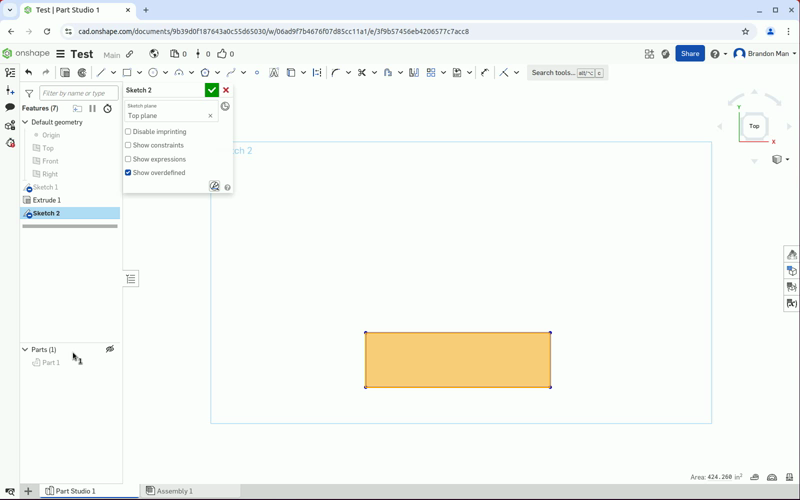
key(shift+y)
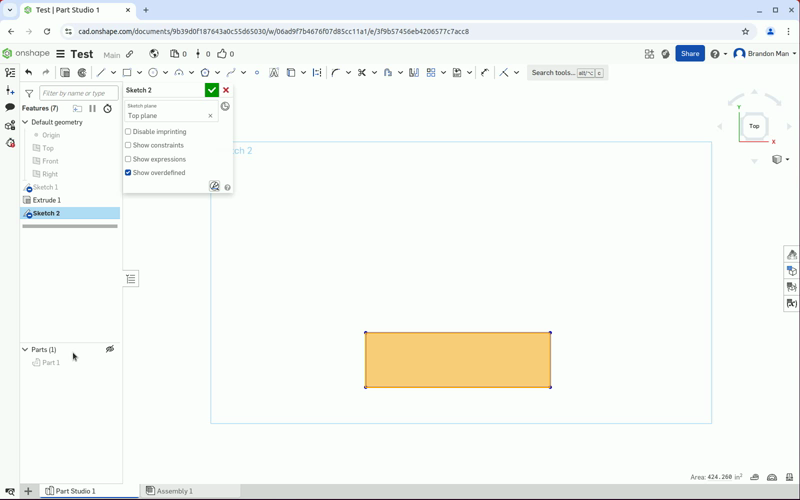
key(shift+e)
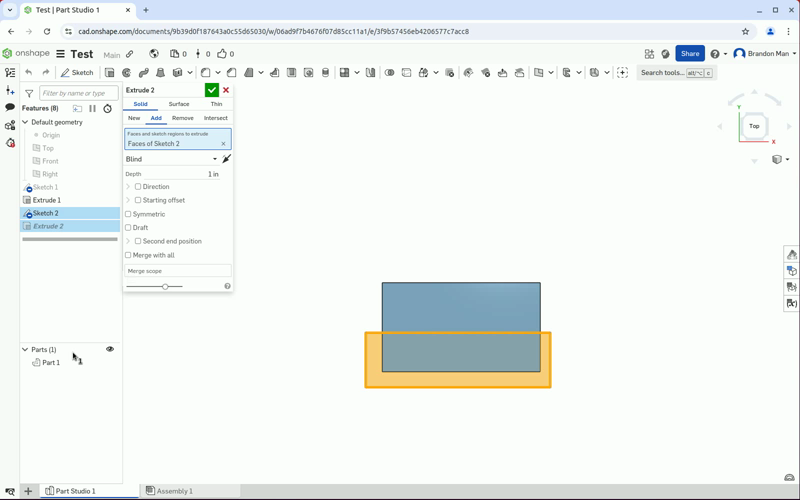
mouse_move(143, 106)
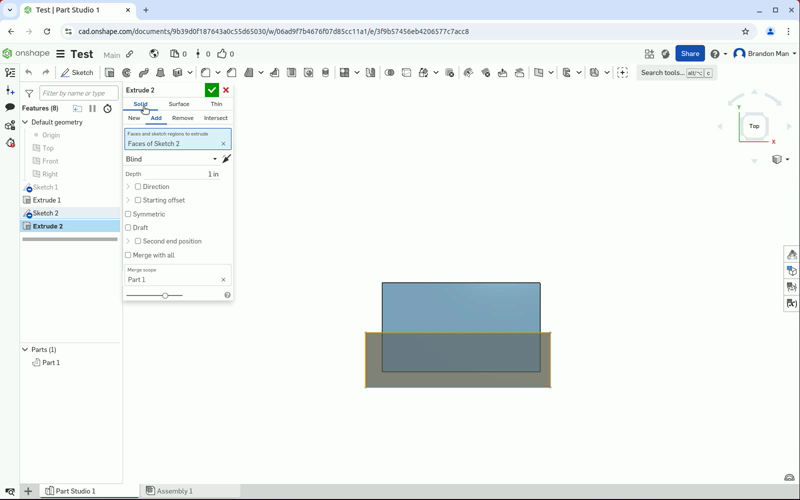
click(143, 106)
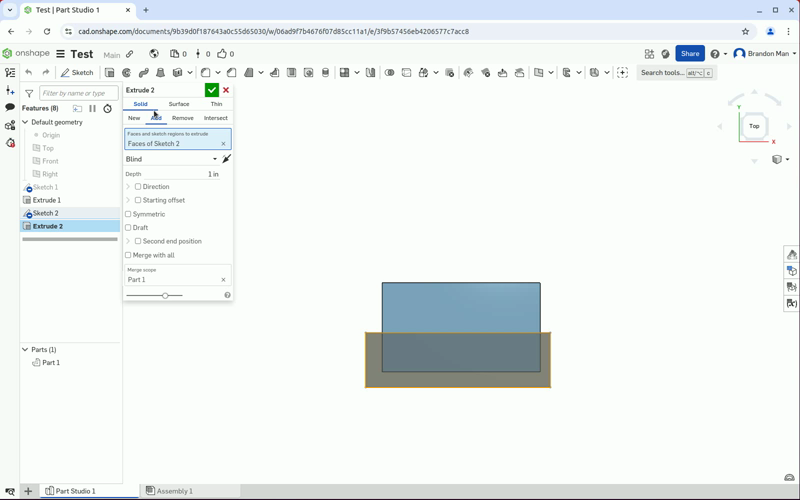
mouse_move(186, 120)
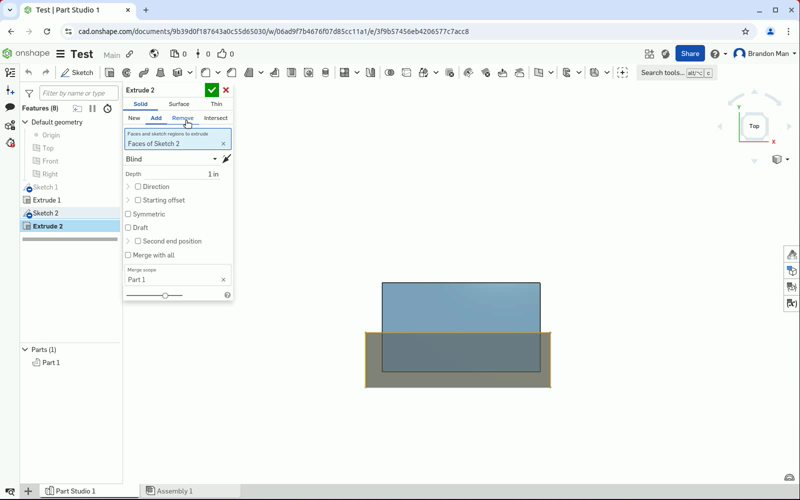
click(186, 120)
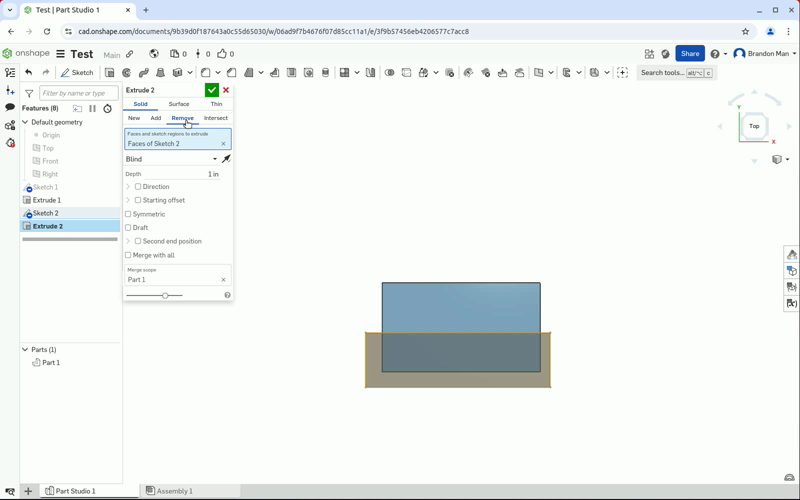
key(tab, 4)
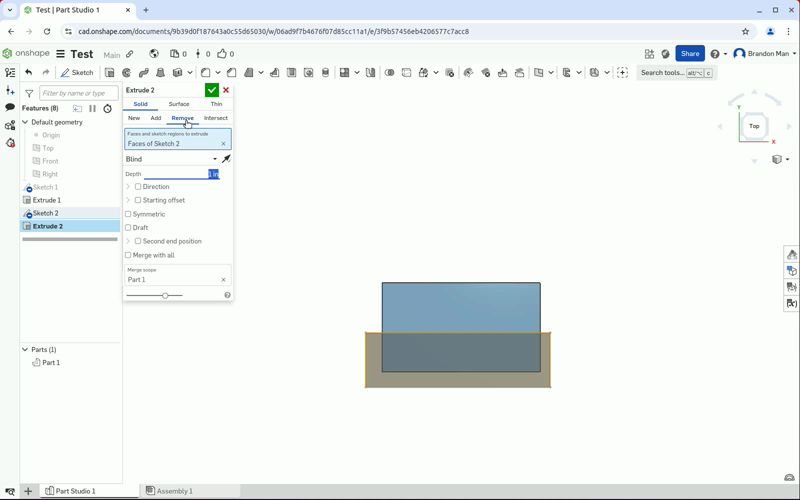
text(28.163)
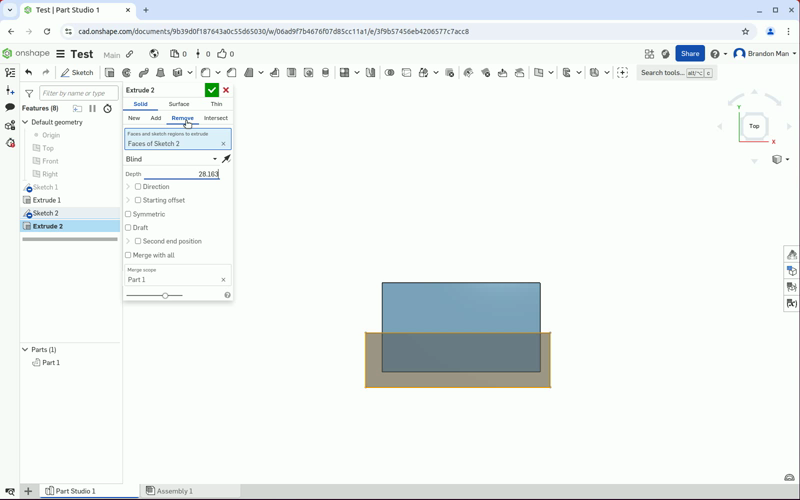
key(tab, 6)
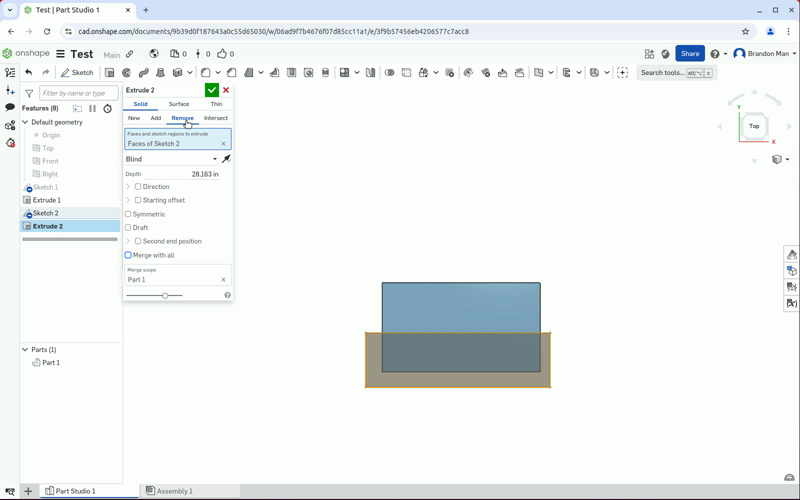
key(space)
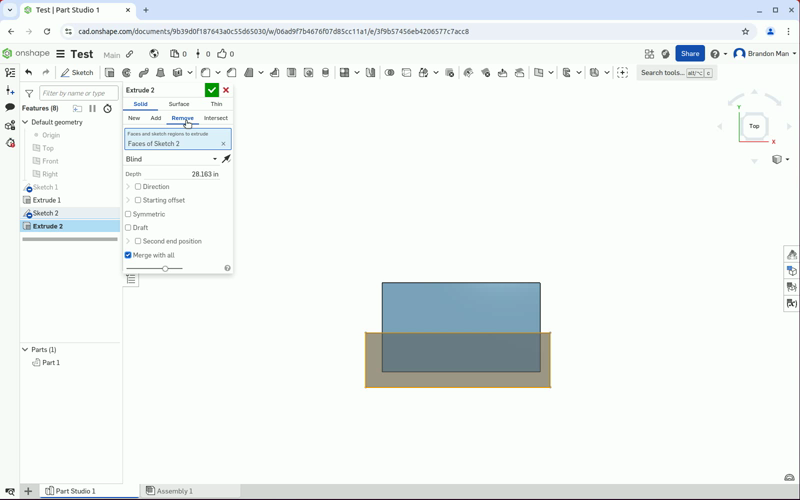
key(enter)
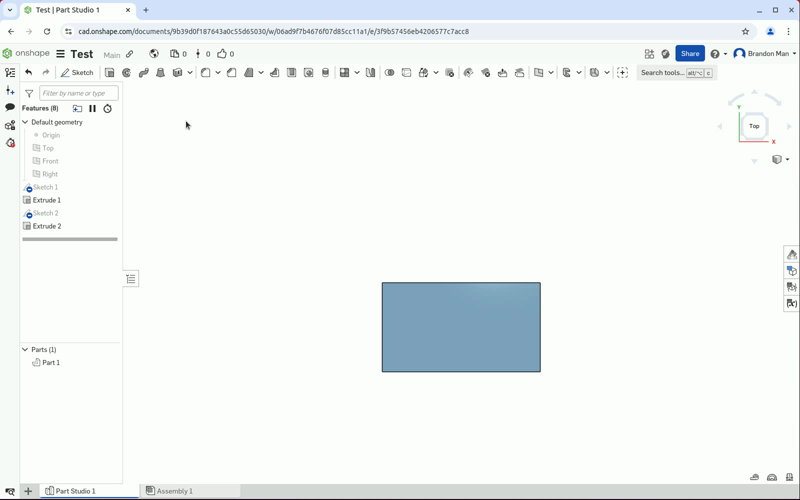
key(shift+h)
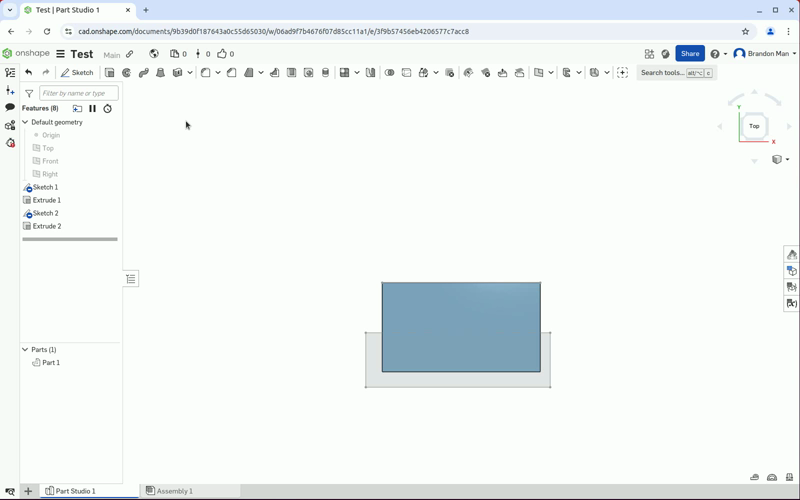
key(shift+h)
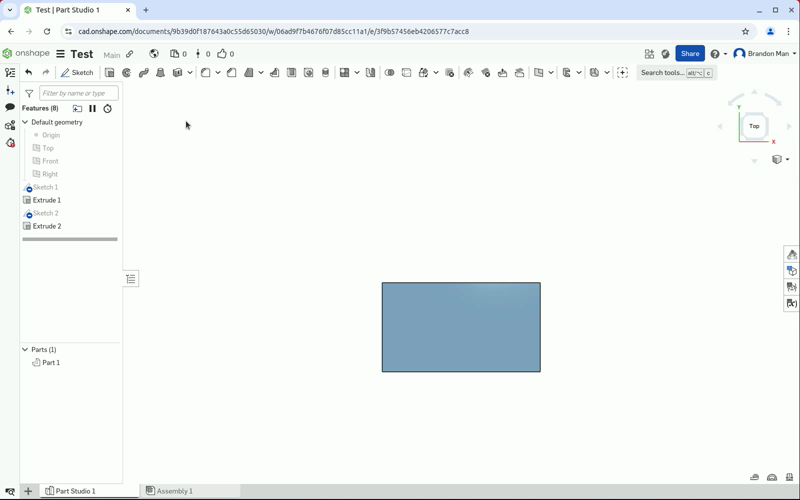
mouse_move(73, 189)
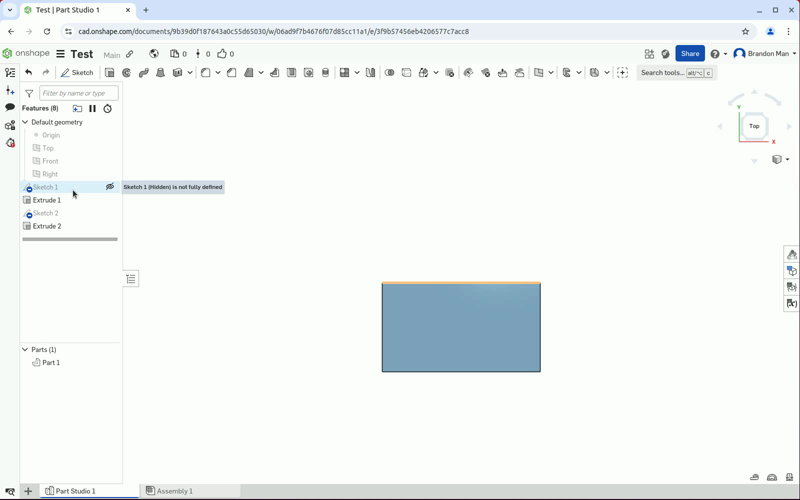
click(73, 189)
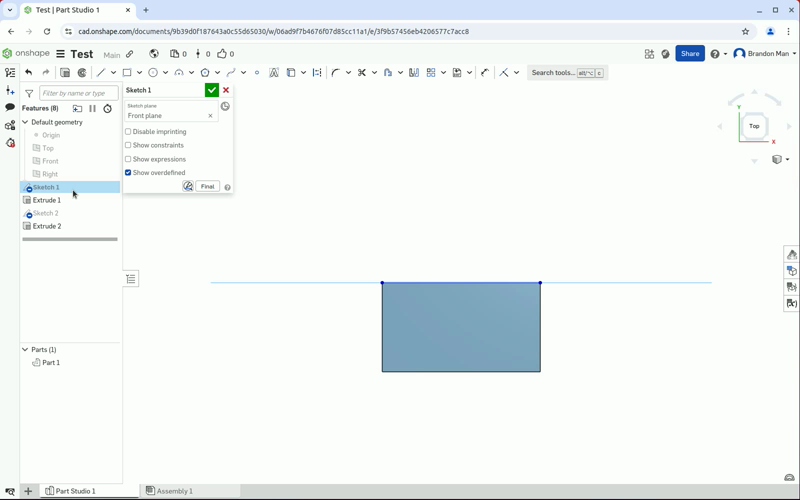
mouse_move(229, 92)
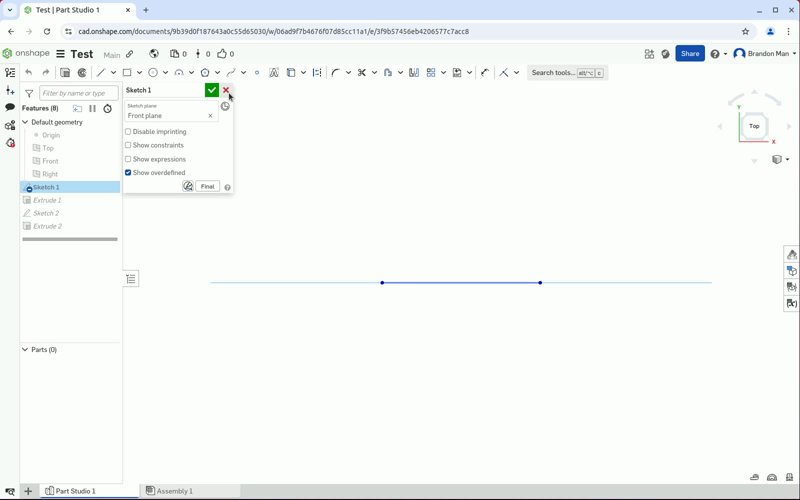
click(229, 92)
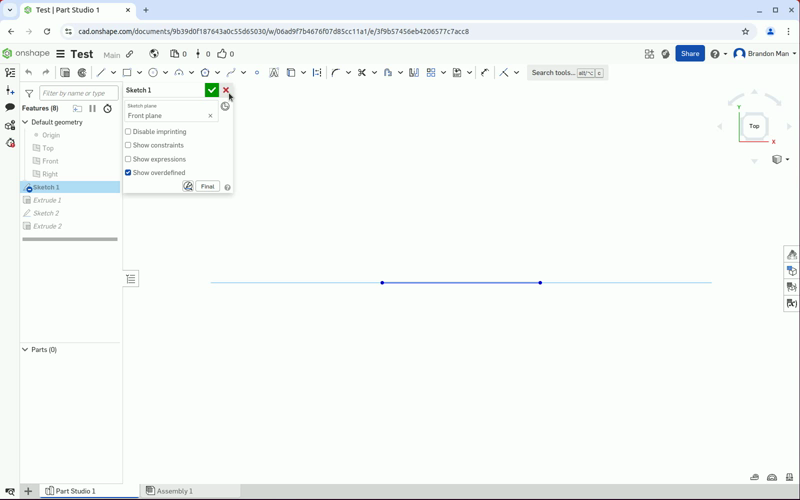
key(shift+s)
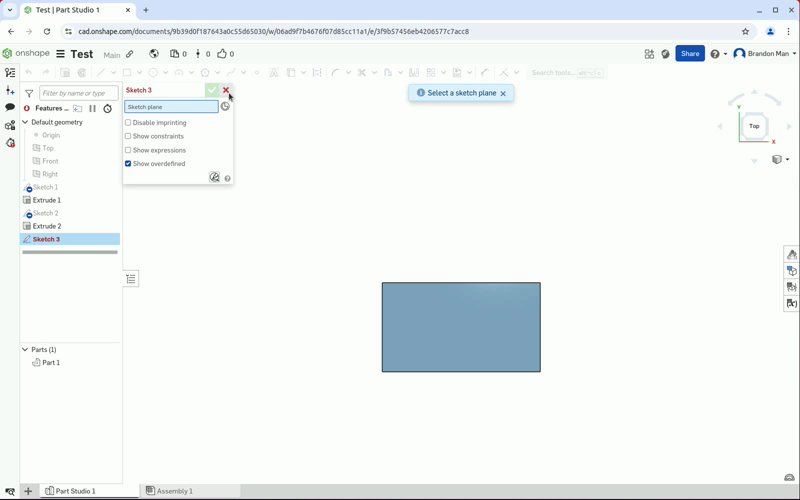
mouse_move(73, 150)
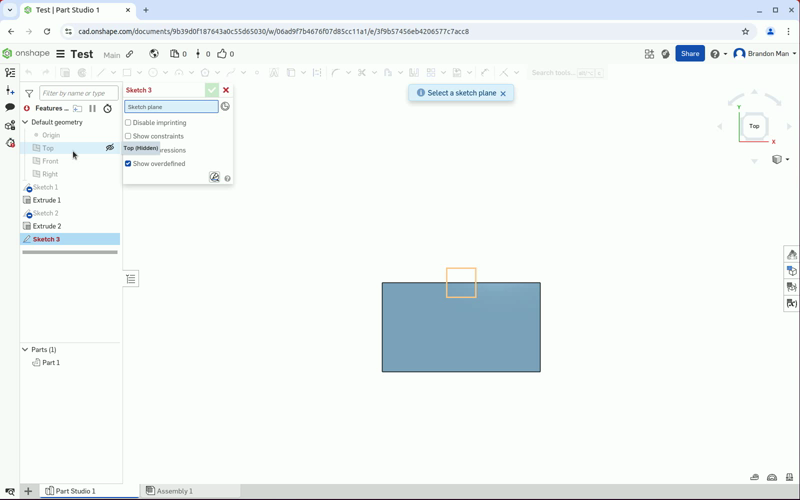
click(73, 150)
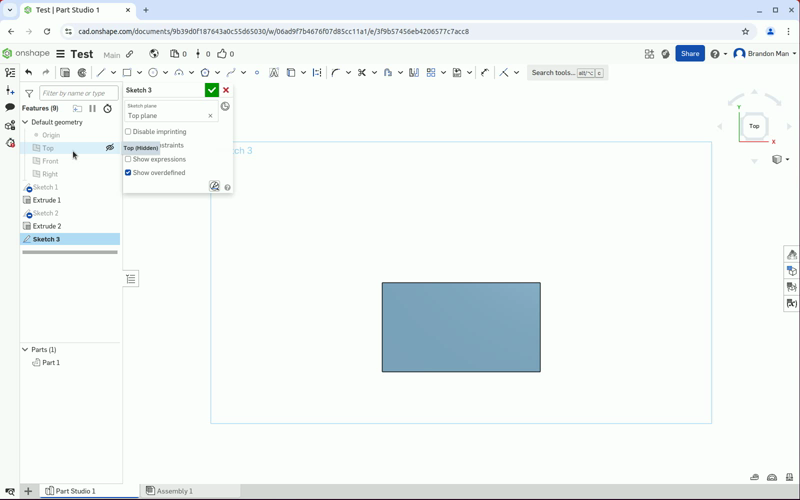
mouse_move(73, 352)
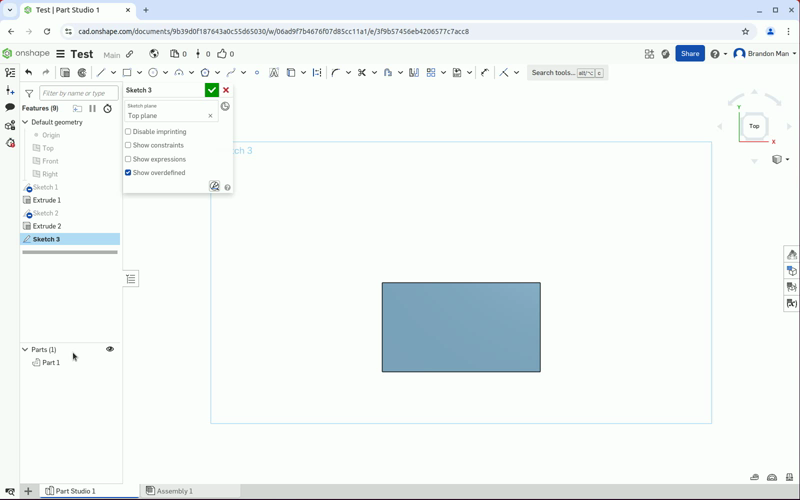
key(y)
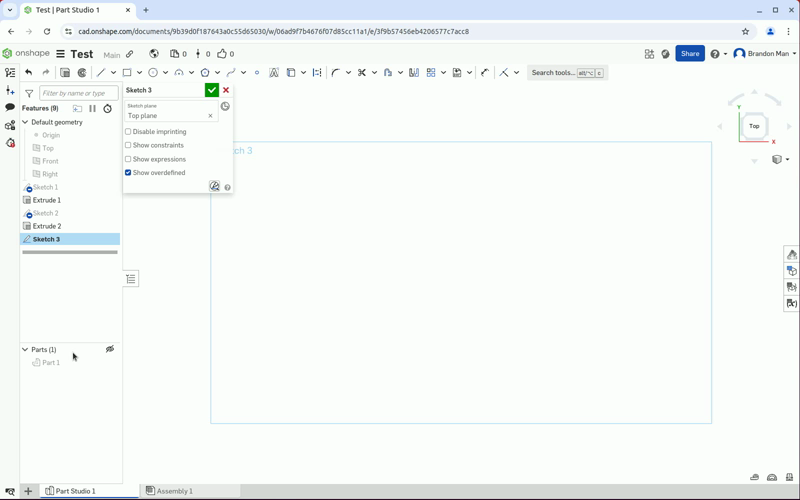
key(c)
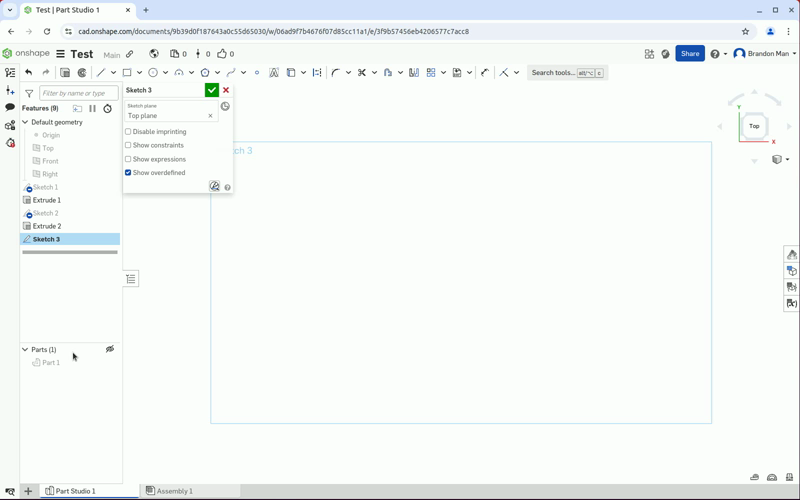
key_down(shift)
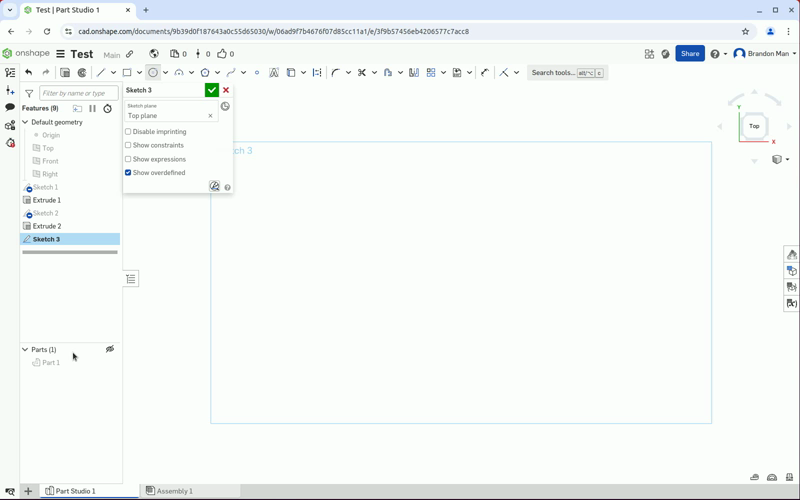
mouse_move(534, 370)
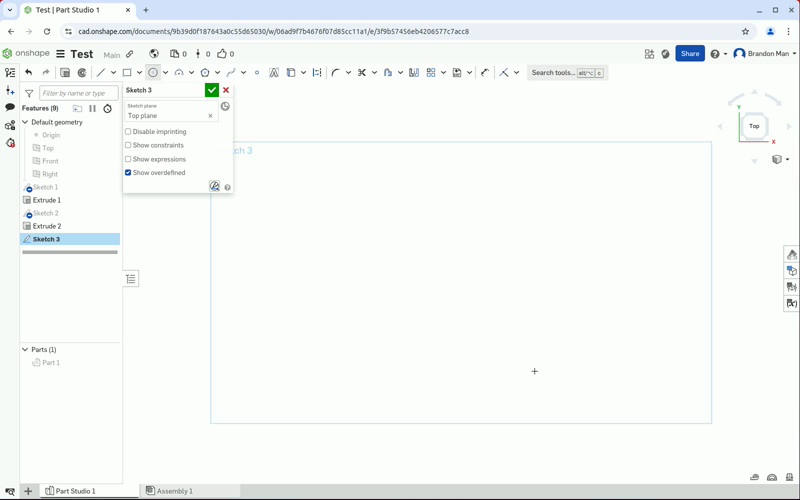
click(534, 370)
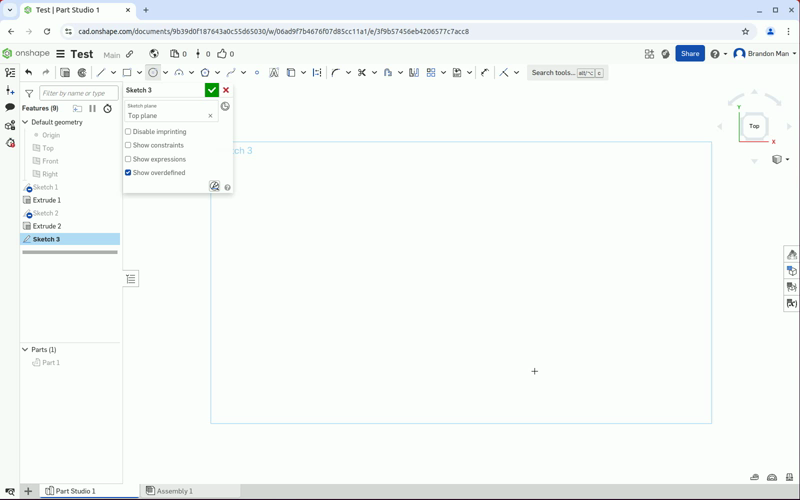
key_up(shift)
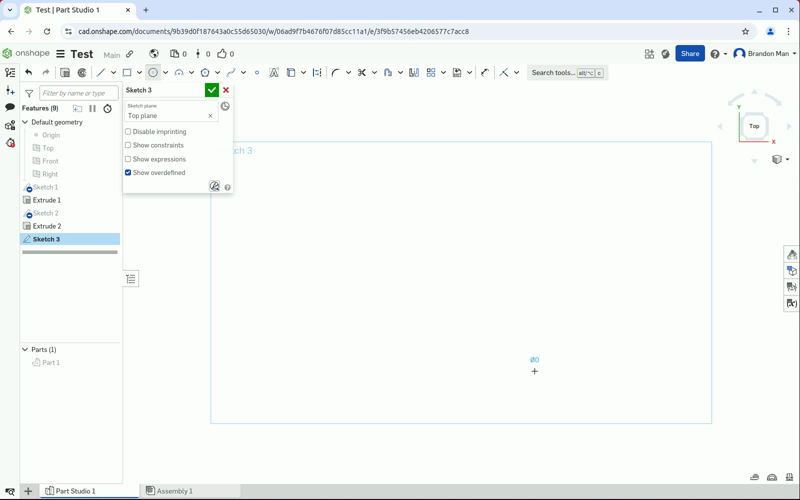
mouse_move(573, 370)
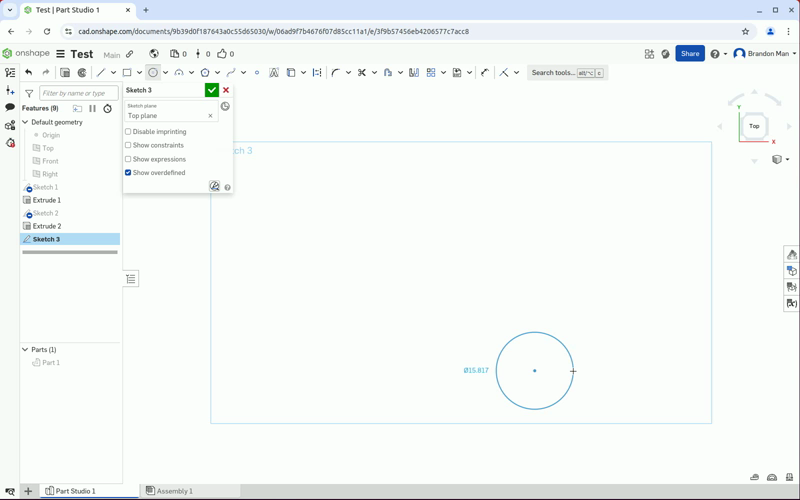
click(573, 370)
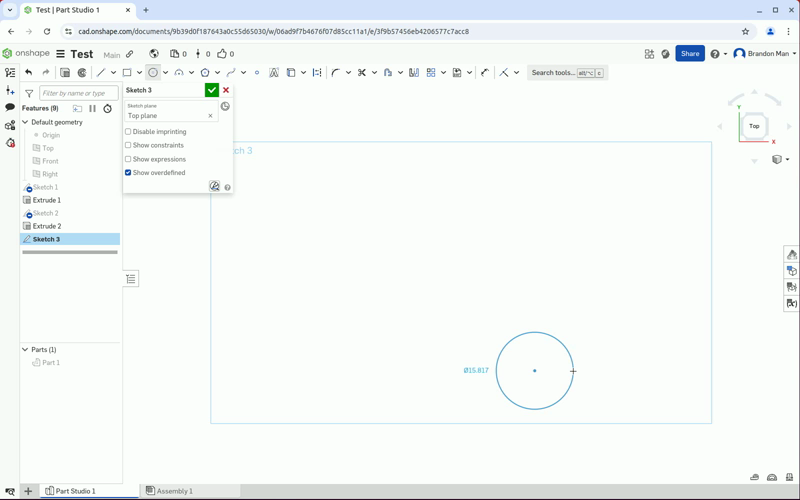
key(esc)
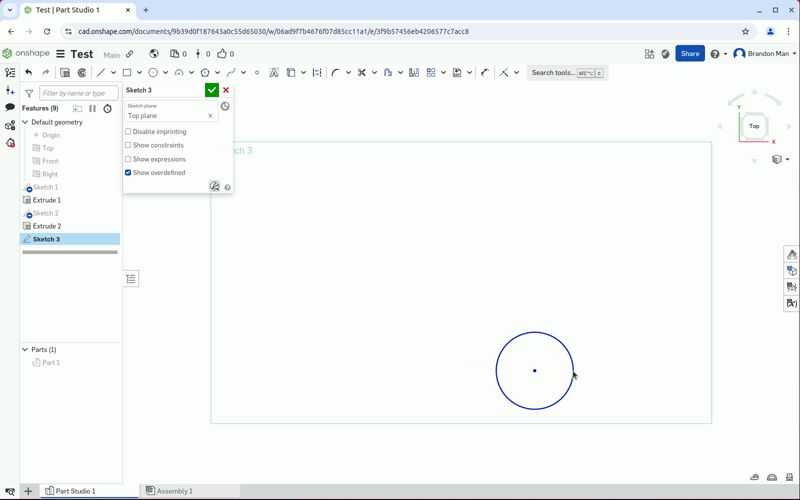
mouse_move(523, 373)
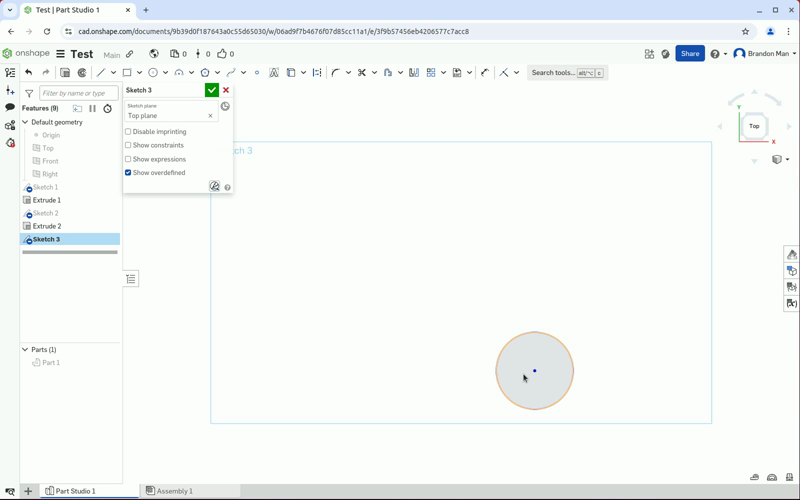
click(523, 373)
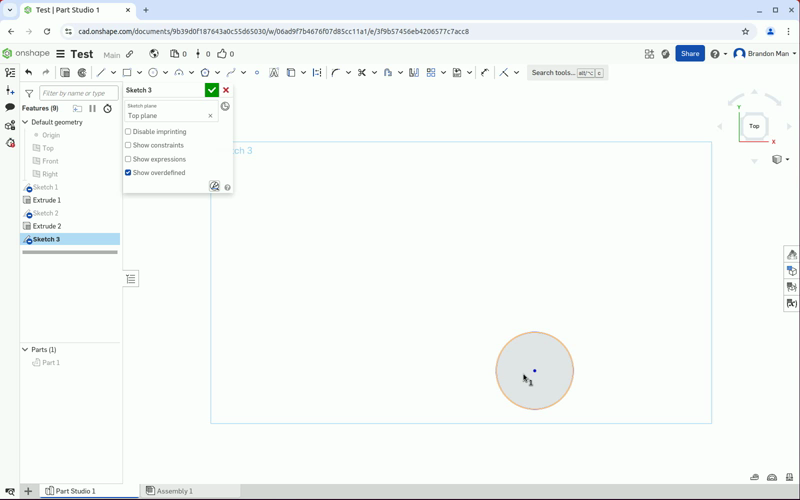
mouse_move(73, 352)
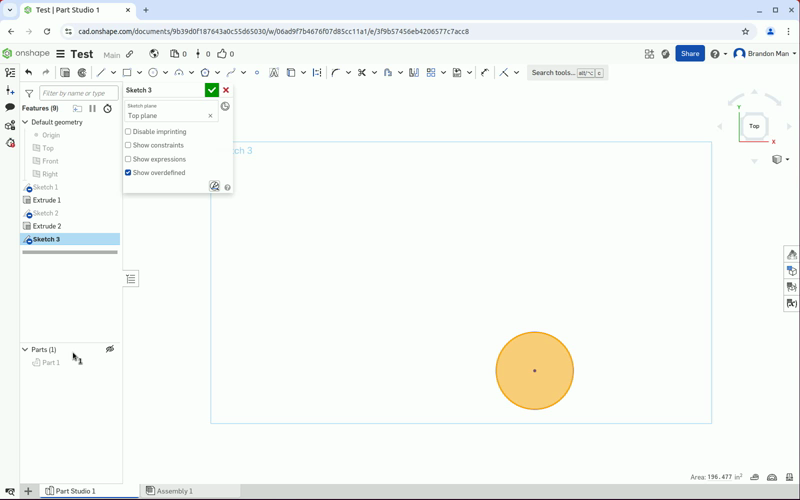
key(shift+y)
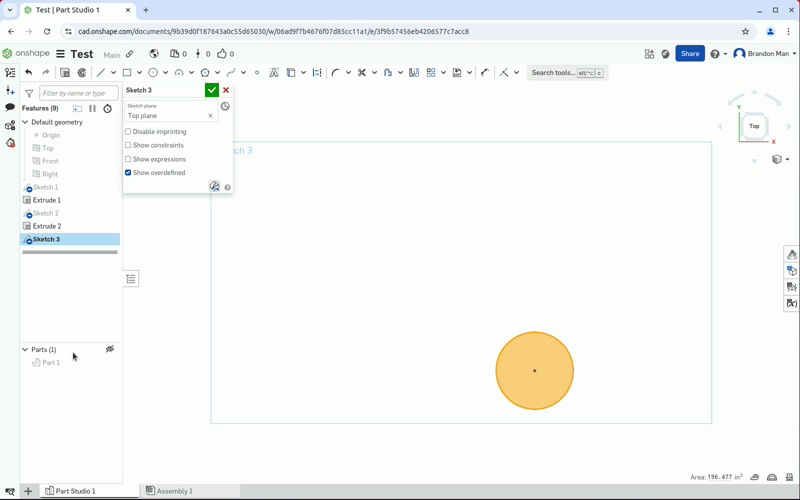
key(shift+e)
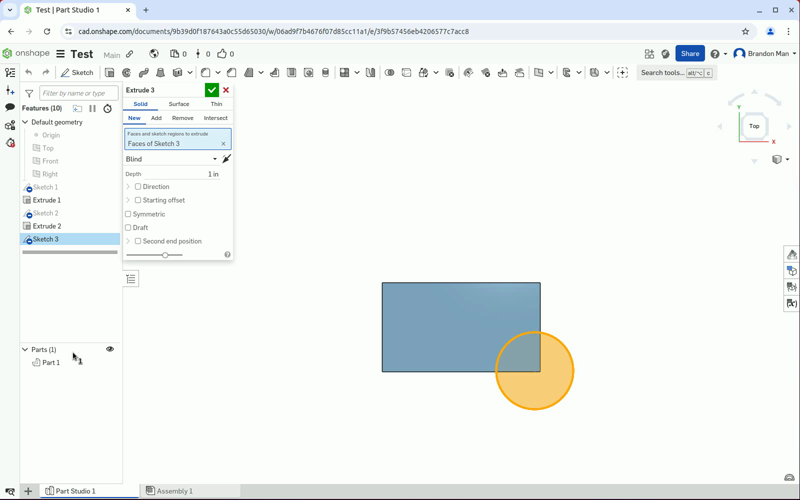
mouse_move(143, 106)
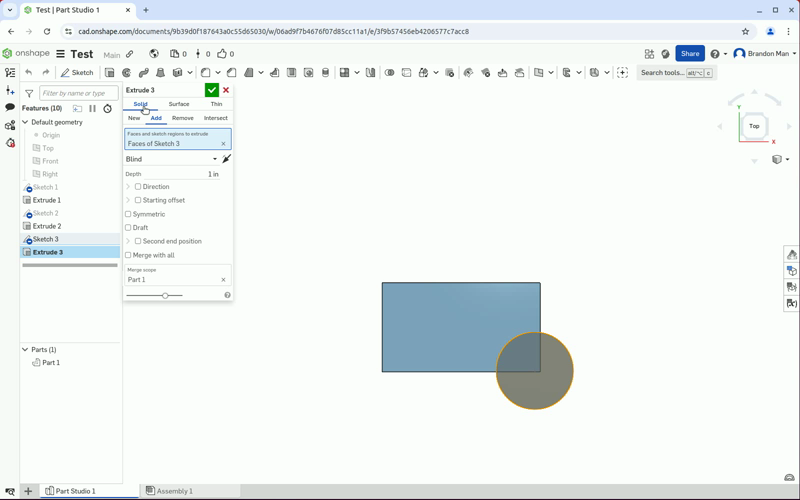
click(143, 106)
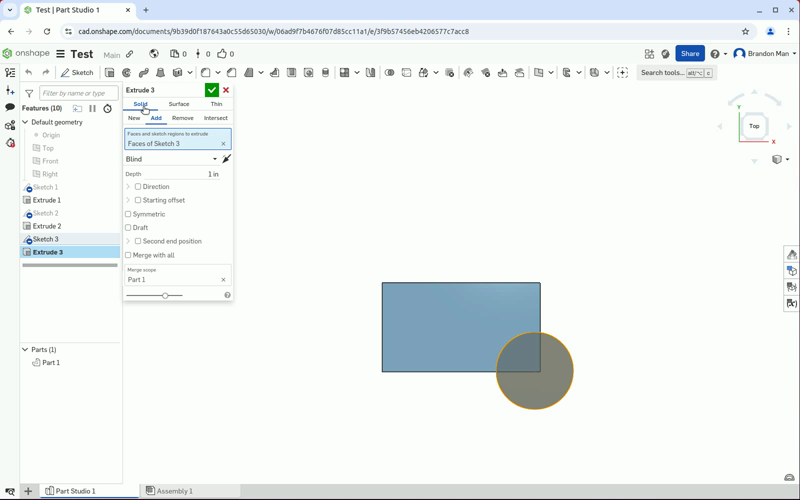
mouse_move(186, 120)
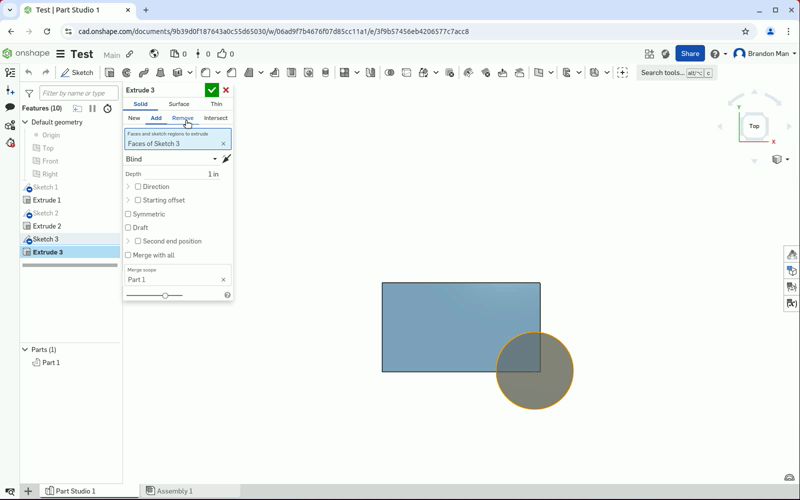
click(186, 120)
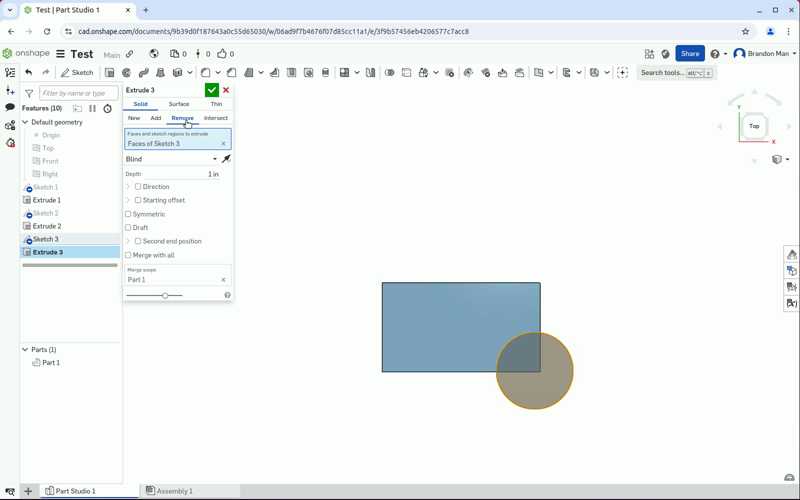
key(tab, 4)
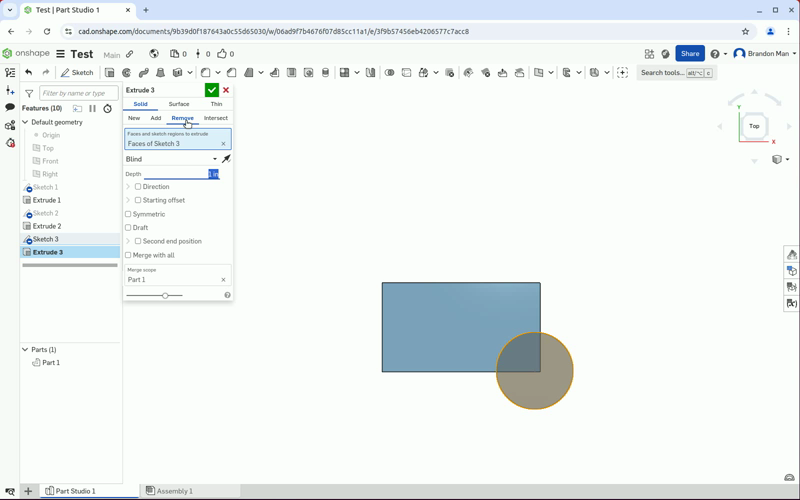
text(-16.609)
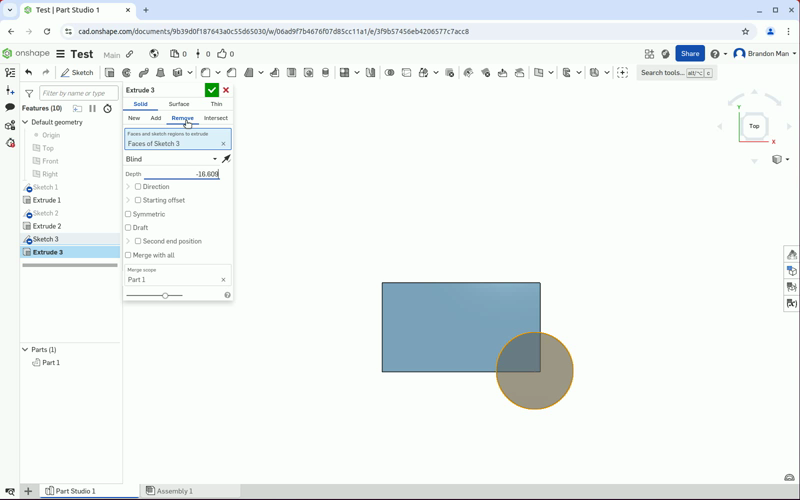
key(tab, 6)
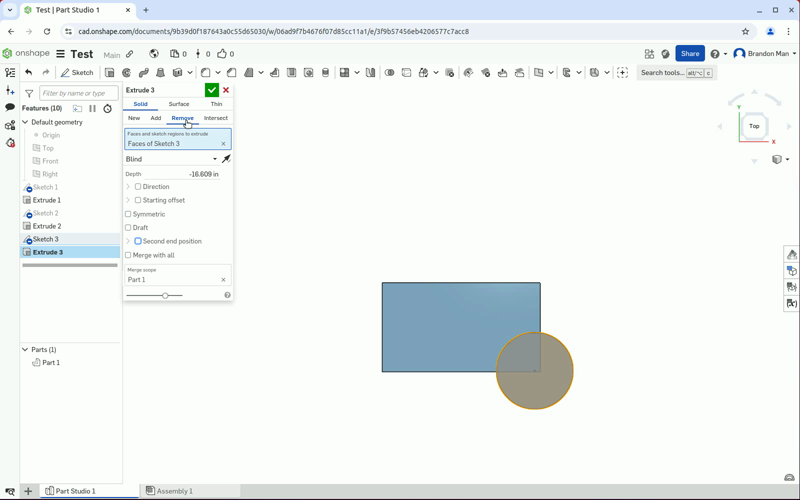
key(space)
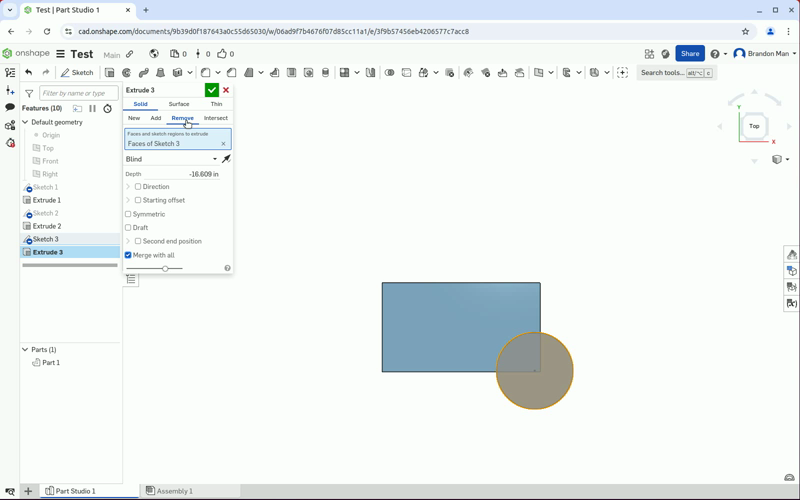
key(enter)
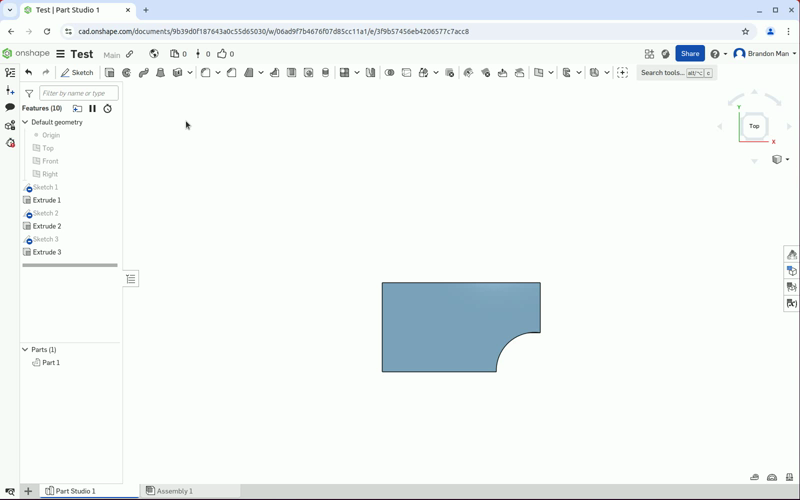
key(shift+h)
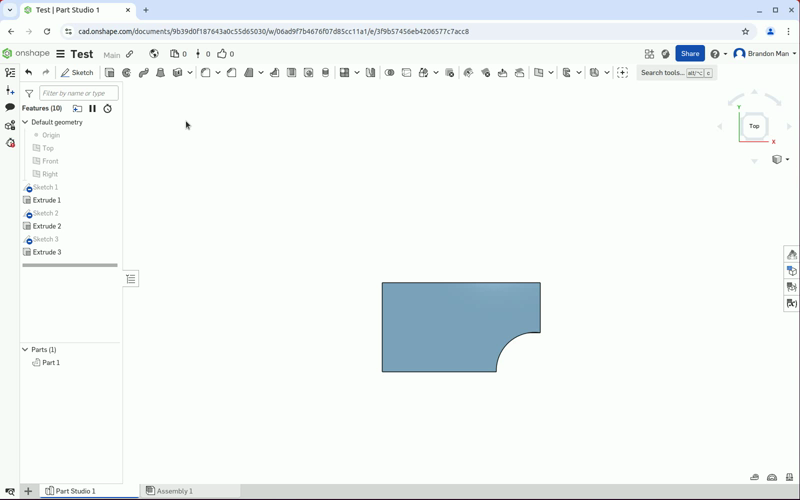
key(shift+h)
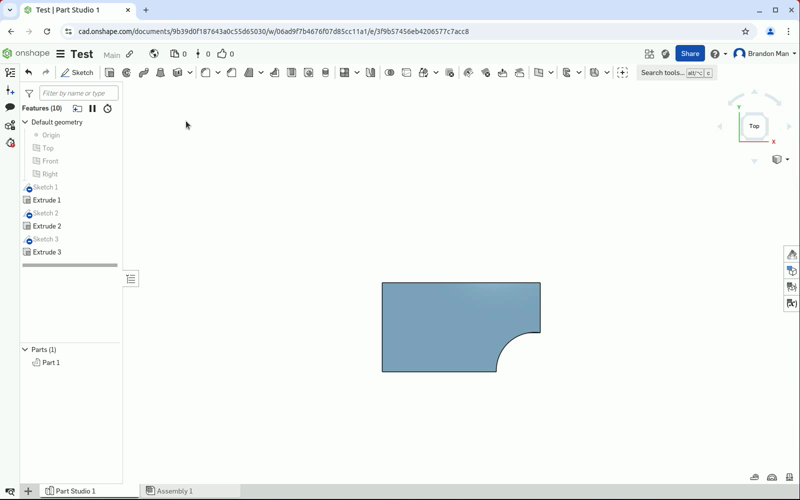
mouse_move(73, 189)
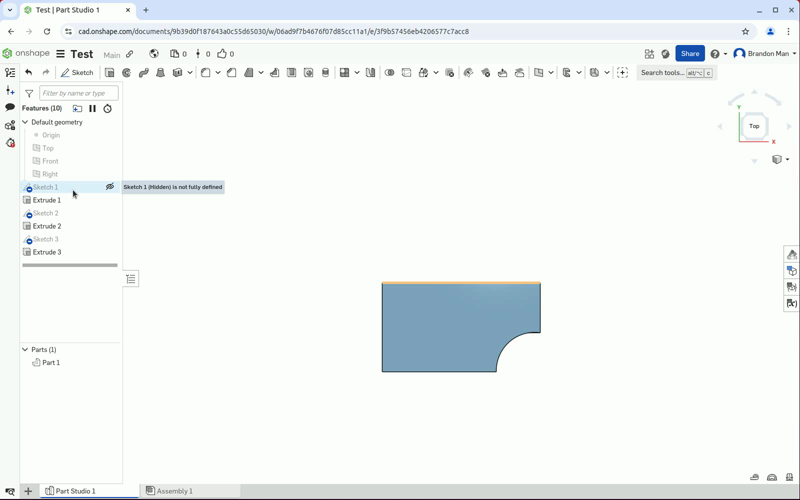
click(73, 189)
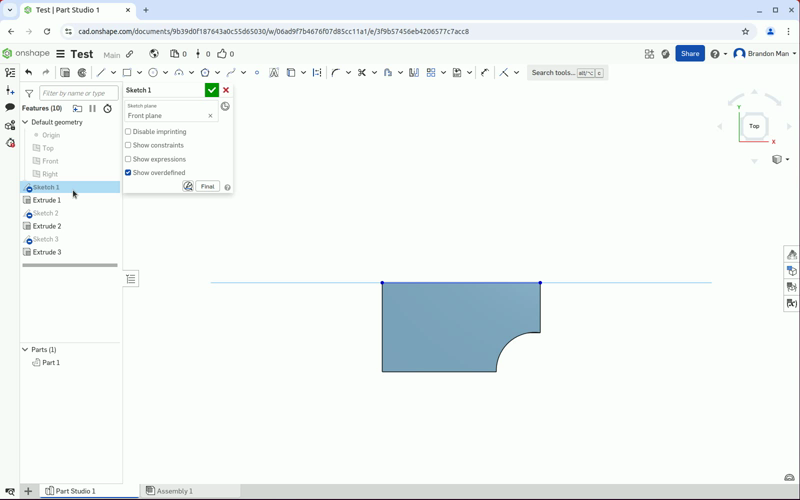
mouse_move(229, 92)
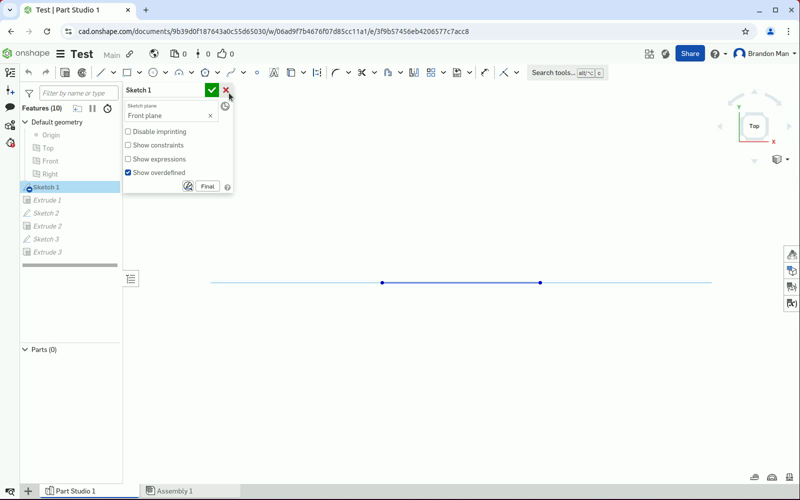
click(229, 92)
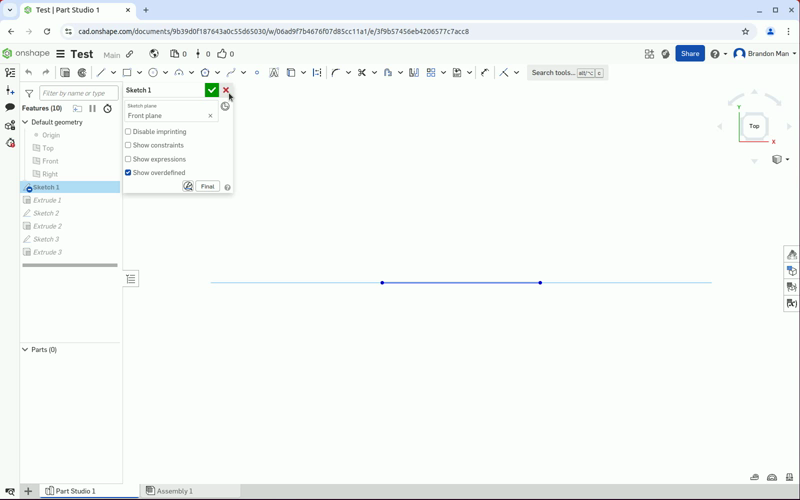
key(shift+s)
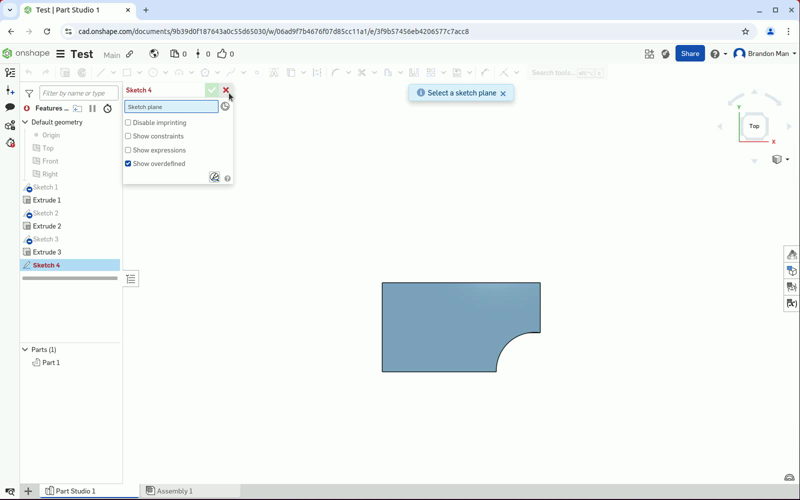
mouse_move(73, 150)
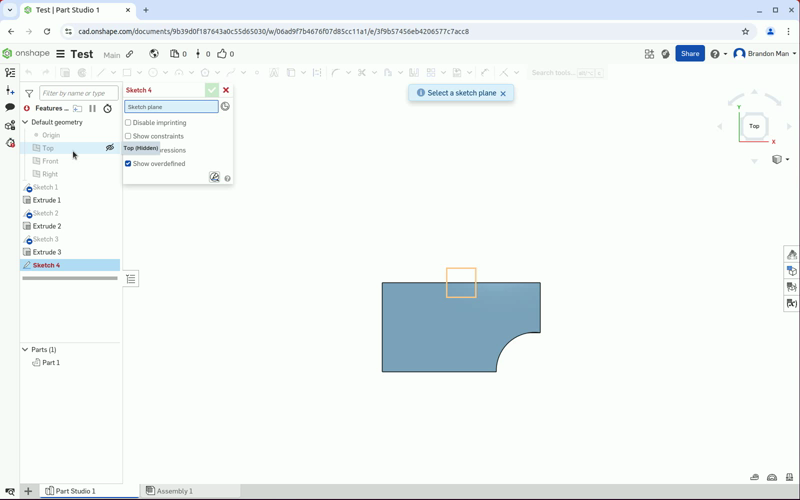
click(73, 150)
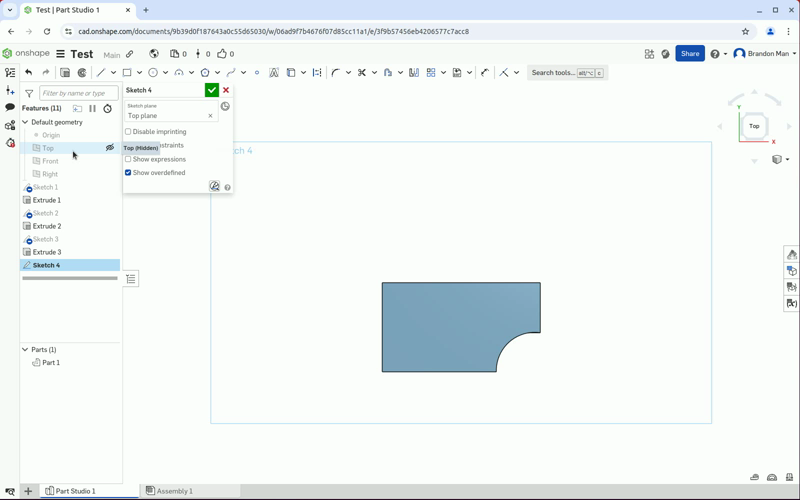
mouse_move(73, 352)
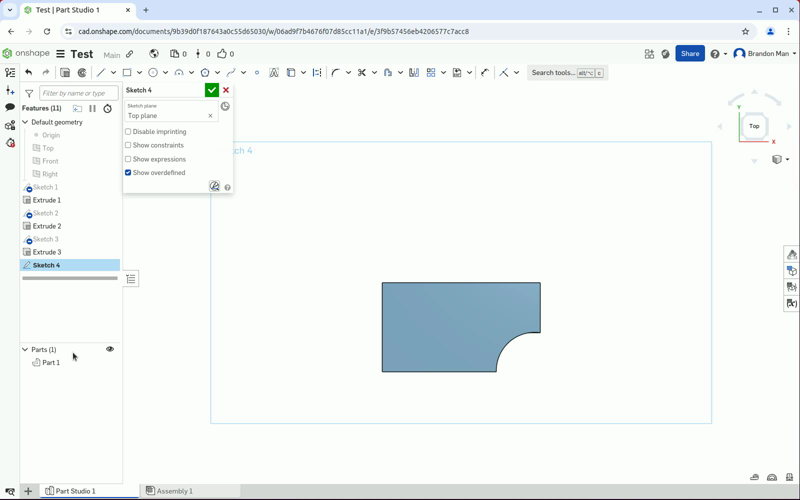
key(y)
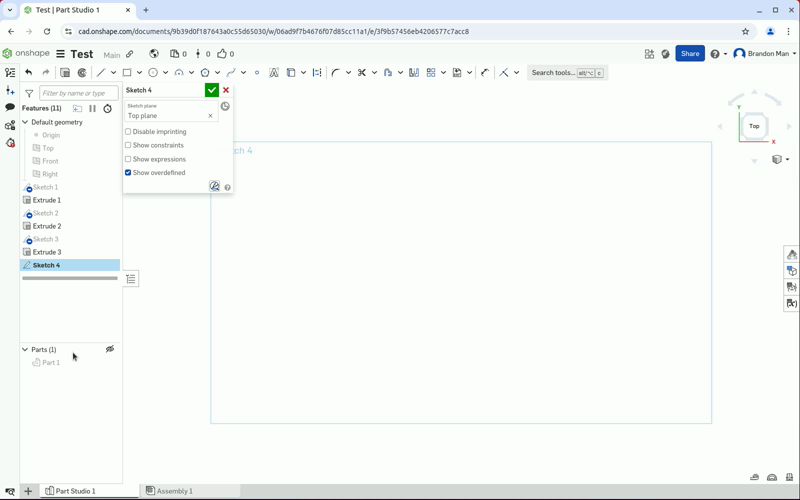
key(c)
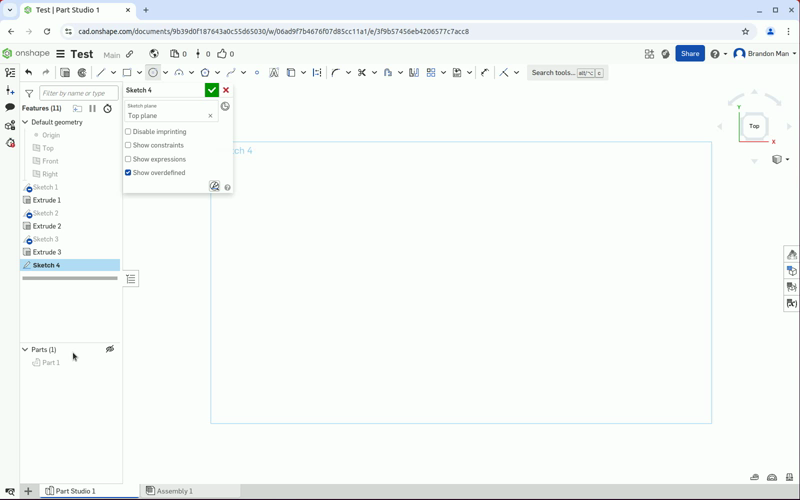
key_down(shift)
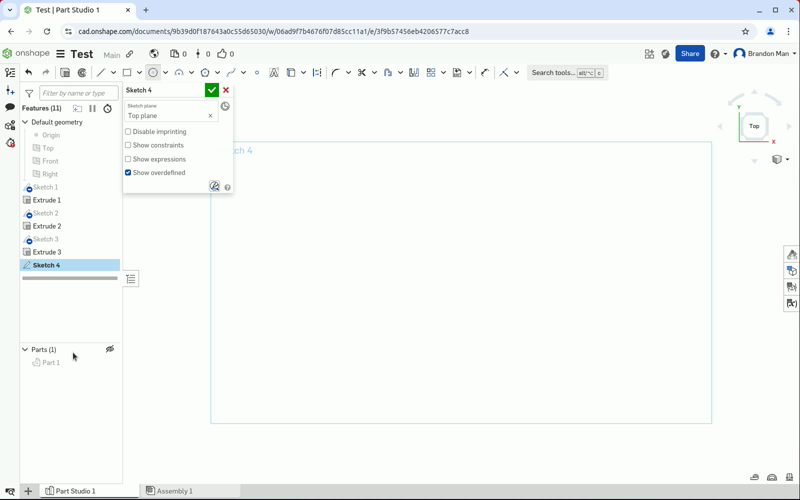
mouse_move(375, 369)
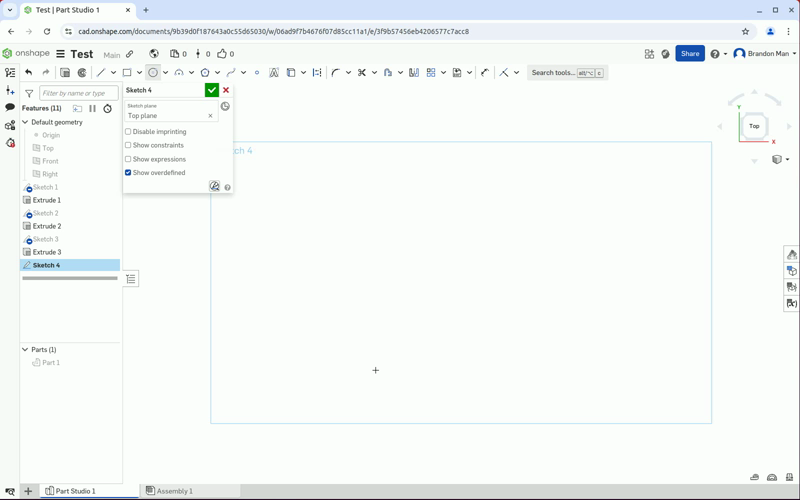
click(375, 369)
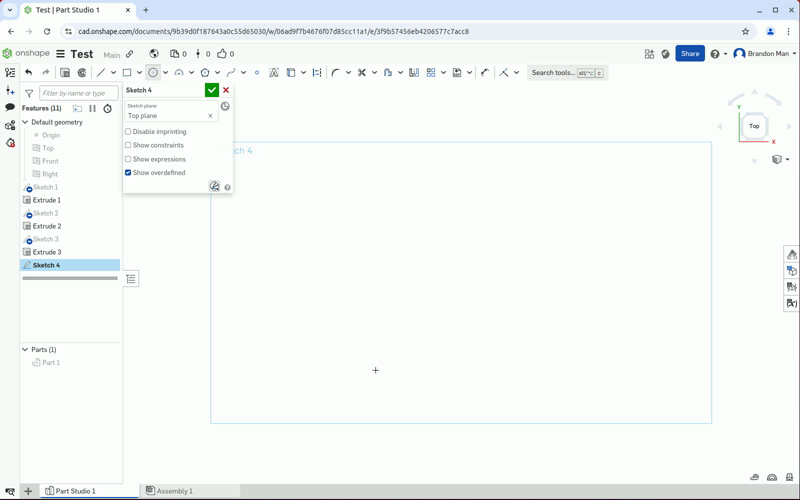
key_up(shift)
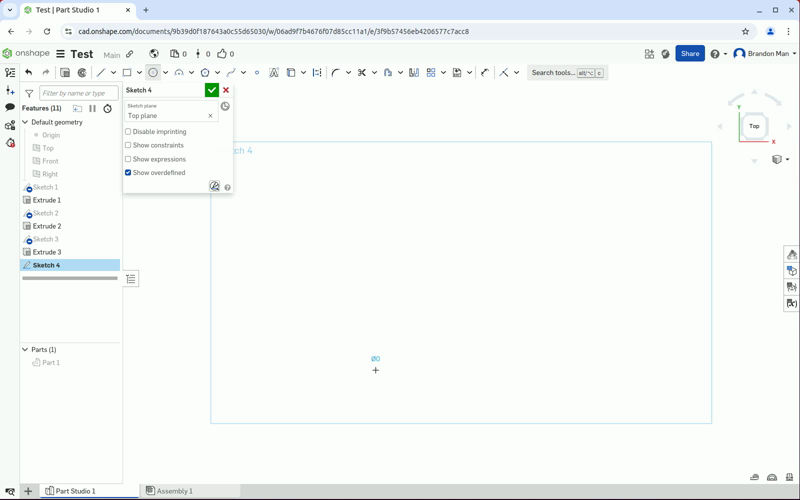
mouse_move(415, 369)
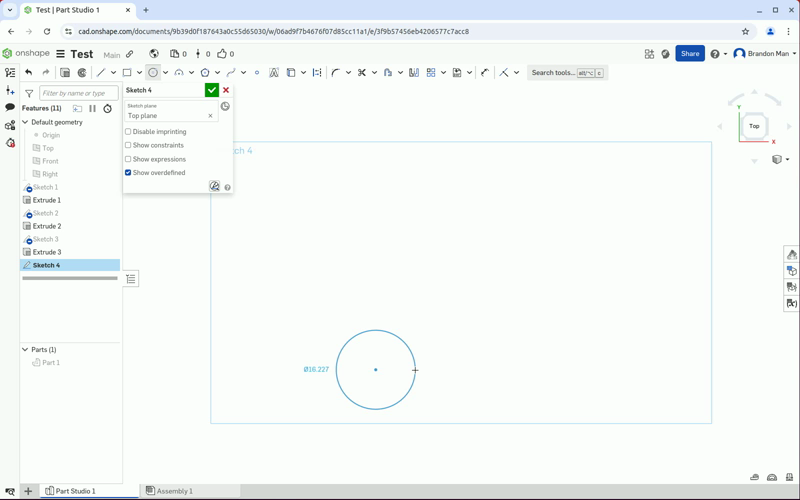
click(415, 369)
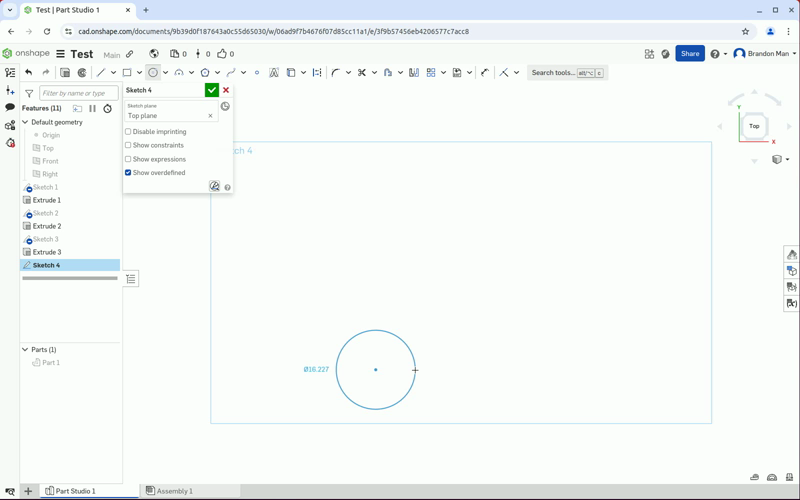
key(esc)
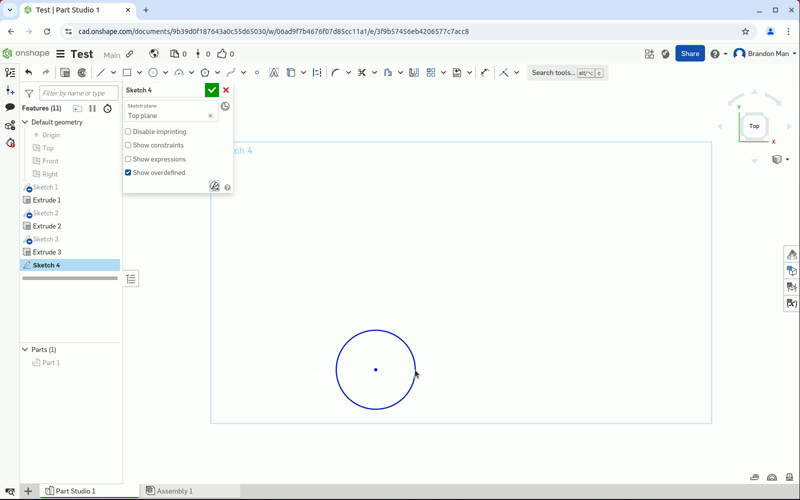
mouse_move(349, 367)
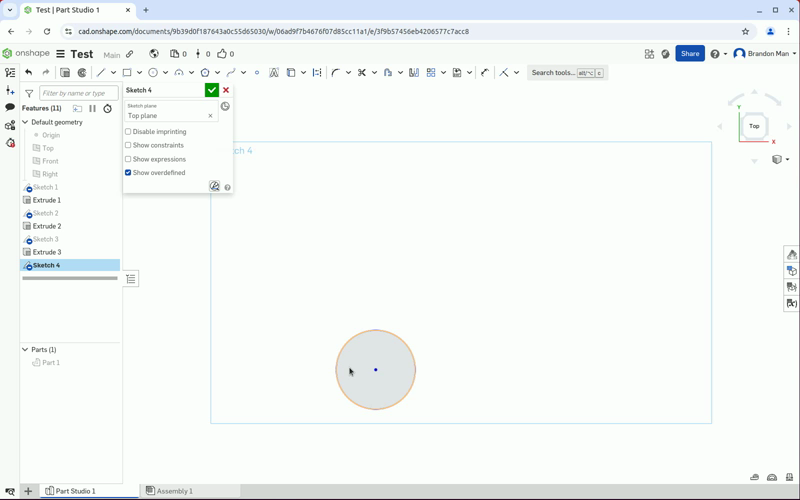
click(349, 367)
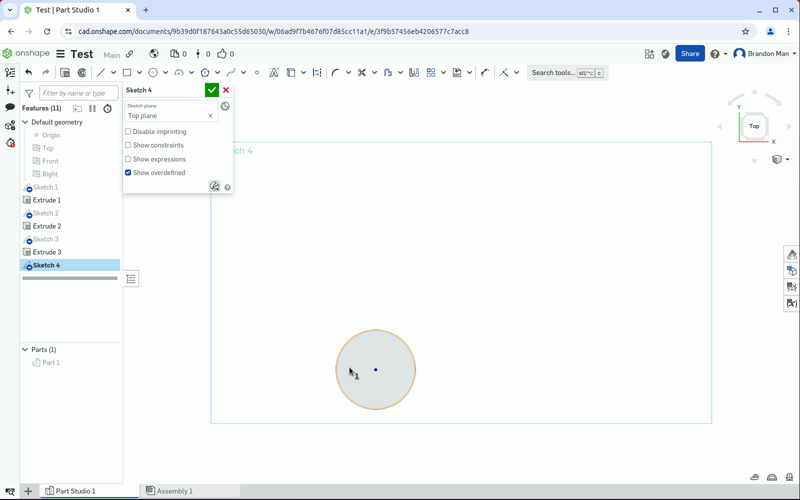
mouse_move(73, 352)
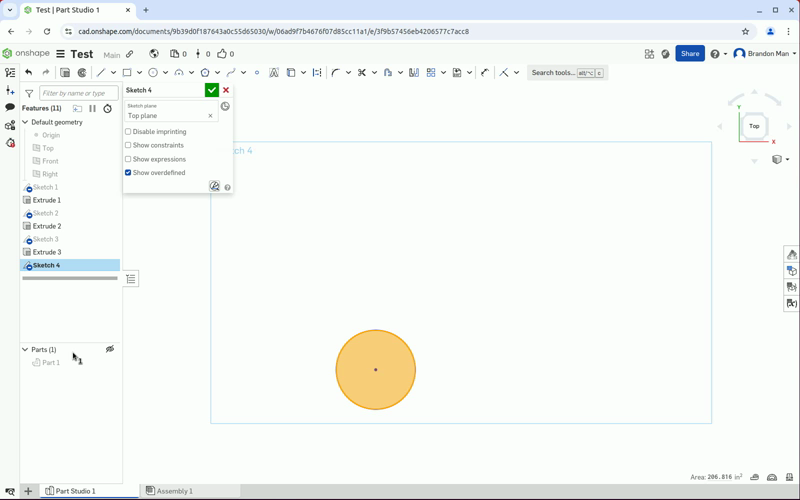
key(shift+y)
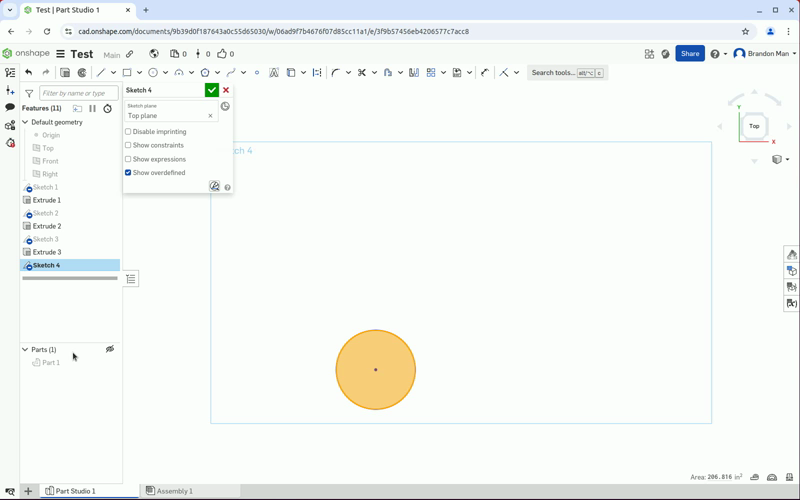
key(shift+e)
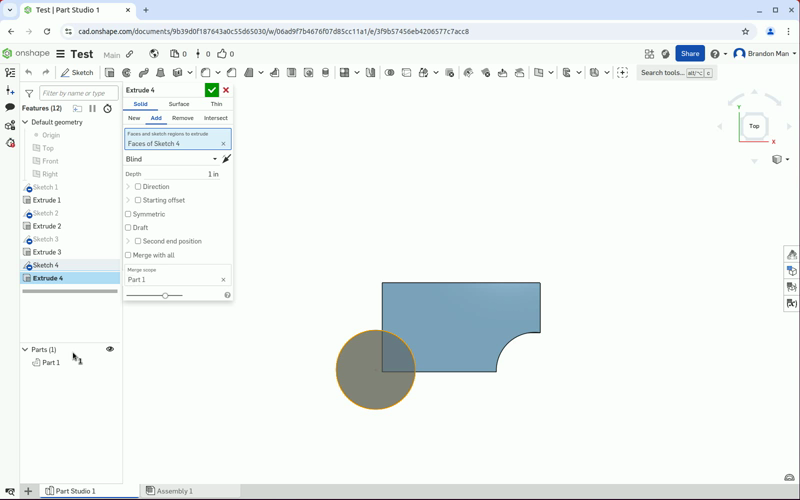
mouse_move(143, 106)
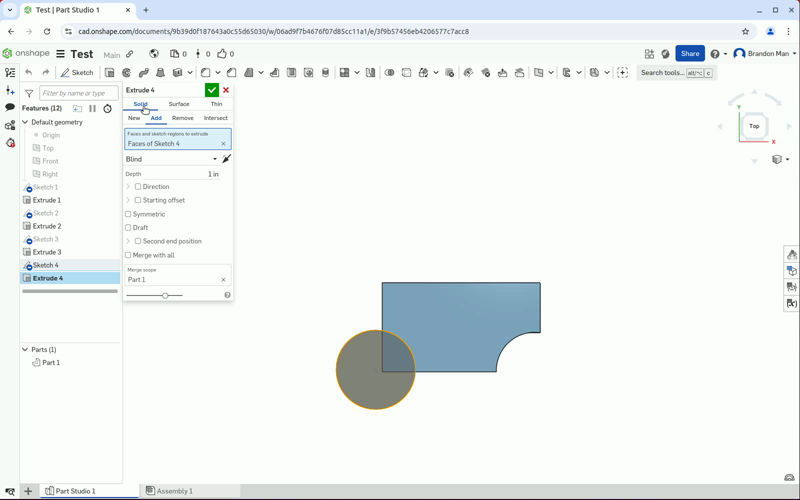
click(143, 106)
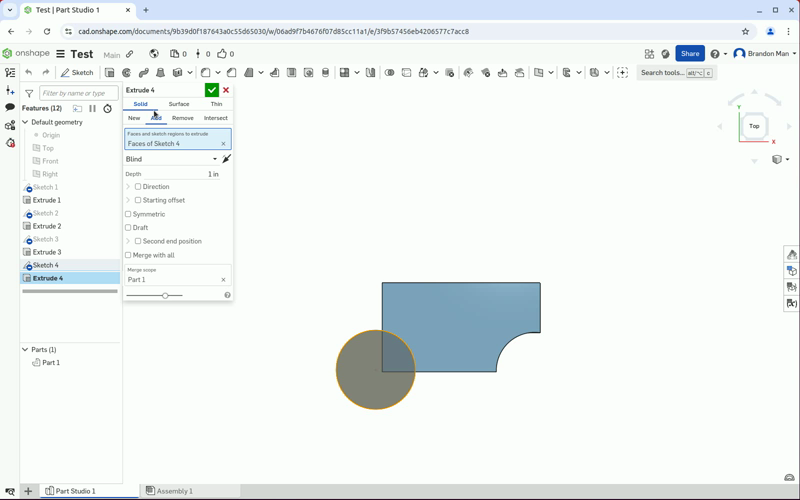
mouse_move(186, 120)
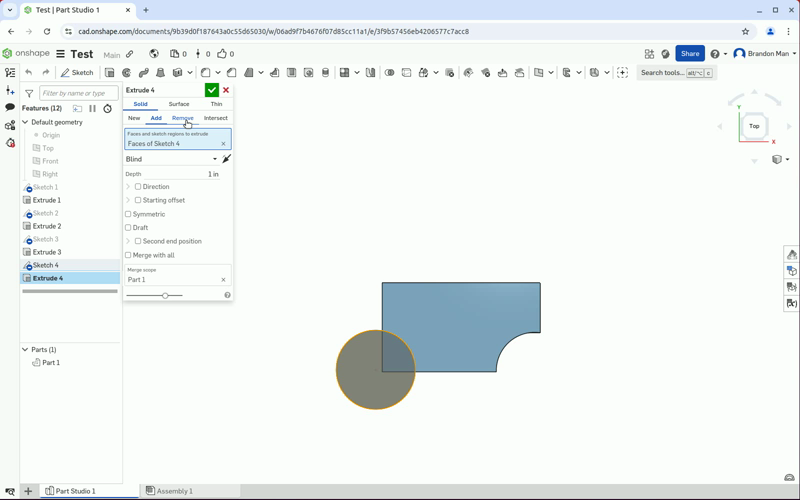
click(186, 120)
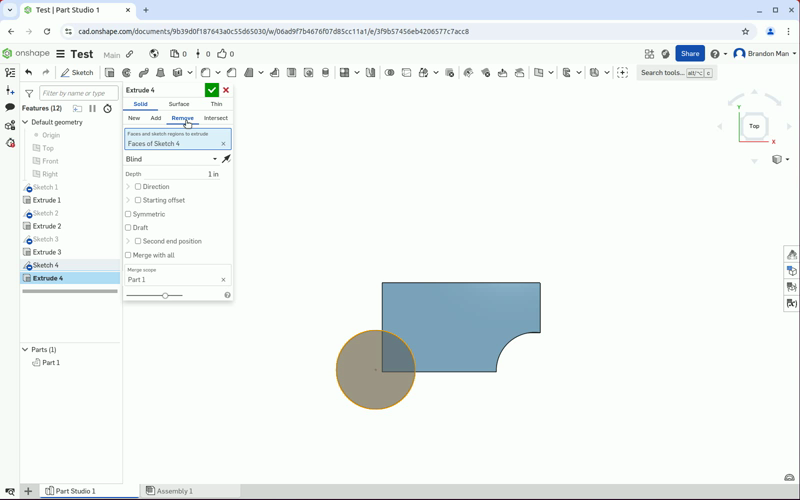
key(tab, 4)
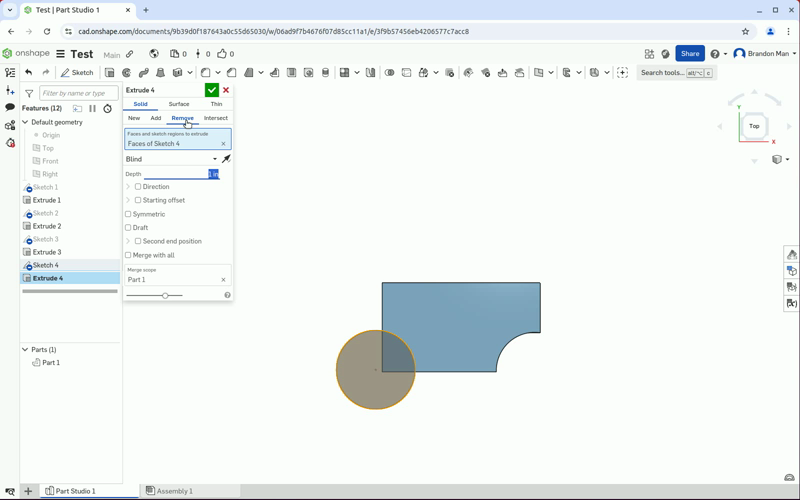
text(-16.609)
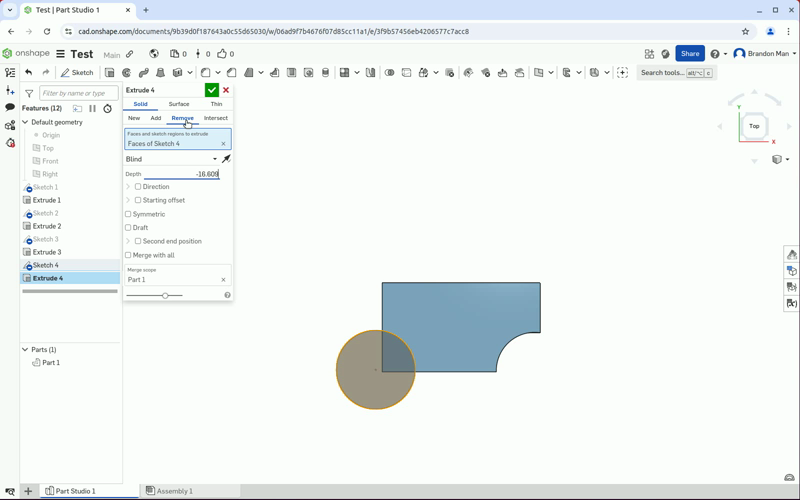
key(tab, 6)
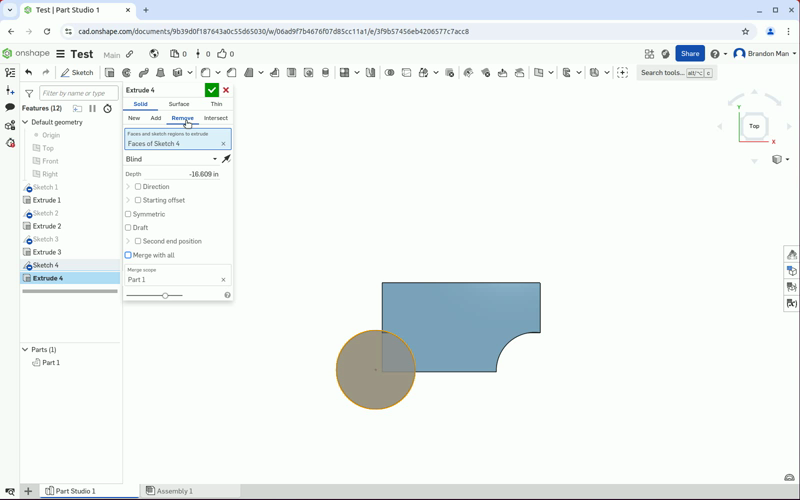
key(space)
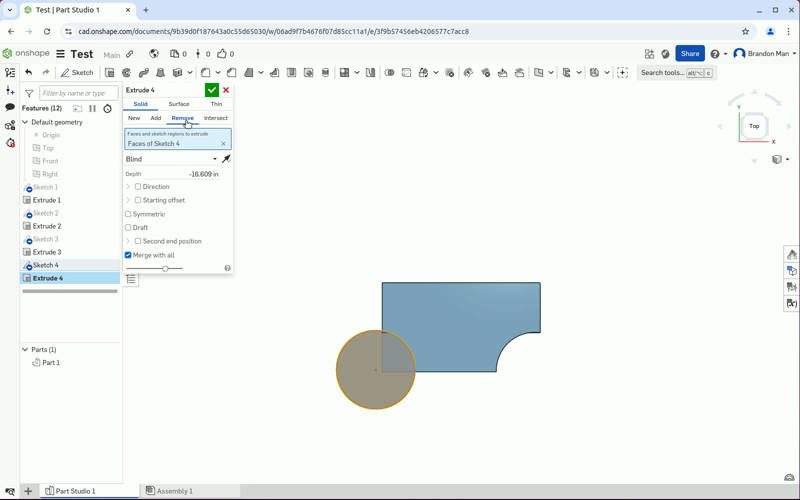
key(enter)
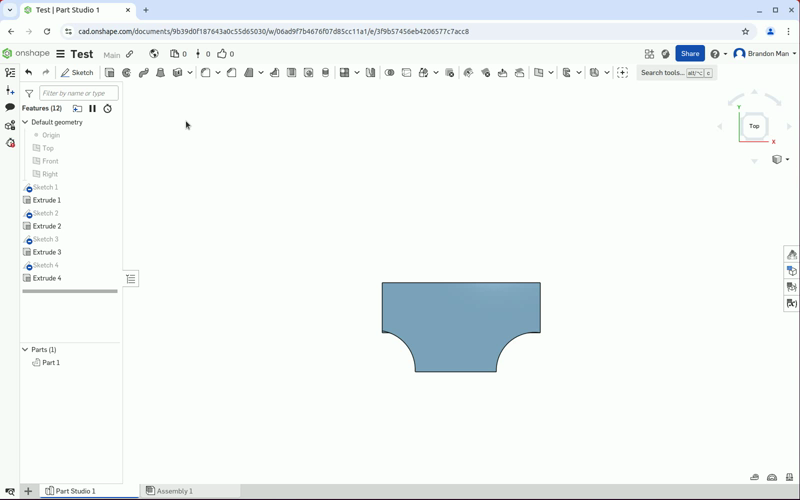
key(shift+h)
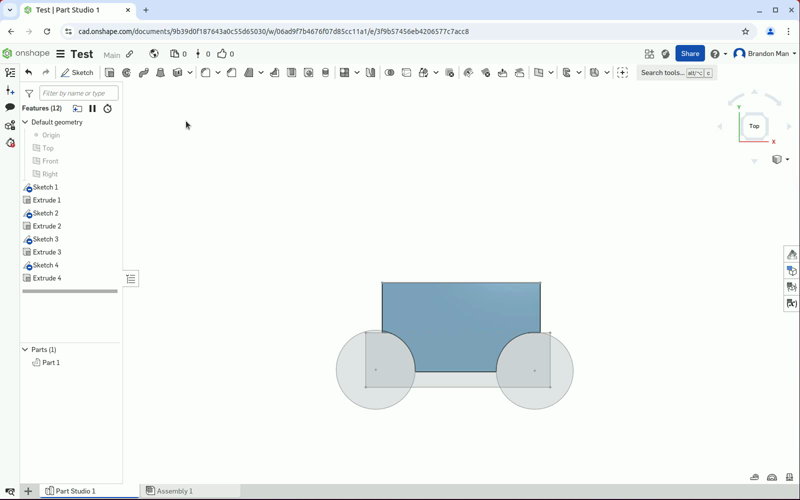
key(shift+h)
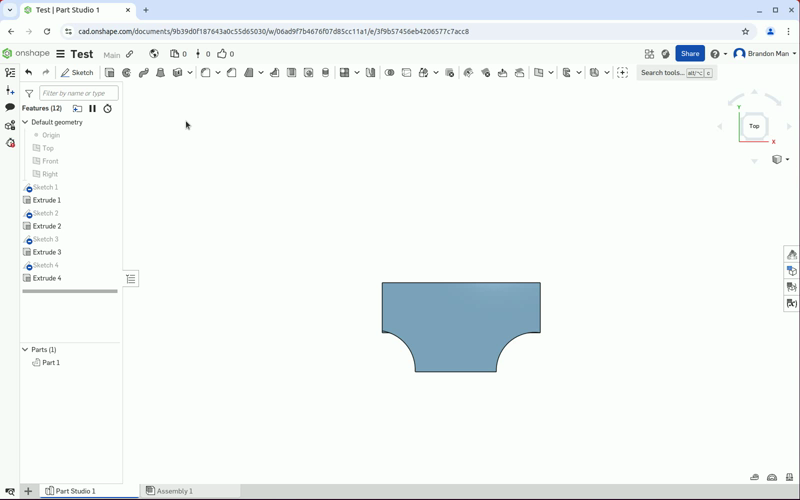
mouse_move(73, 189)
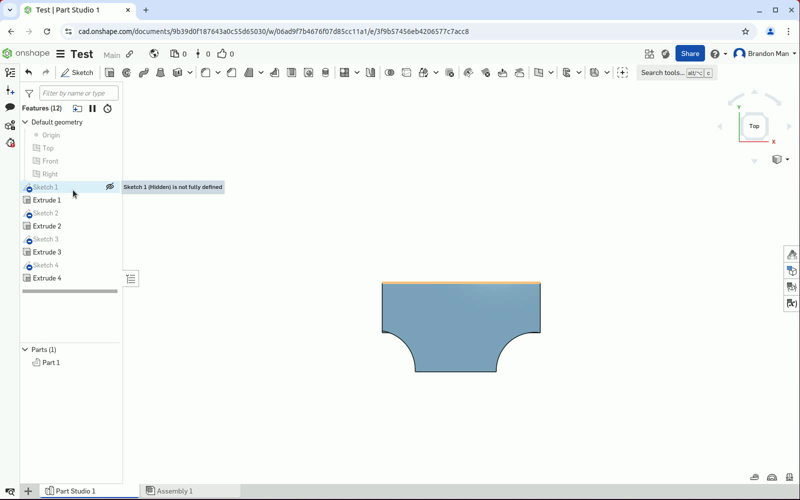
click(73, 189)
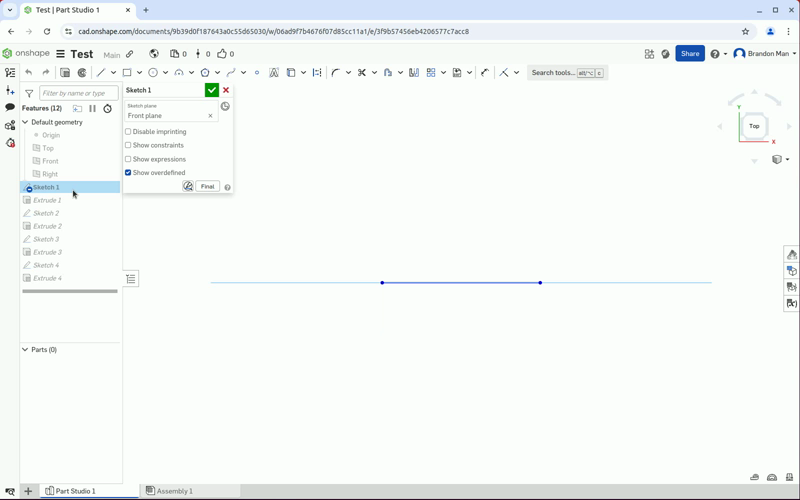
mouse_move(229, 92)
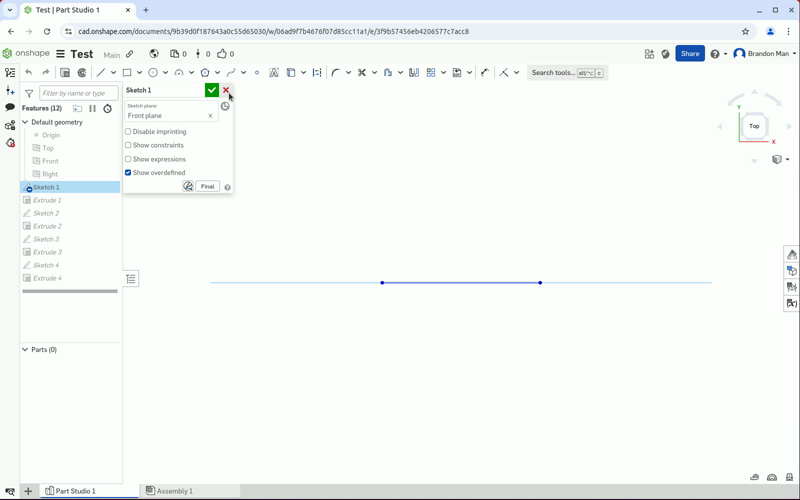
click(229, 92)
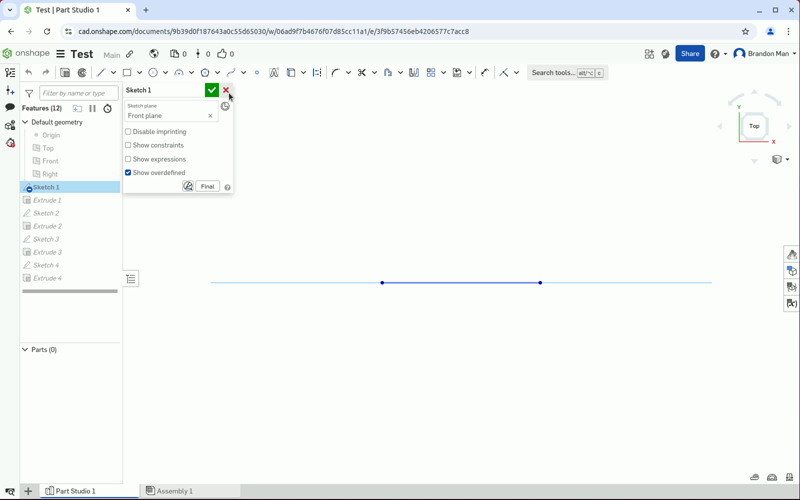
key(shift+s)
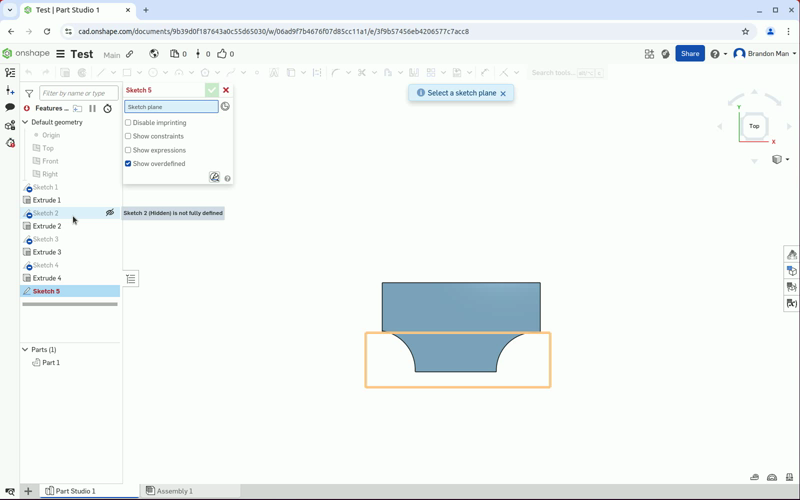
scroll(3)
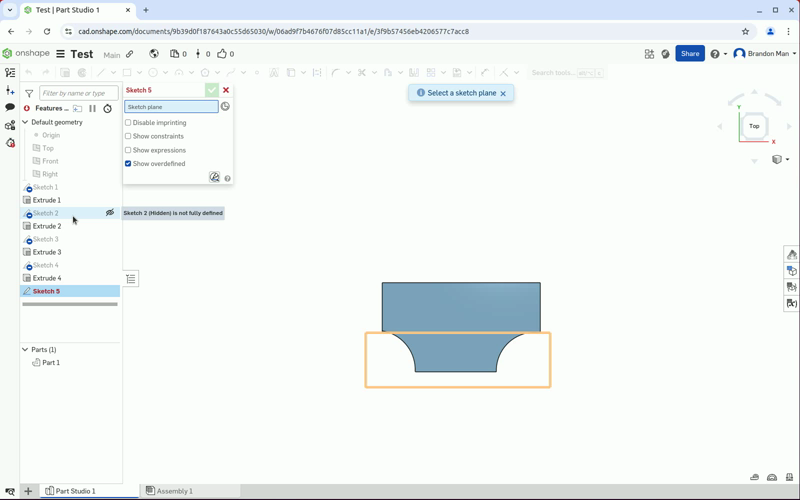
mouse_move(73, 150)
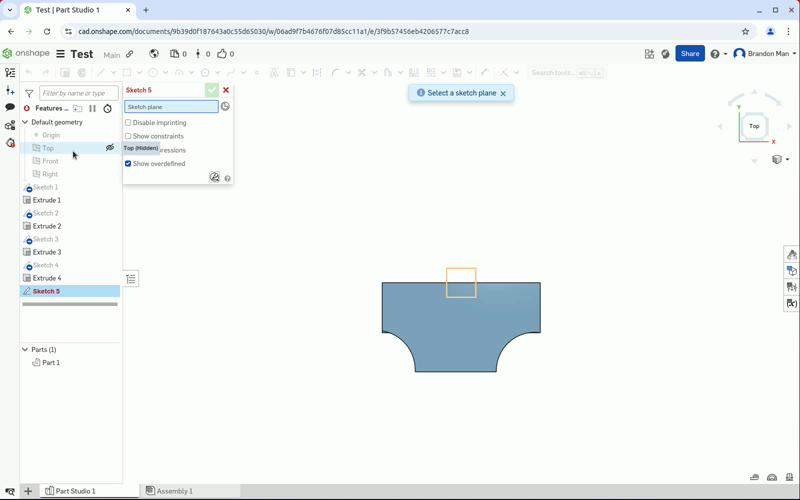
click(73, 150)
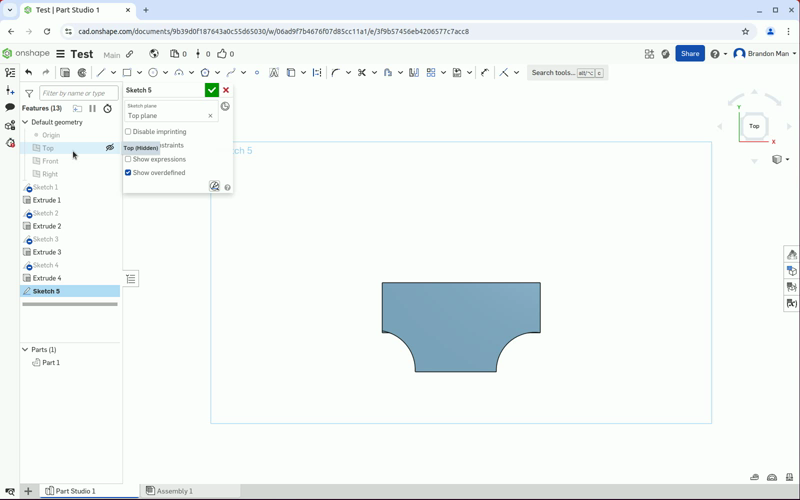
mouse_move(73, 352)
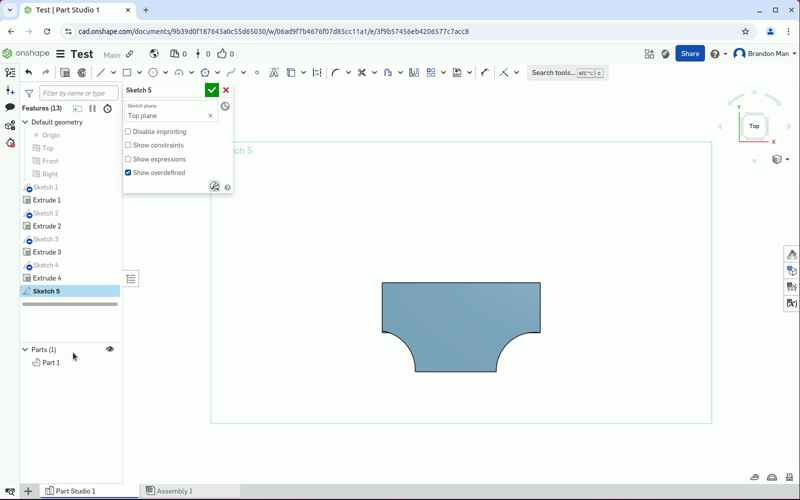
key(y)
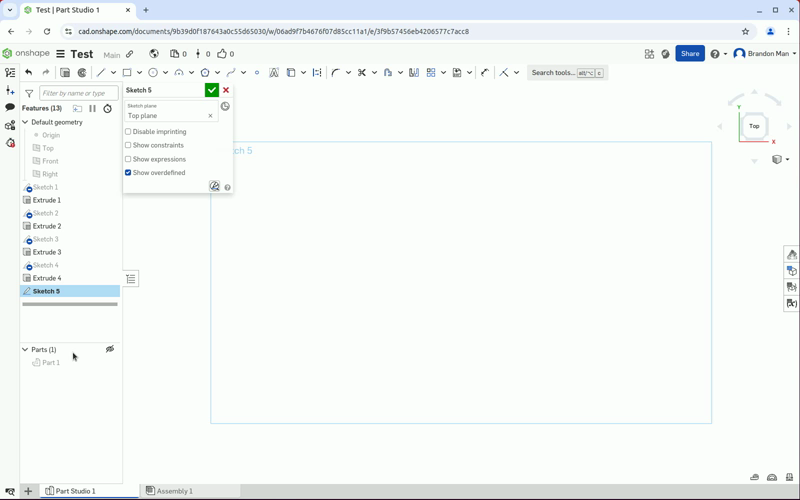
key(c)
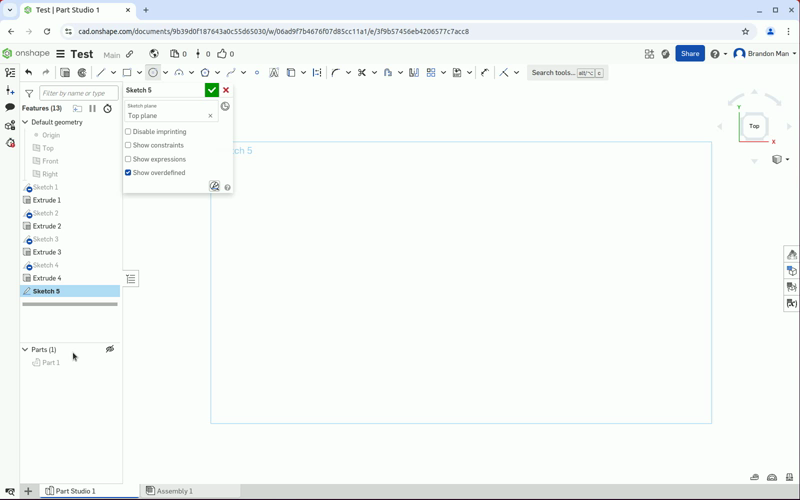
key_down(shift)
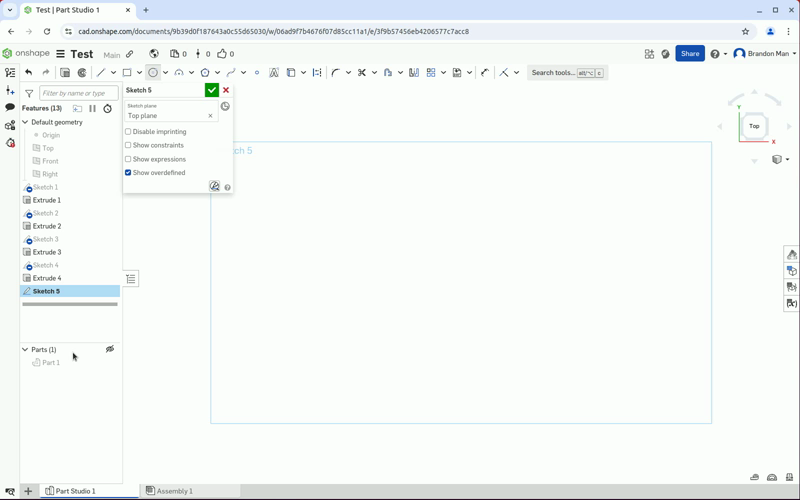
mouse_move(375, 369)
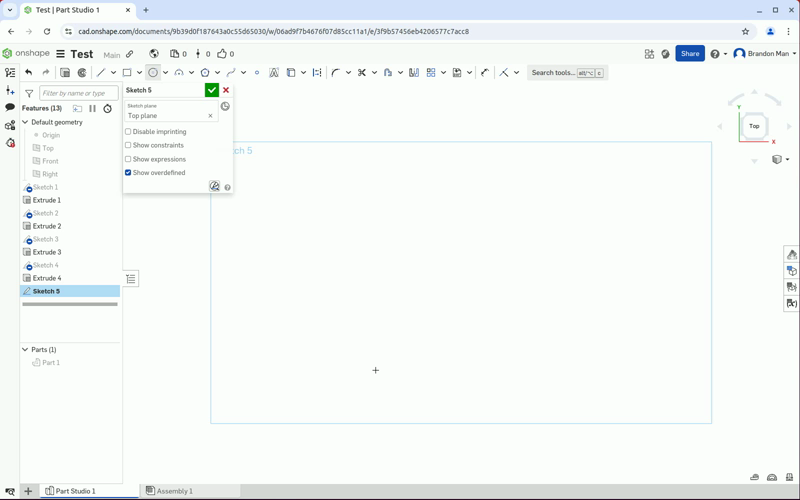
click(375, 369)
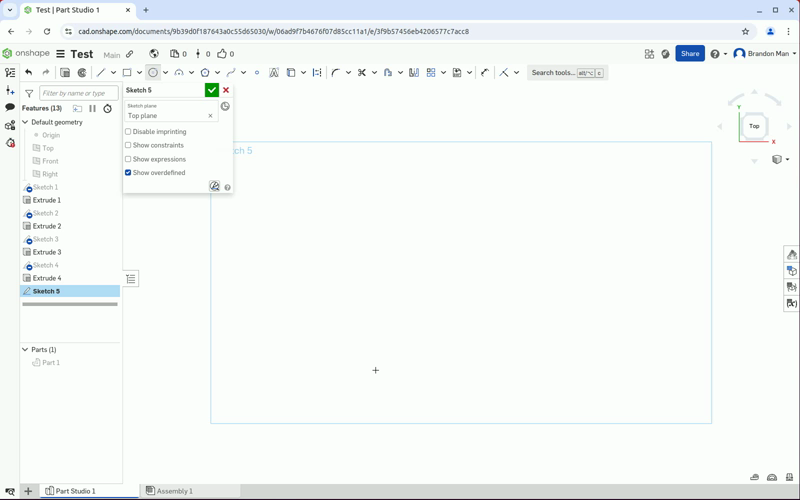
key_up(shift)
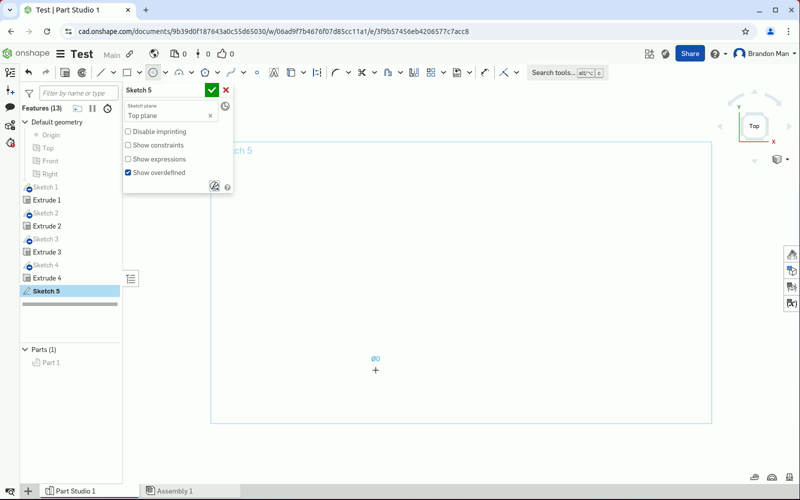
mouse_move(415, 369)
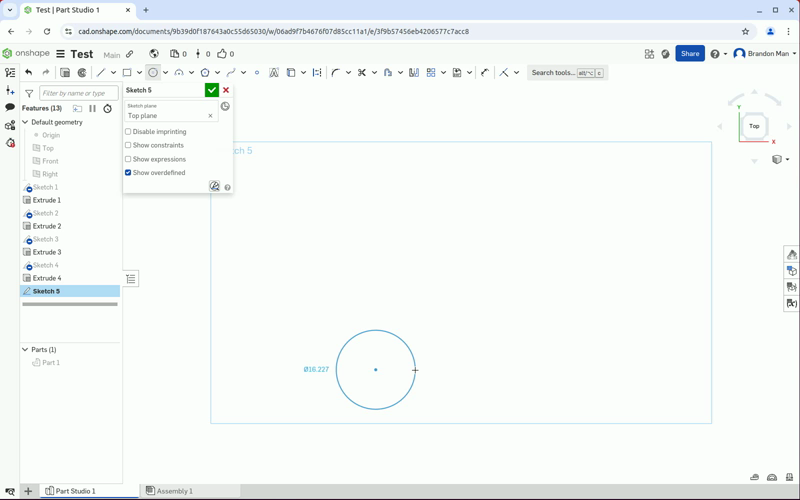
click(415, 369)
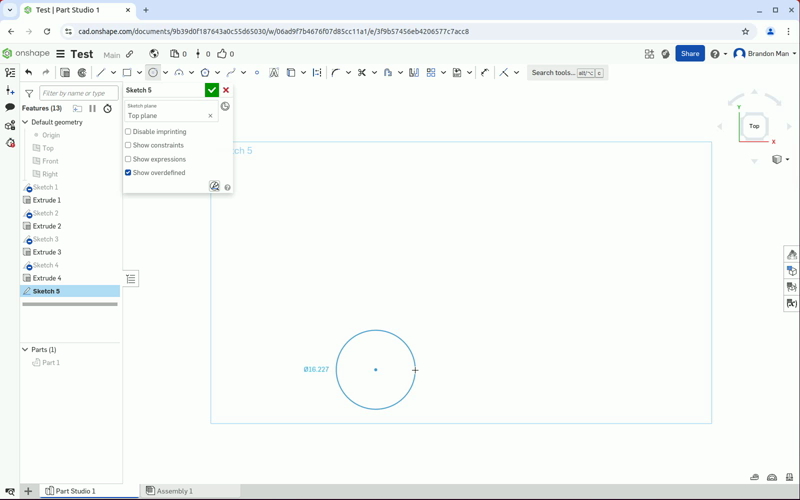
key(esc)
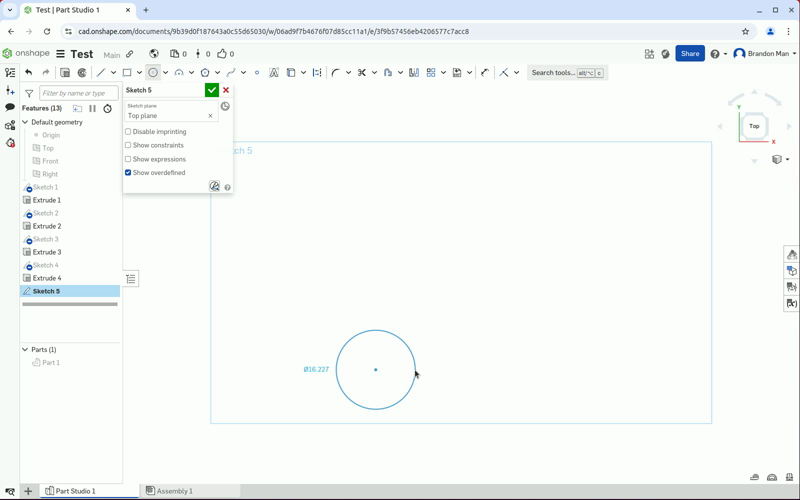
mouse_move(352, 388)
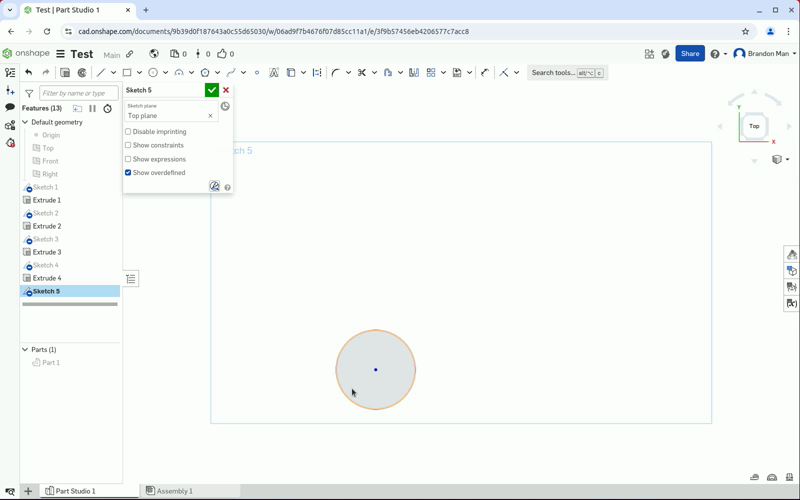
click(352, 388)
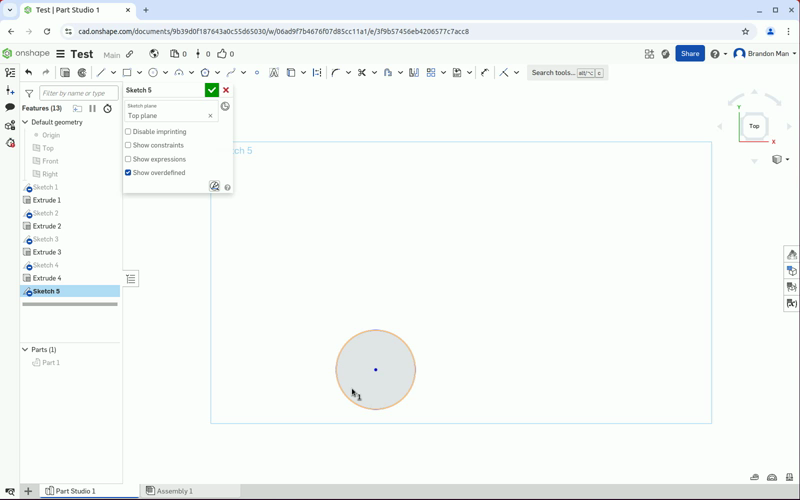
mouse_move(73, 352)
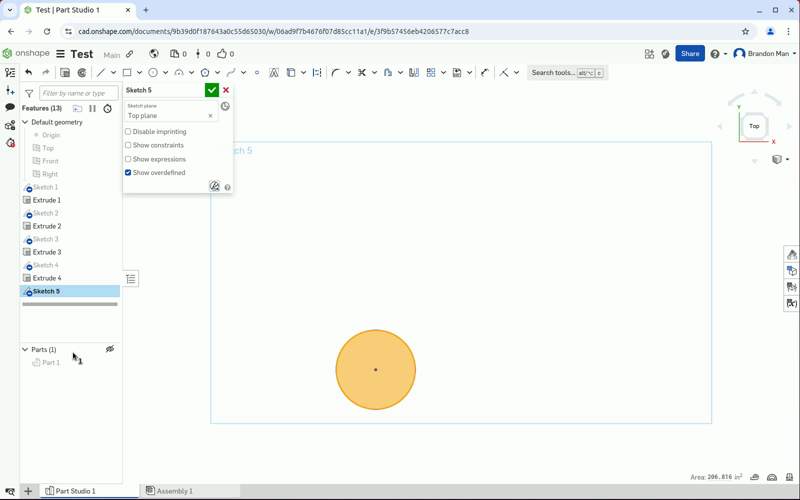
key(shift+y)
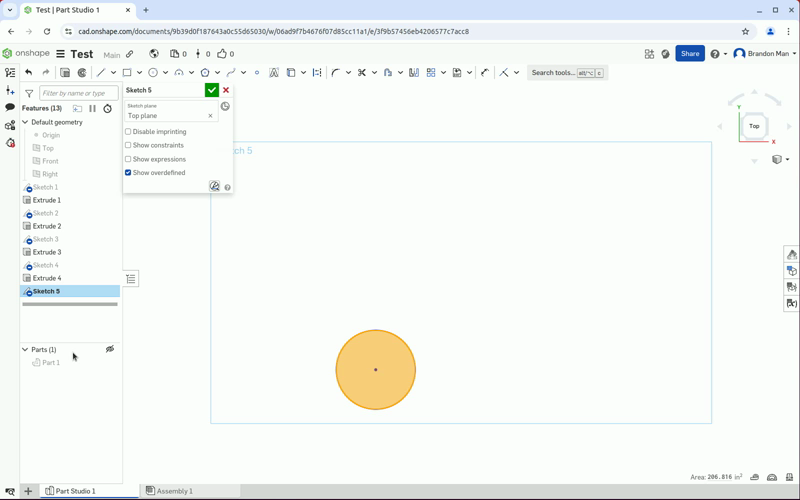
key(shift+e)
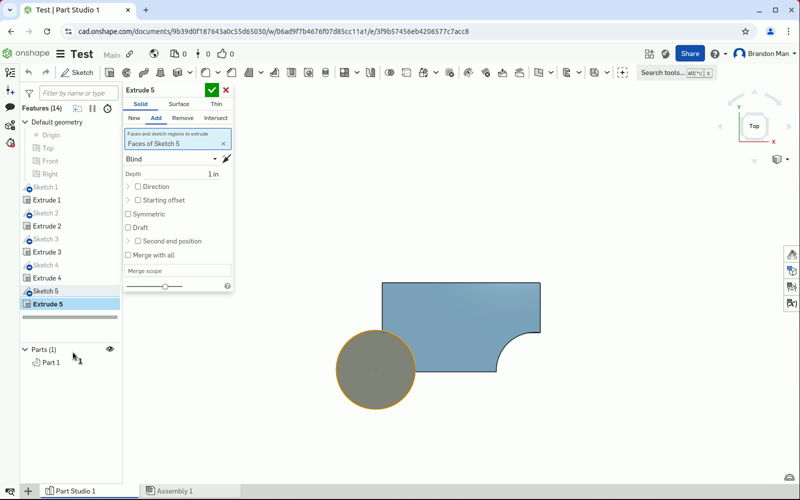
mouse_move(143, 106)
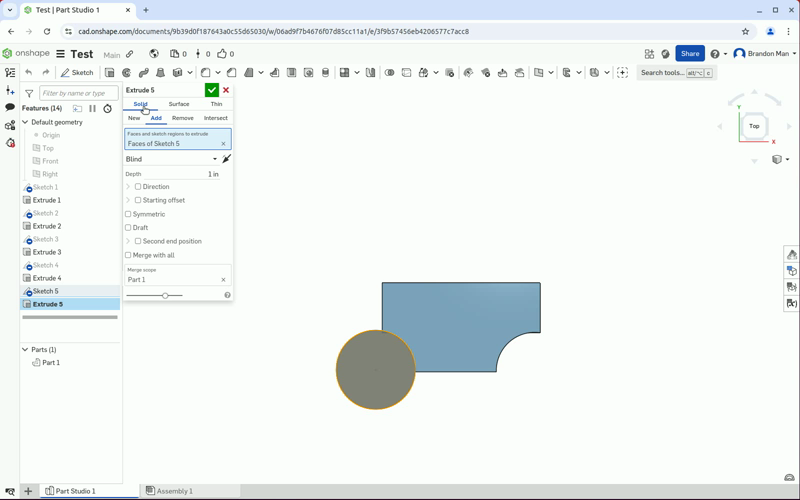
click(143, 106)
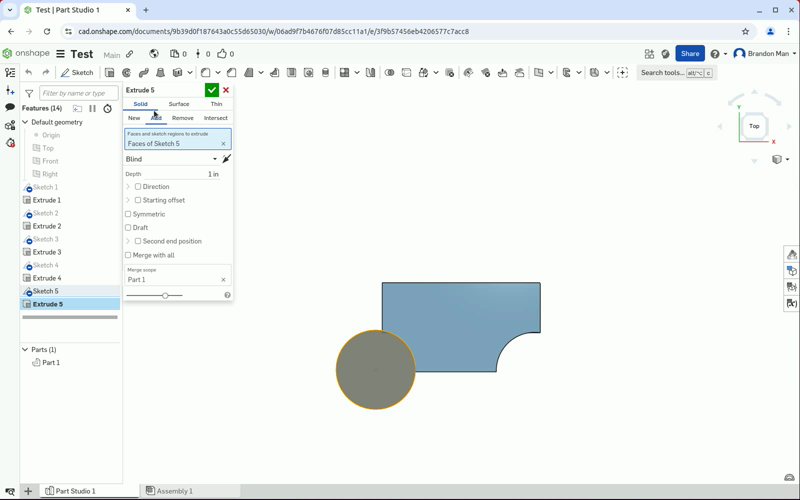
mouse_move(186, 120)
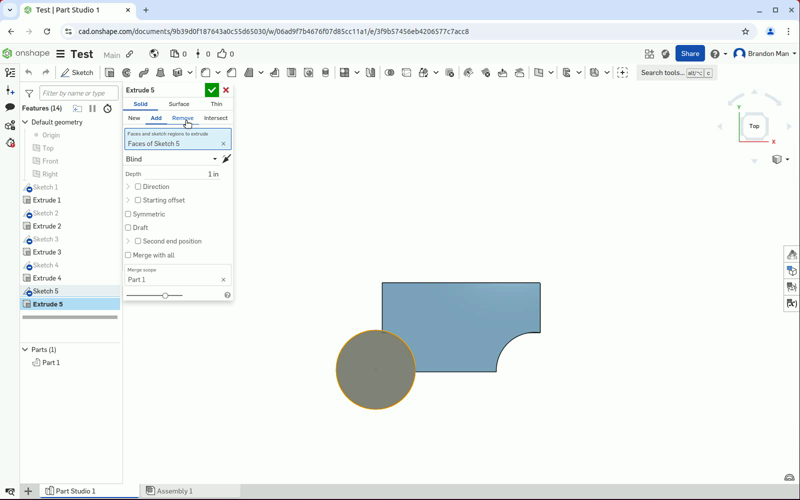
click(186, 120)
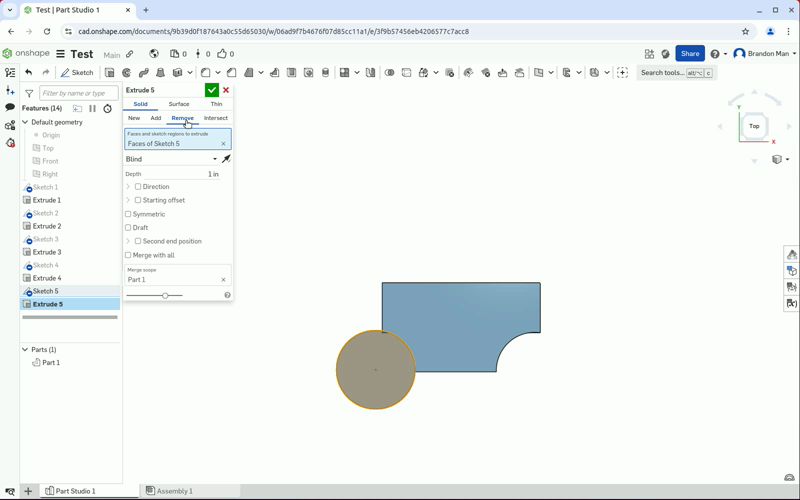
key(tab, 4)
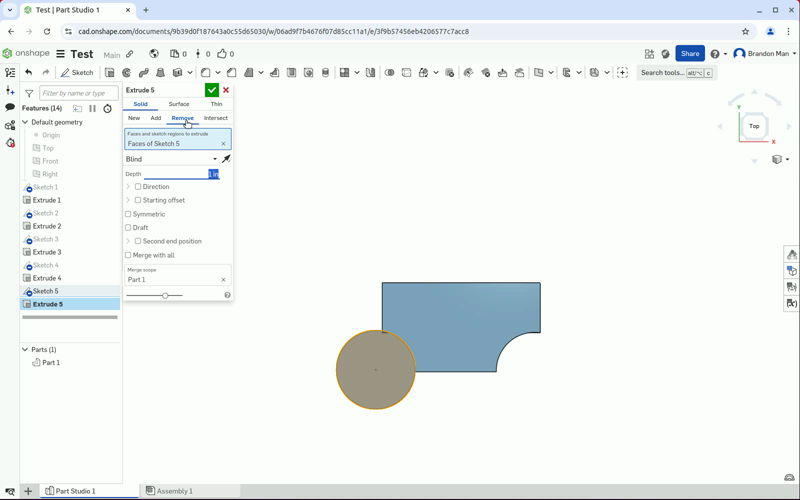
text(-16.609)
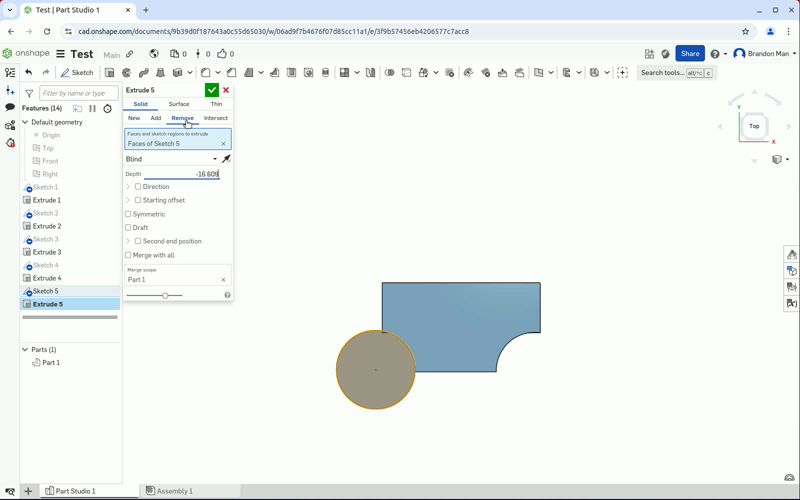
key(tab, 6)
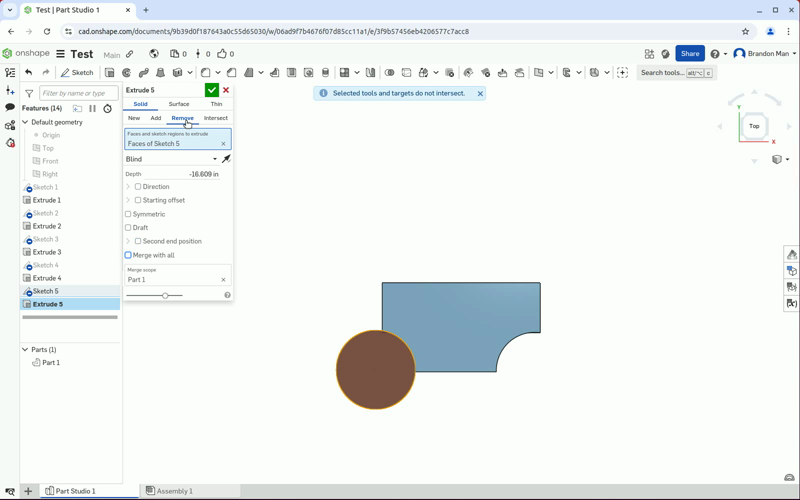
key(space)
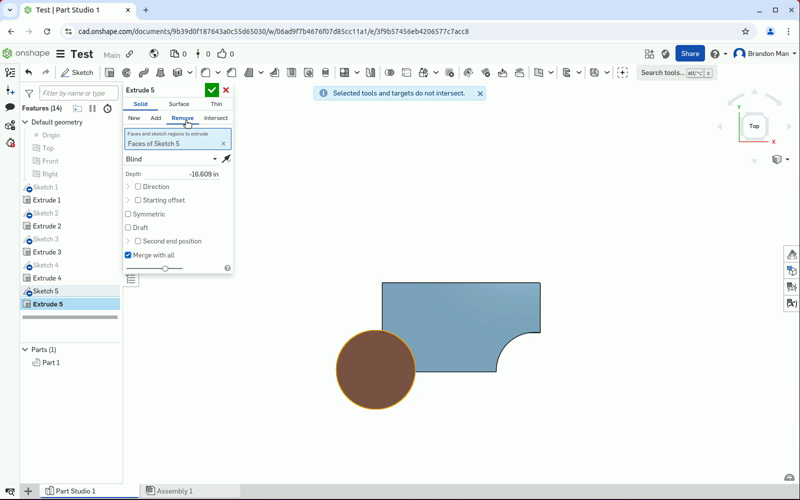
key(enter)
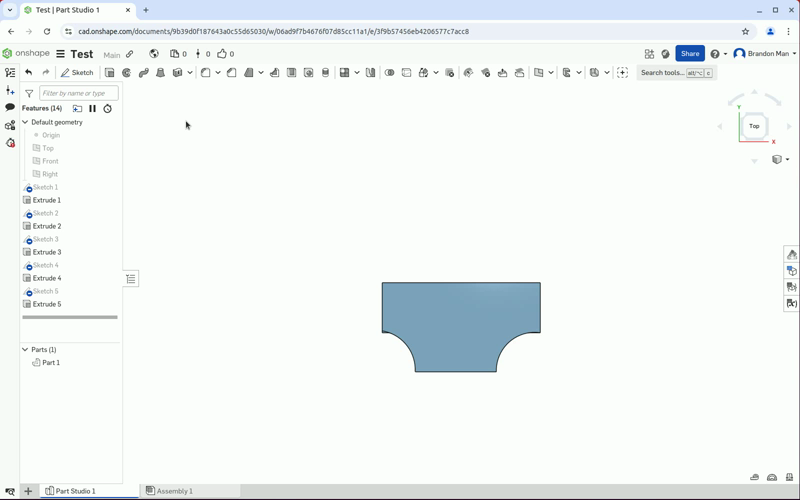
key(shift+h)
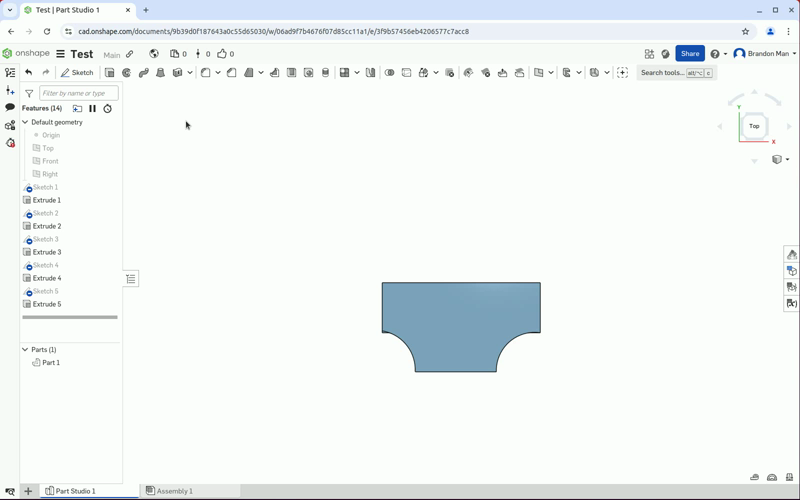
key(shift+h)
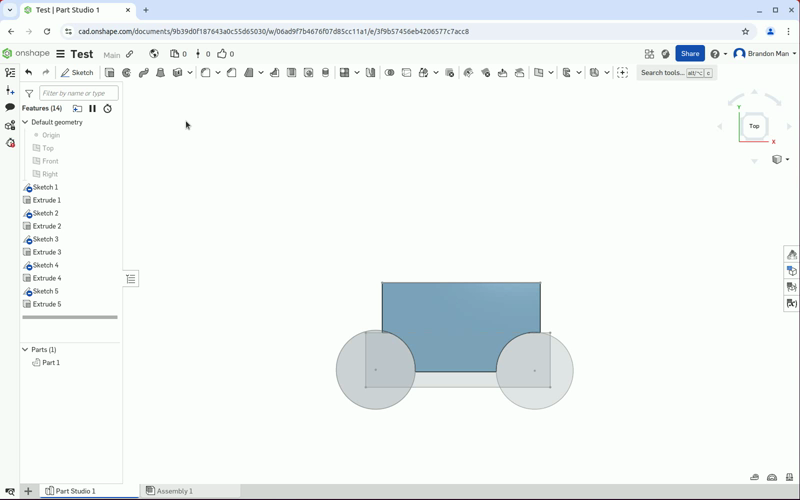
key(shift+7)
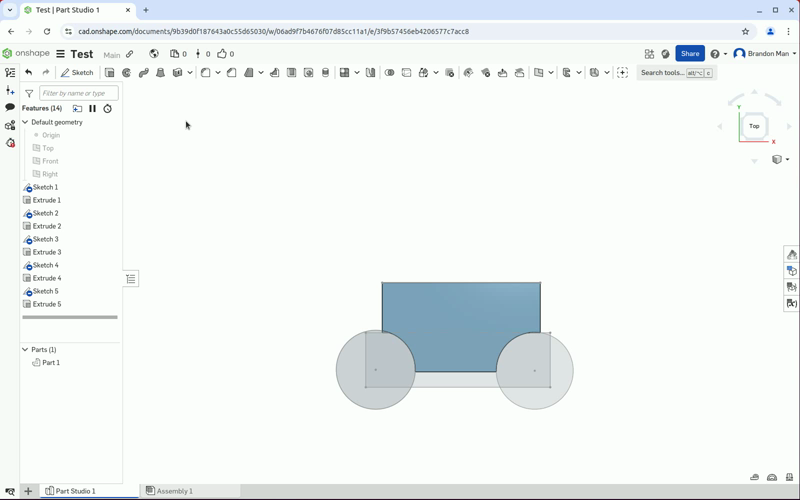
key(up, 3)
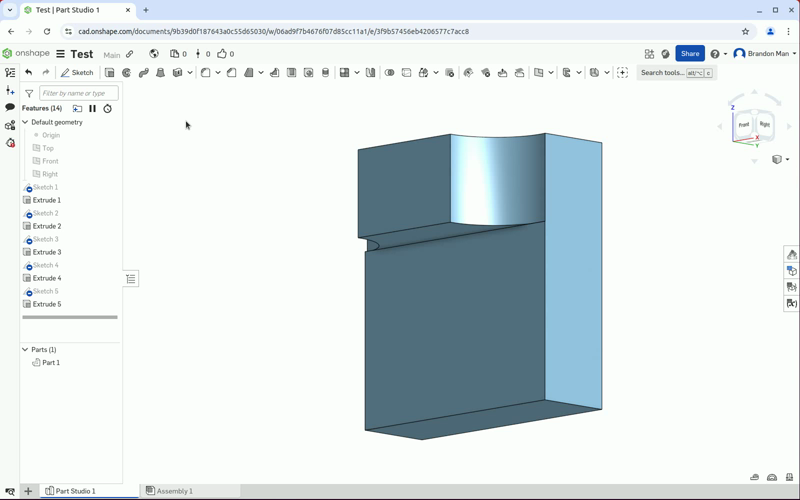
key(left, 3)
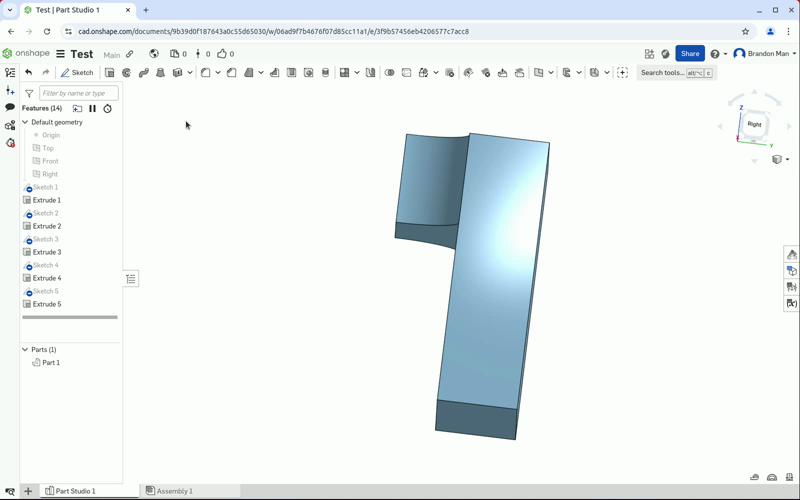
key(right, 3)
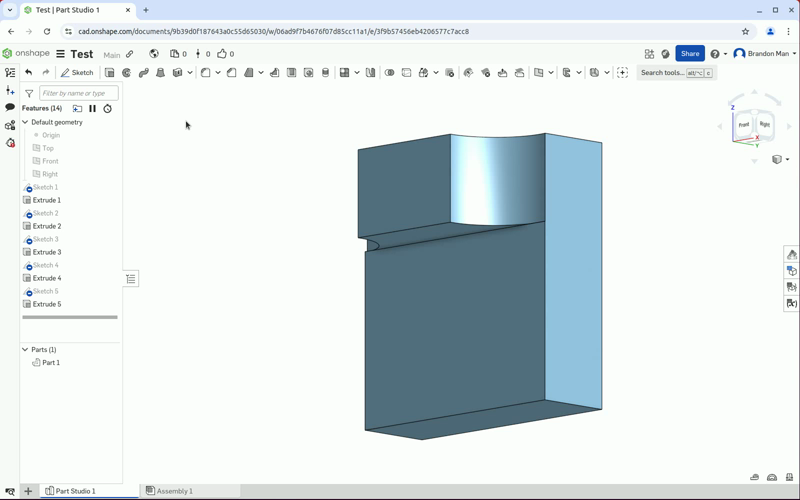
key(down, 3)
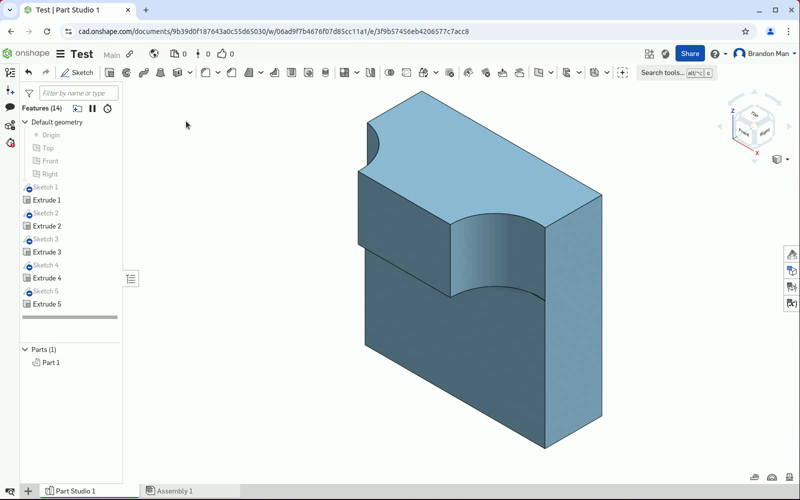
mouse_move(73, 189)
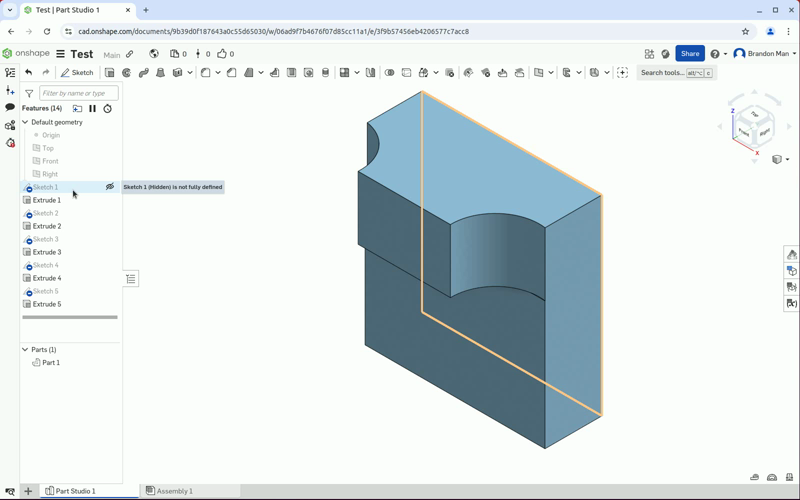
click(73, 189)